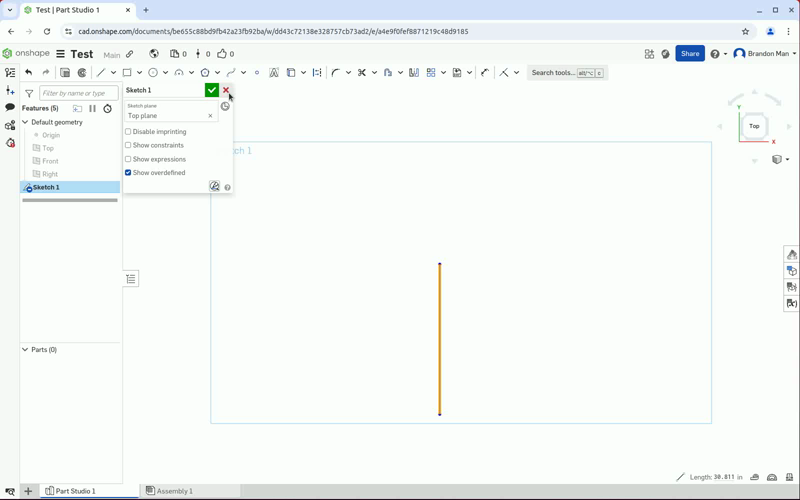
key(shift+h)
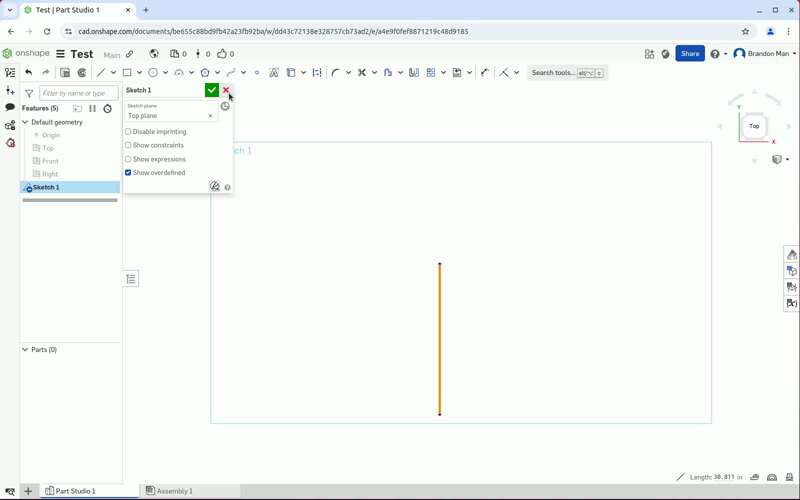
key(shift+s)
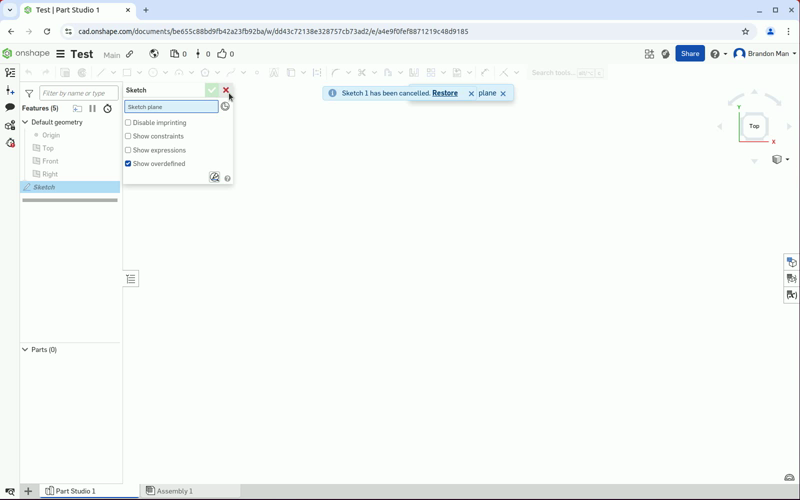
mouse_move(73, 150)
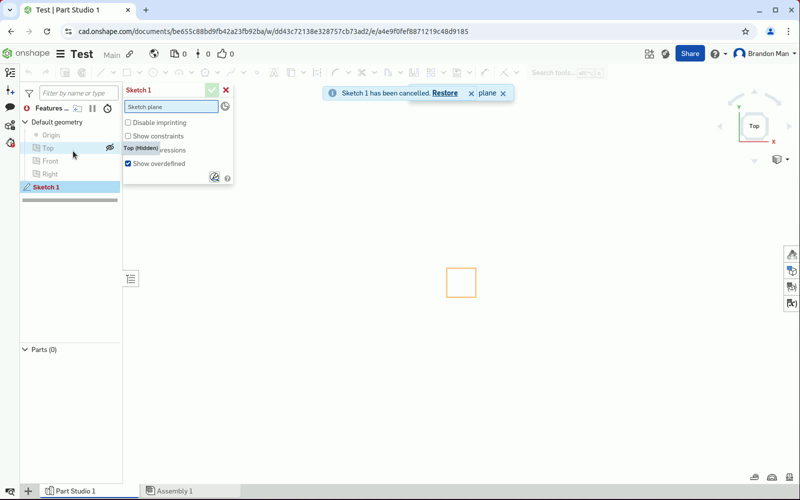
click(73, 150)
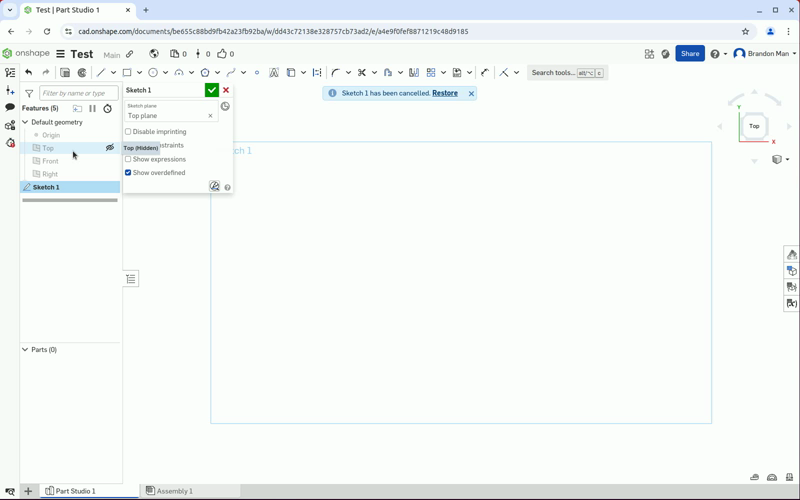
mouse_move(73, 352)
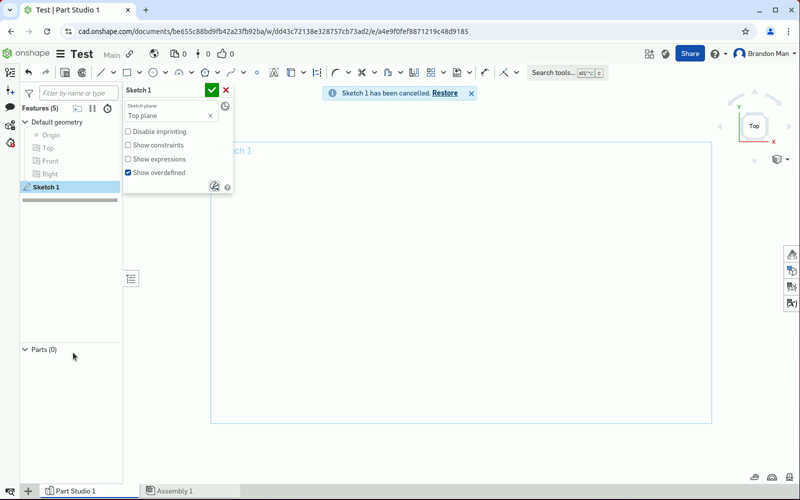
key(y)
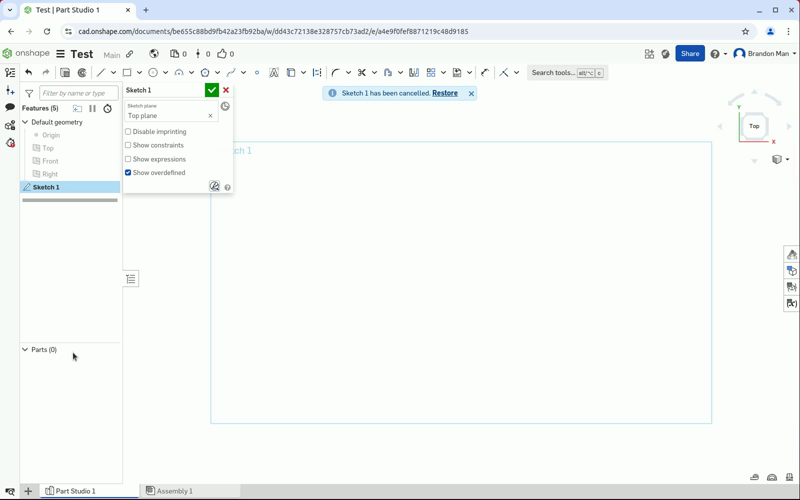
key(c)
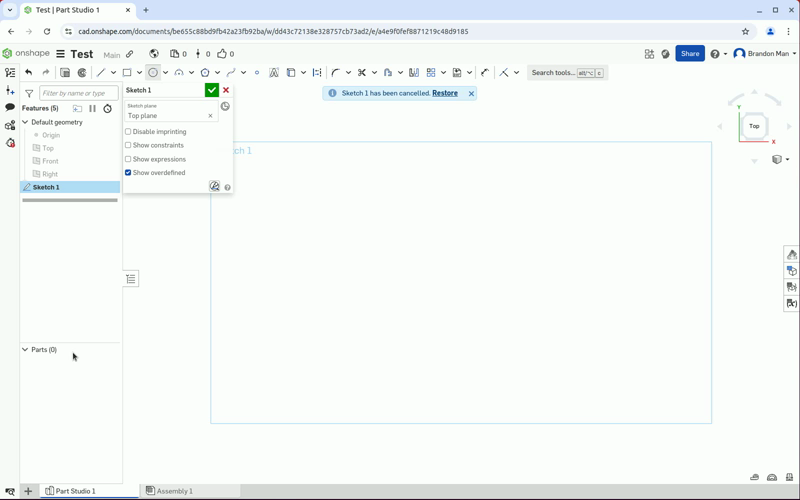
key_down(shift)
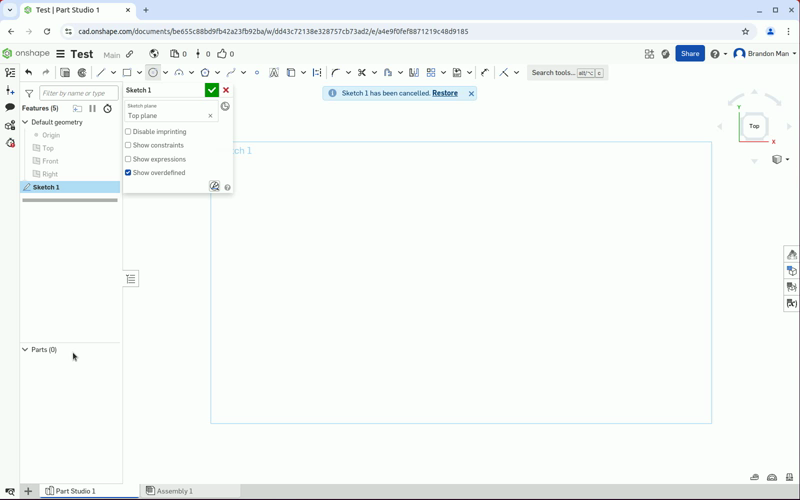
mouse_move(461, 282)
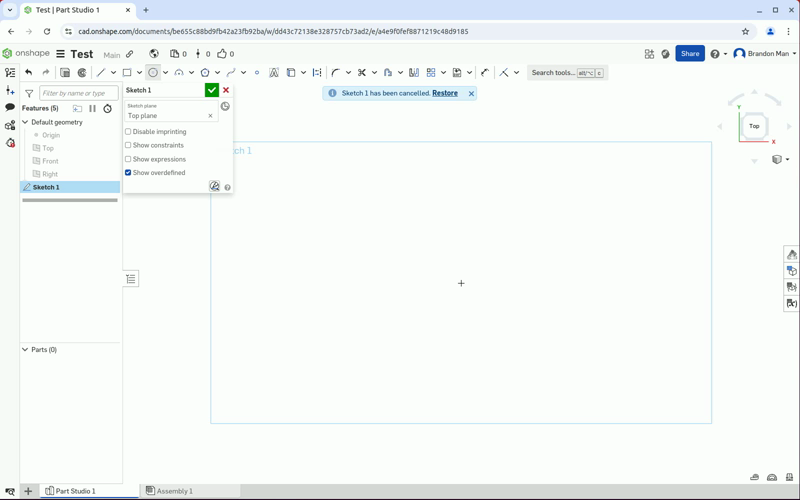
click(461, 282)
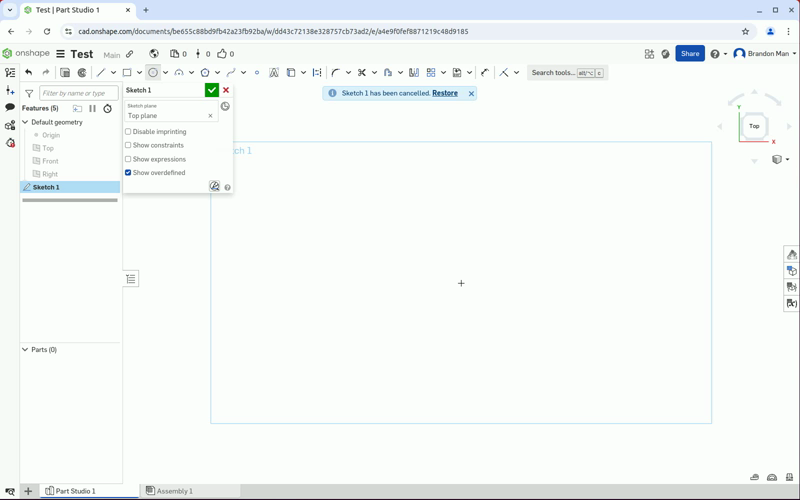
key_up(shift)
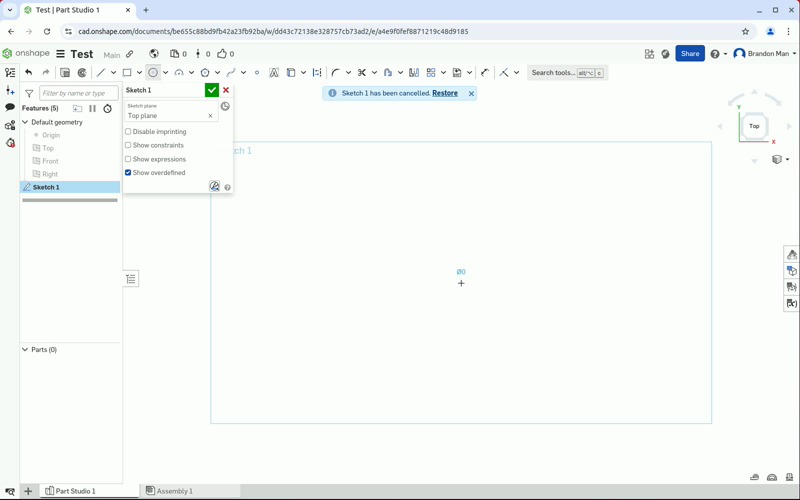
mouse_move(497, 282)
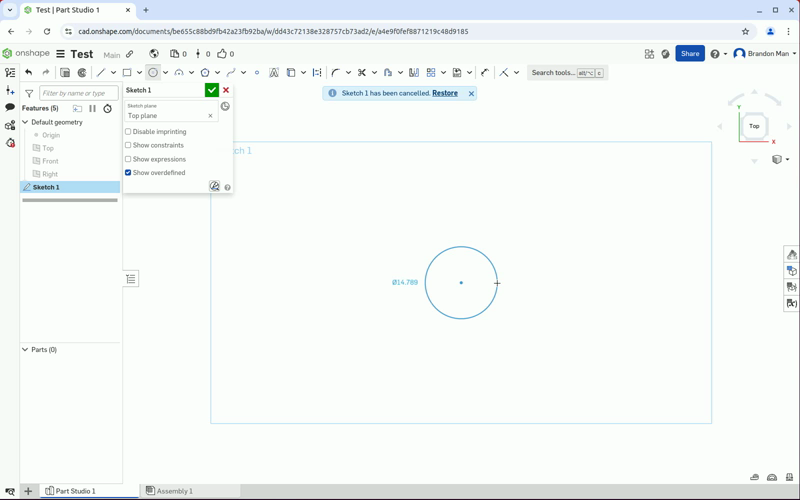
click(497, 282)
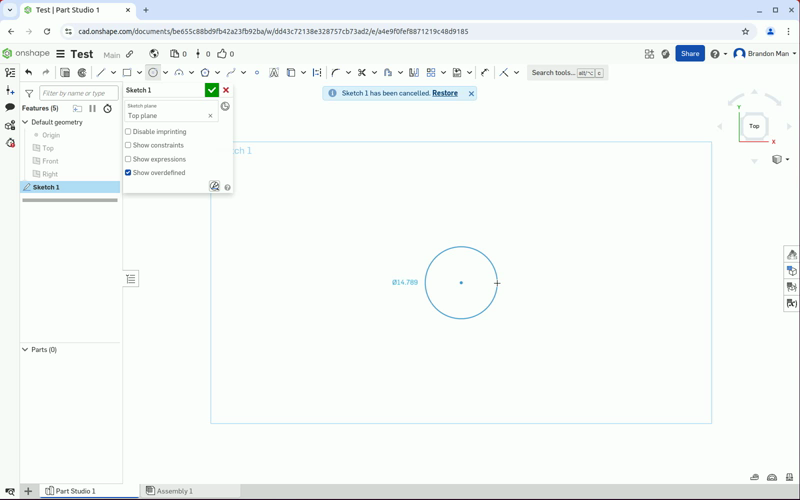
key(esc)
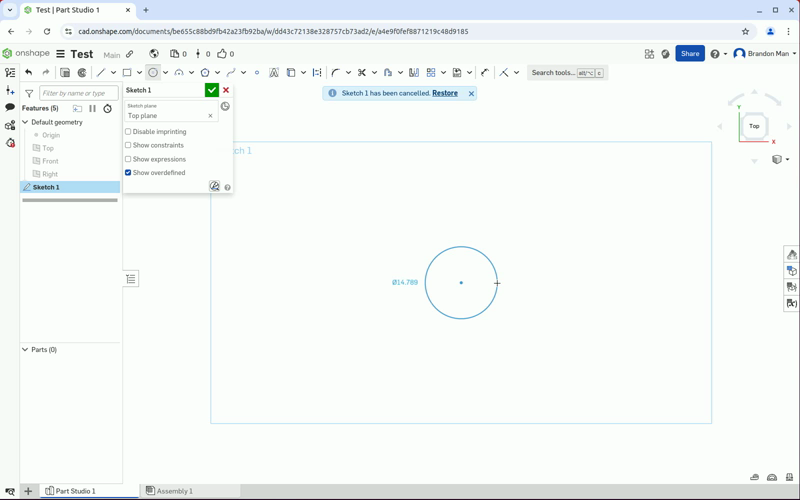
mouse_move(488, 284)
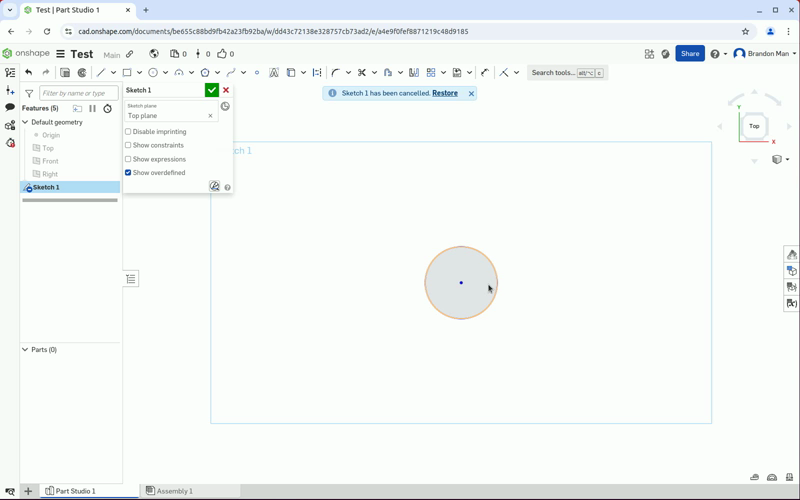
click(488, 284)
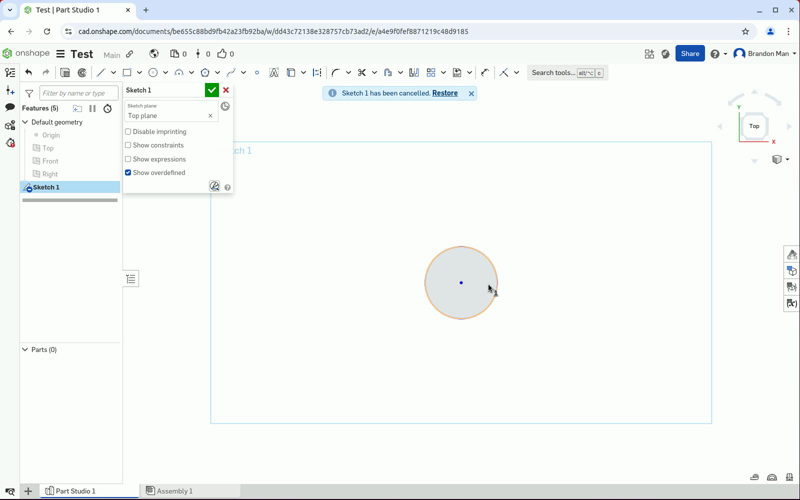
mouse_move(73, 352)
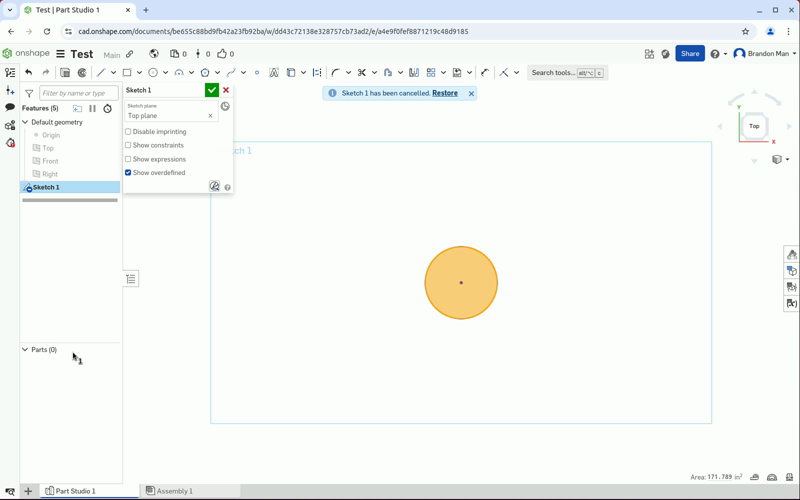
key(shift+y)
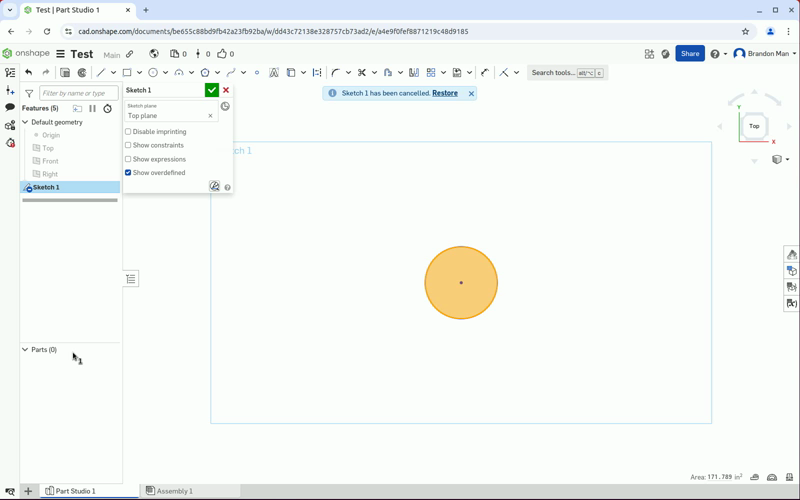
key(shift+e)
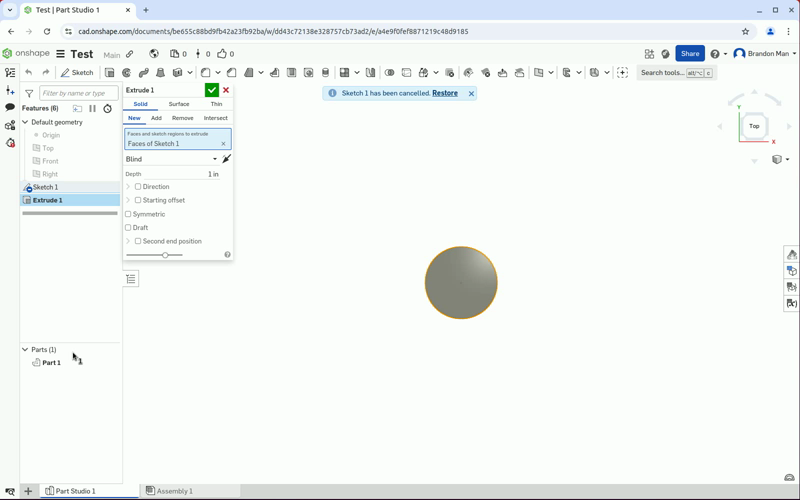
mouse_move(143, 106)
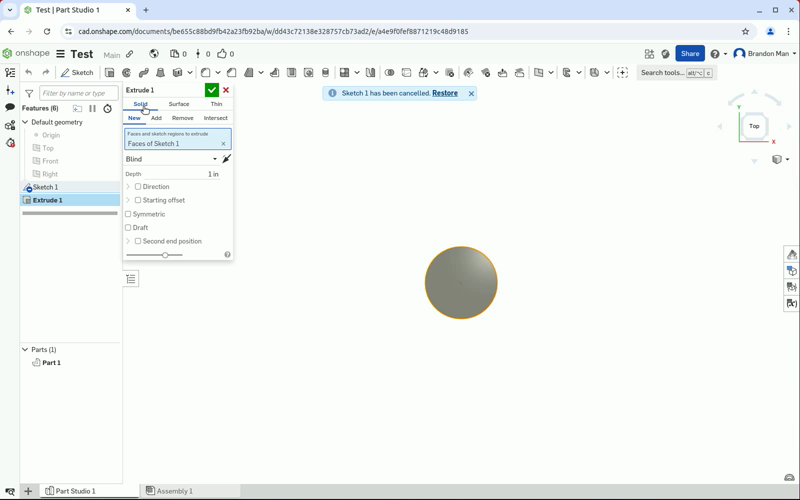
click(143, 106)
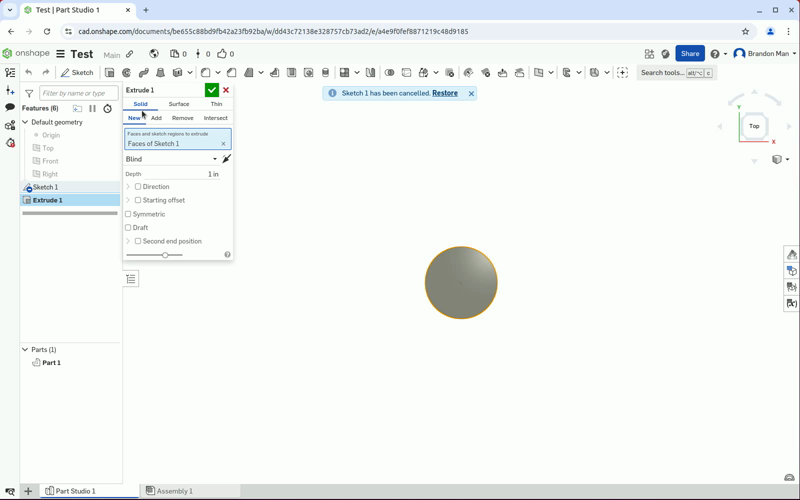
mouse_move(137, 120)
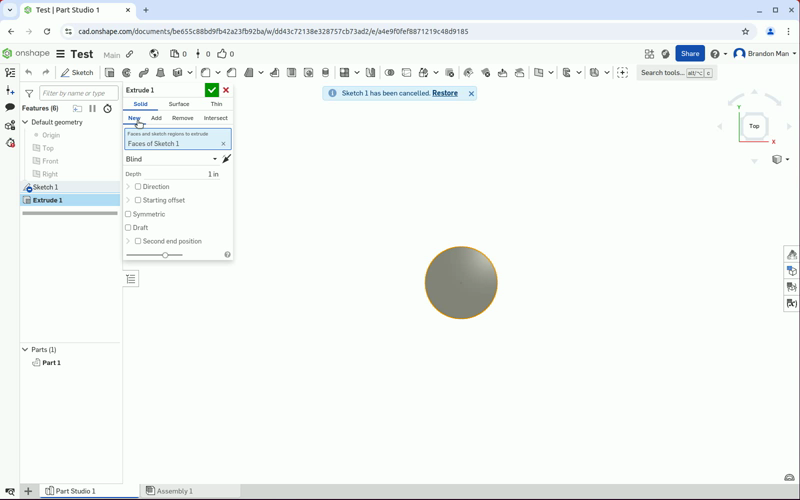
click(137, 120)
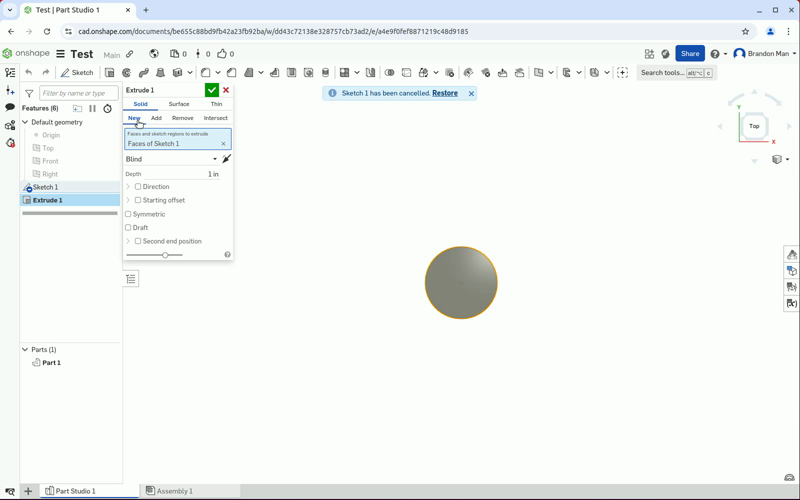
key(tab, 4)
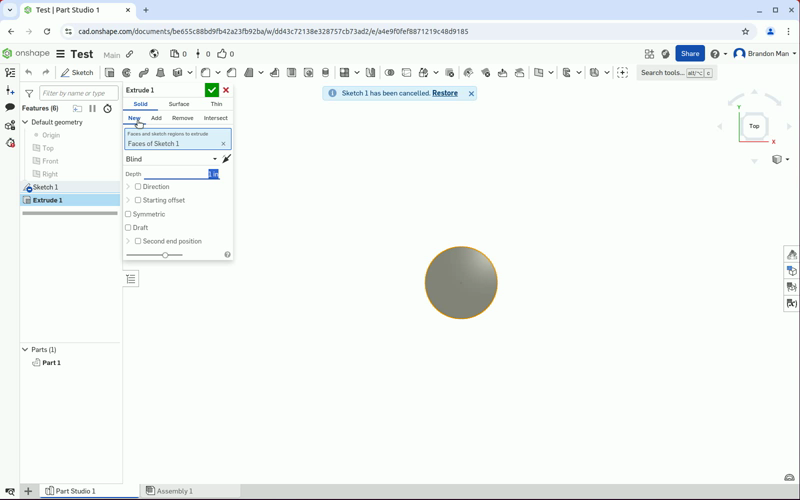
text(23.108)
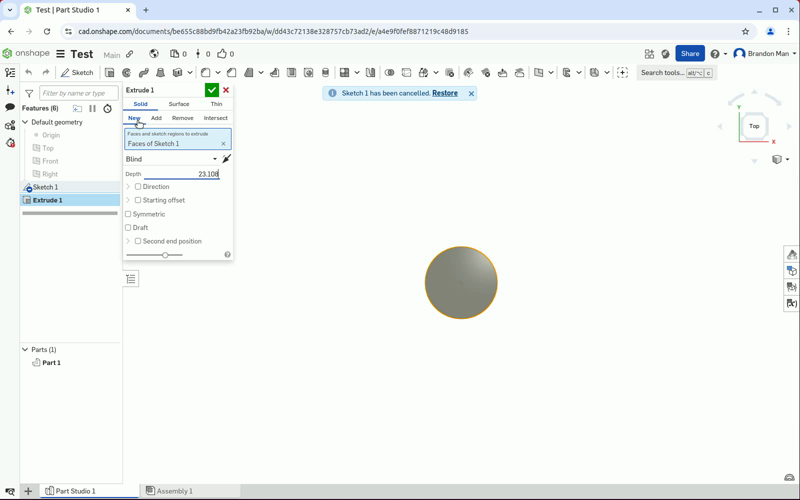
key(enter)
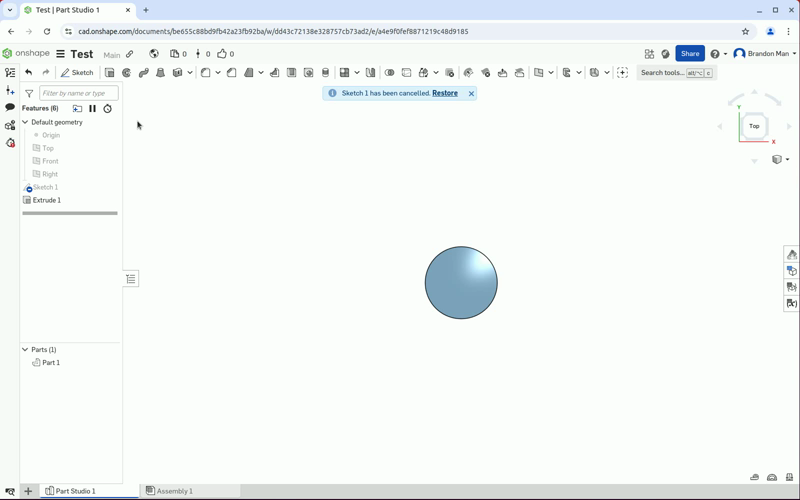
key(shift+h)
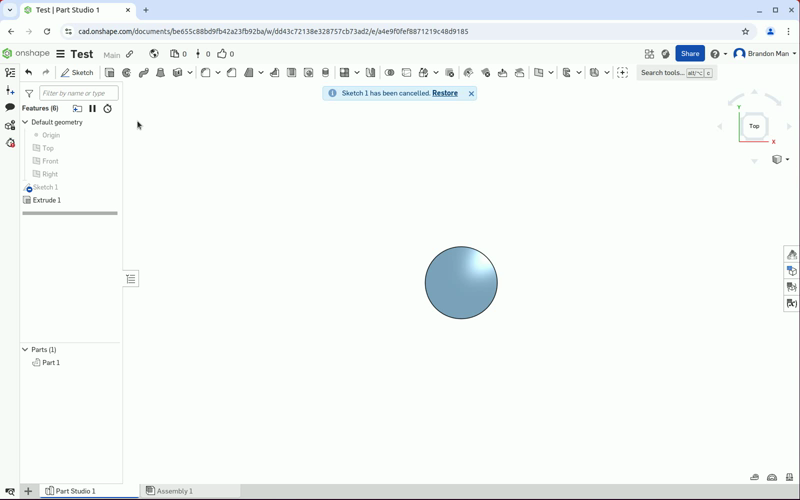
key(shift+h)
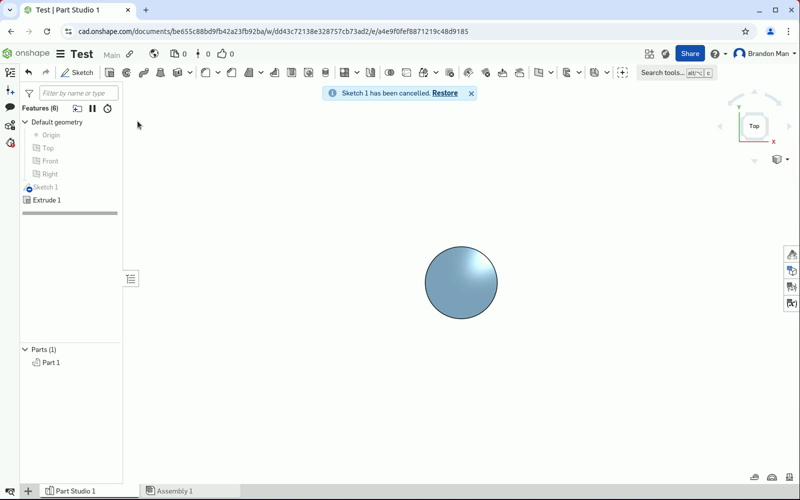
mouse_move(73, 189)
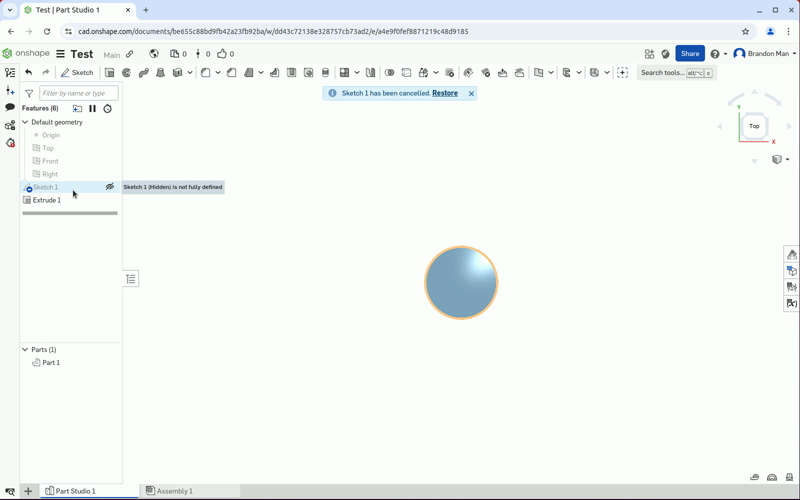
click(73, 189)
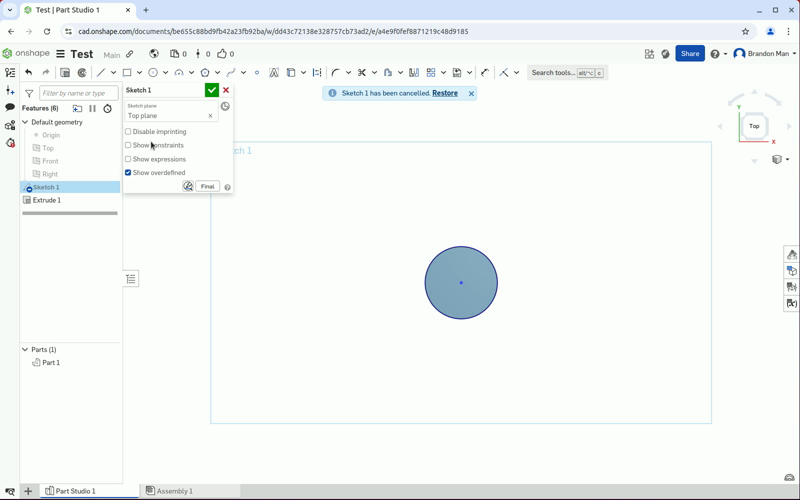
mouse_move(229, 92)
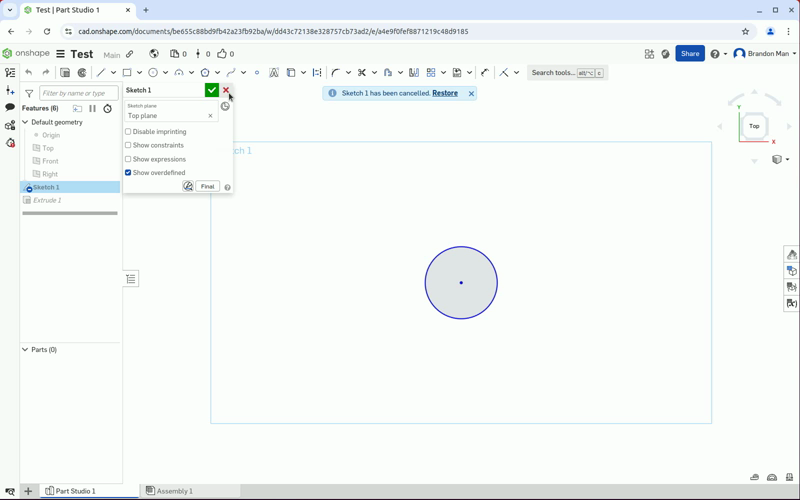
click(229, 92)
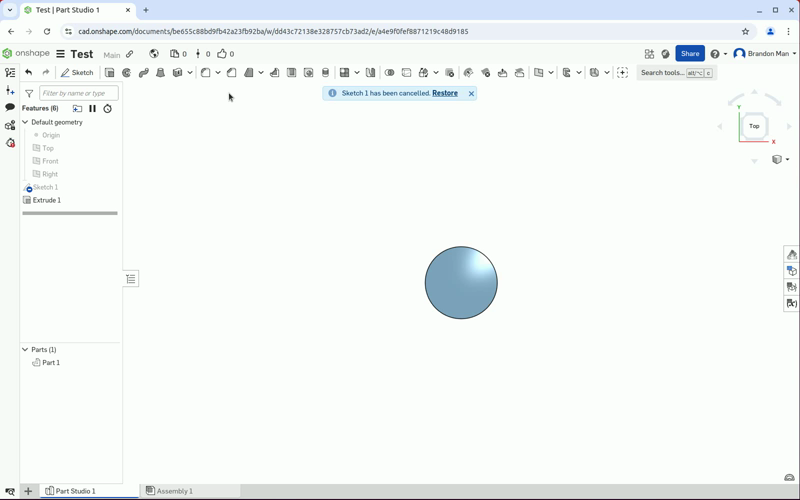
mouse_move(541, 75)
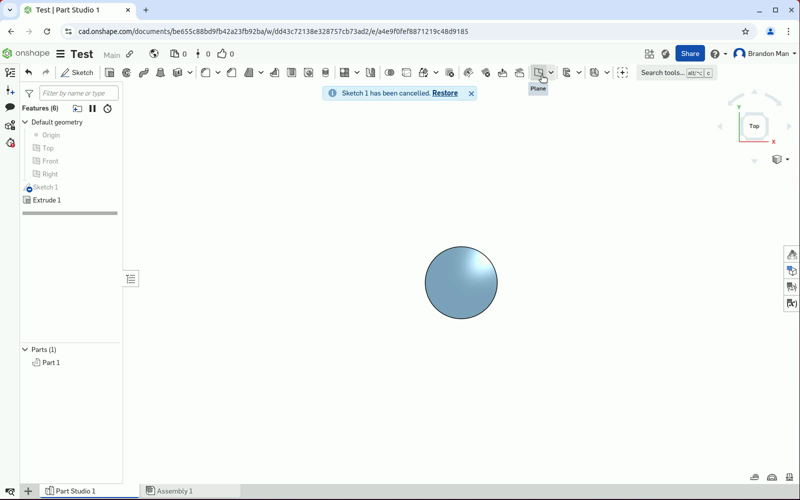
click(541, 75)
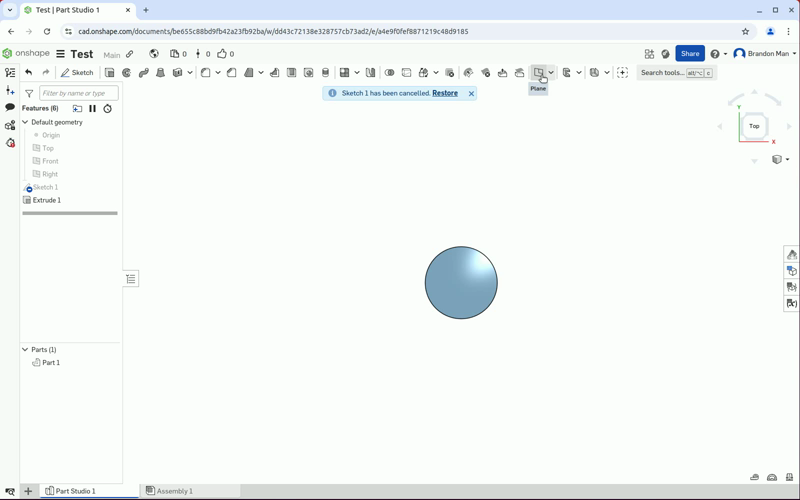
mouse_move(73, 150)
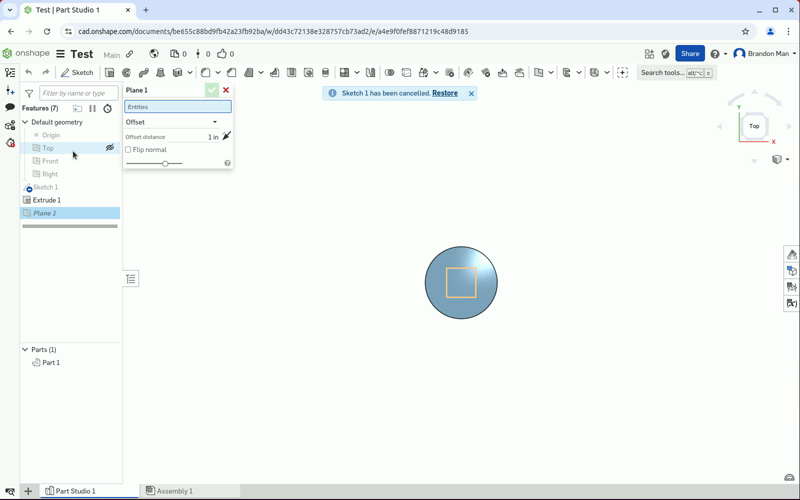
click(73, 150)
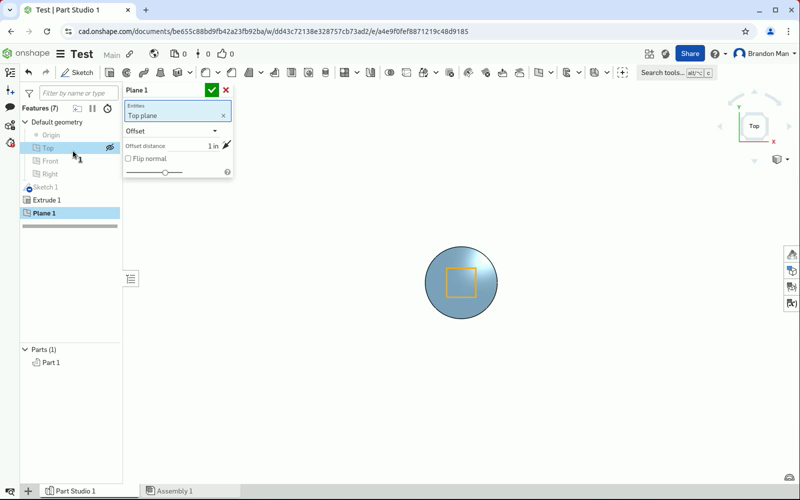
key(tab, 2)
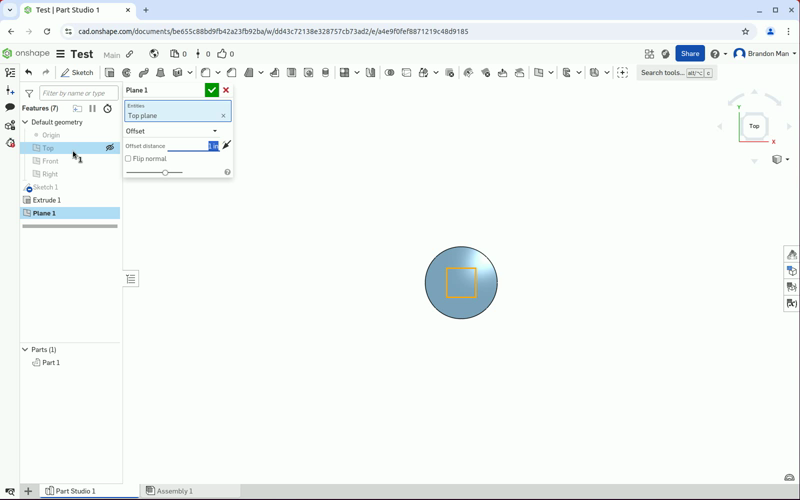
text(23.108)
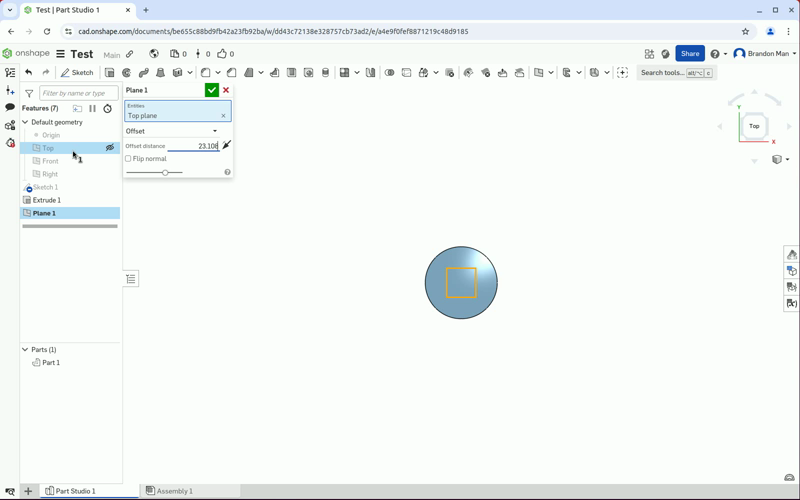
key(enter, 2)
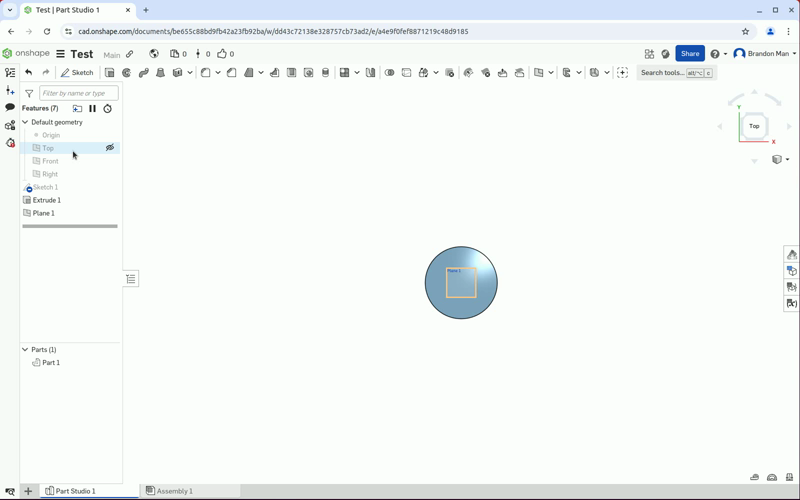
key(shift+s)
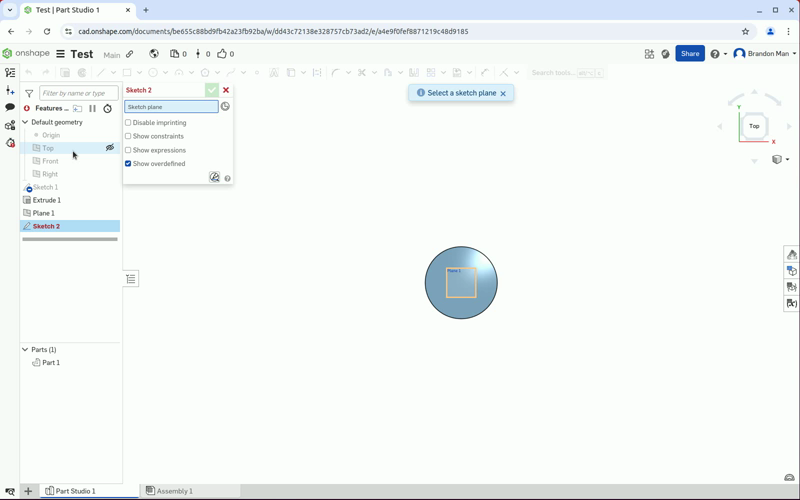
mouse_move(73, 215)
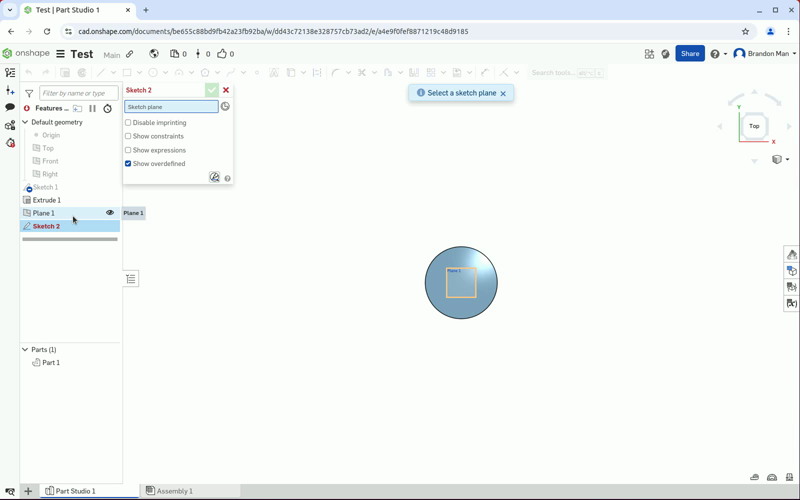
click(73, 215)
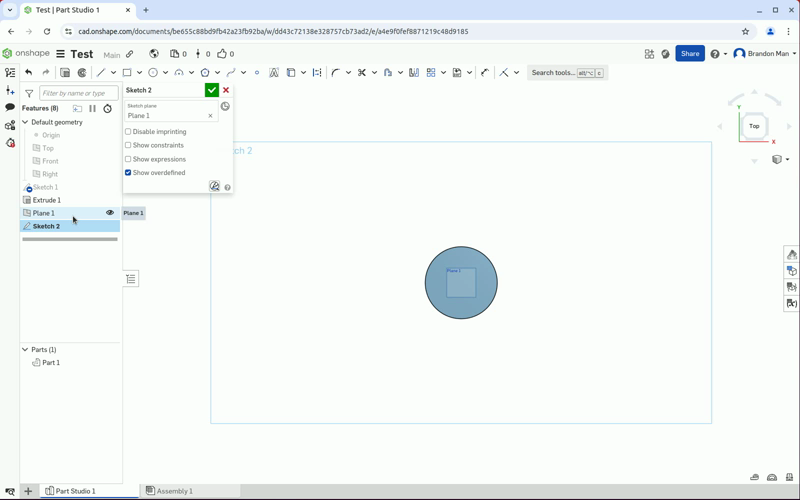
mouse_move(73, 352)
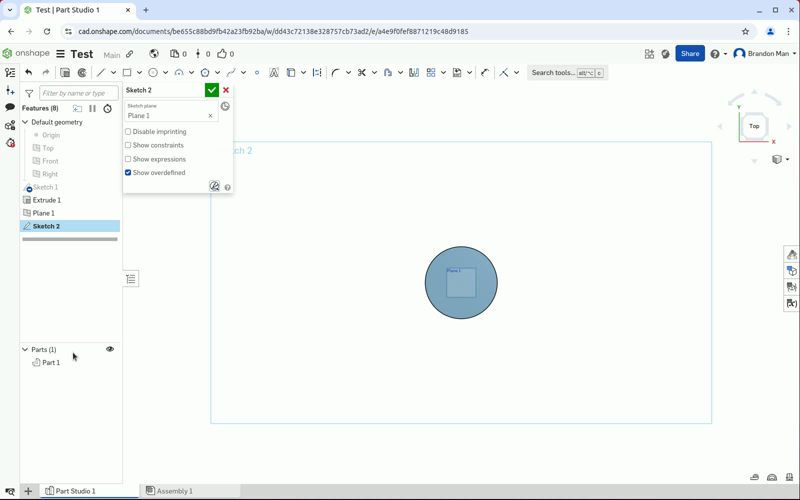
key(y)
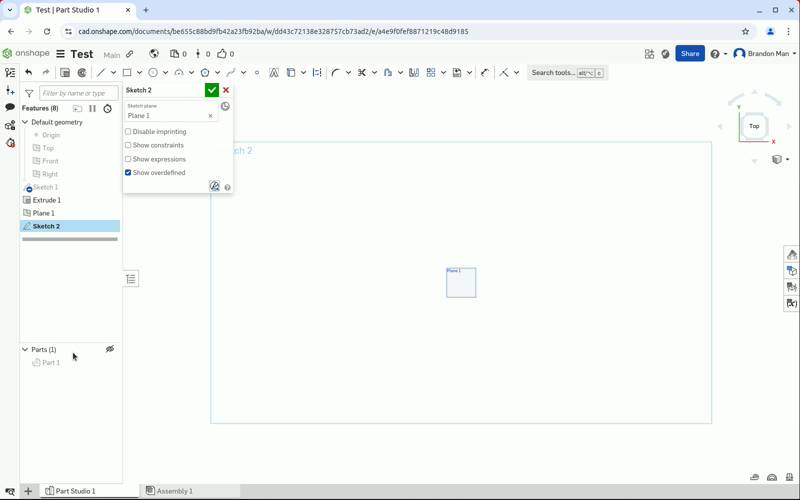
key(c)
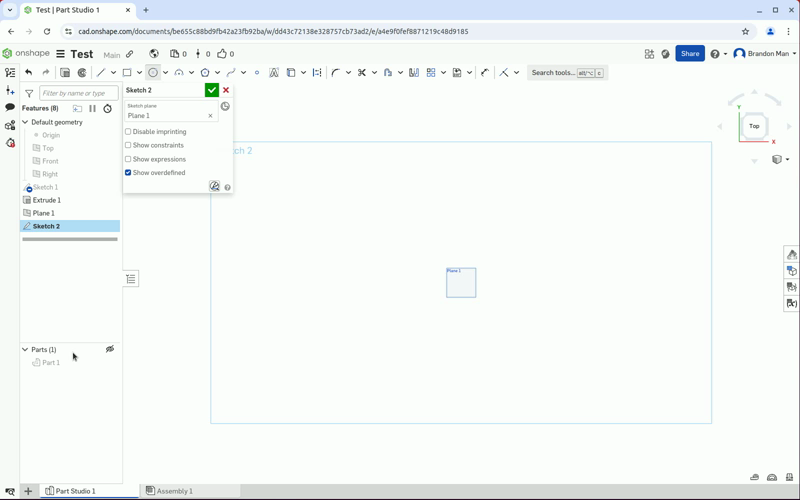
key_down(shift)
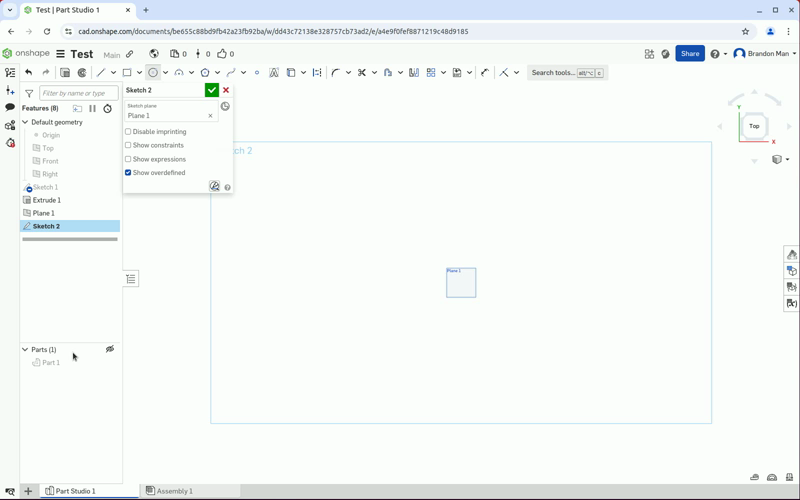
mouse_move(461, 282)
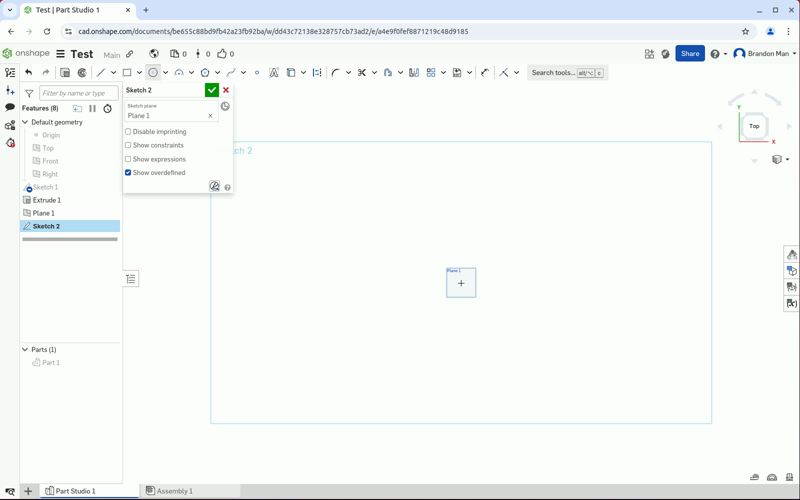
click(461, 282)
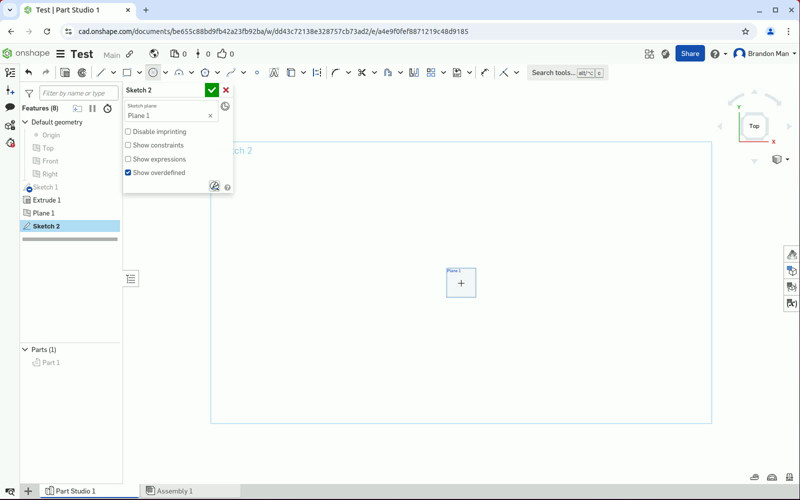
key_up(shift)
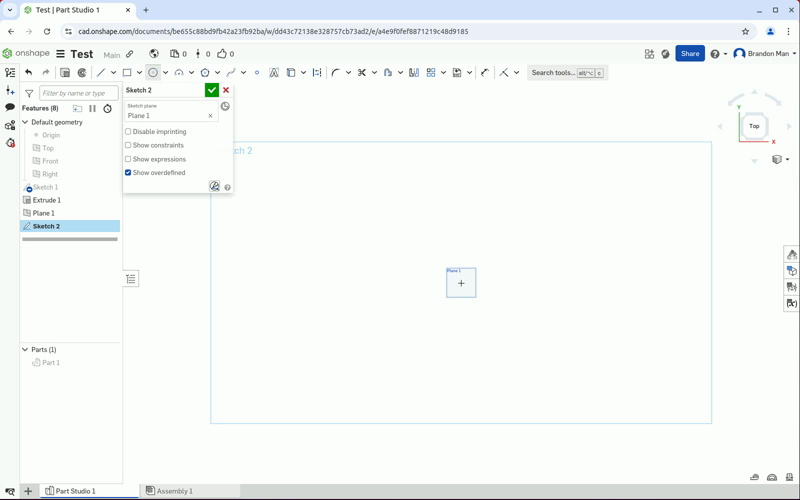
mouse_move(494, 282)
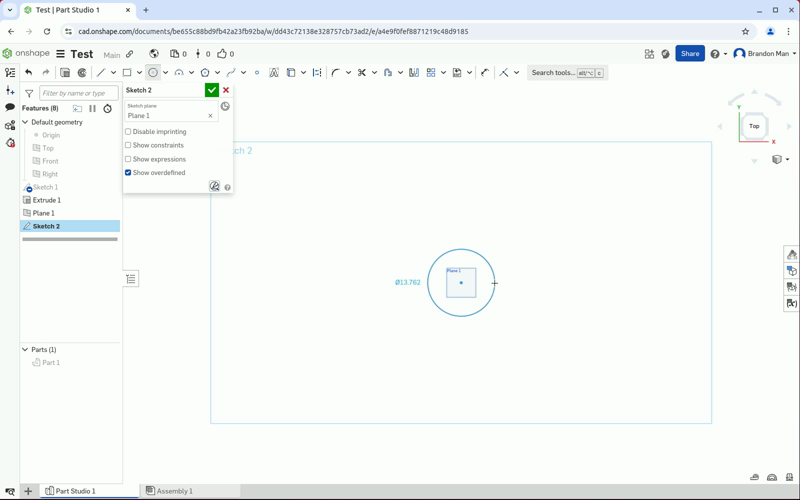
click(494, 282)
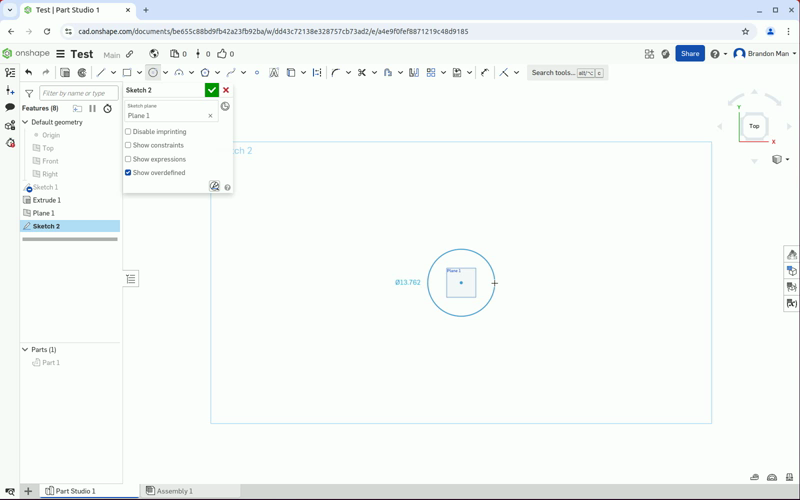
key(esc)
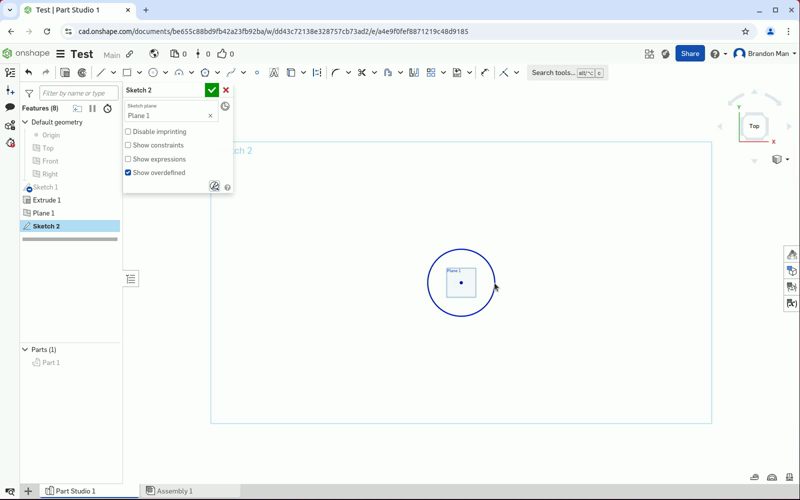
mouse_move(474, 282)
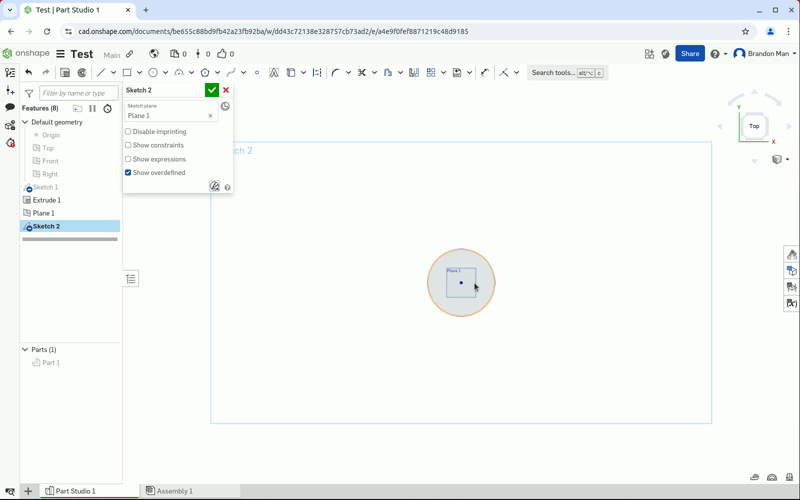
click(474, 282)
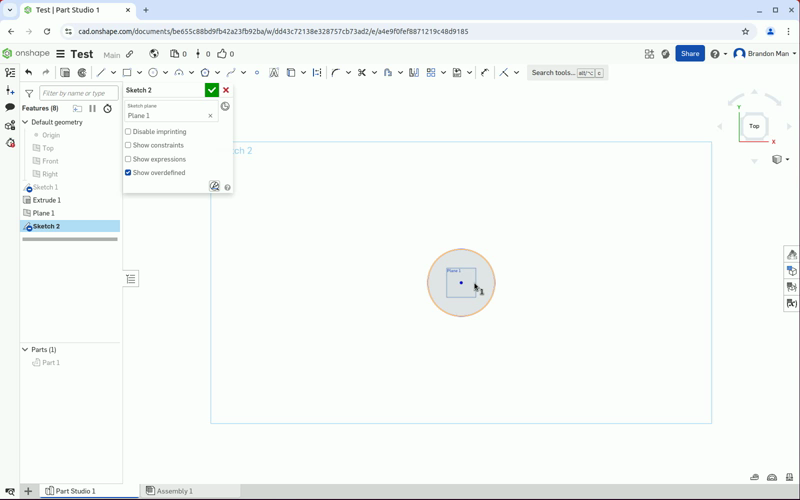
mouse_move(73, 352)
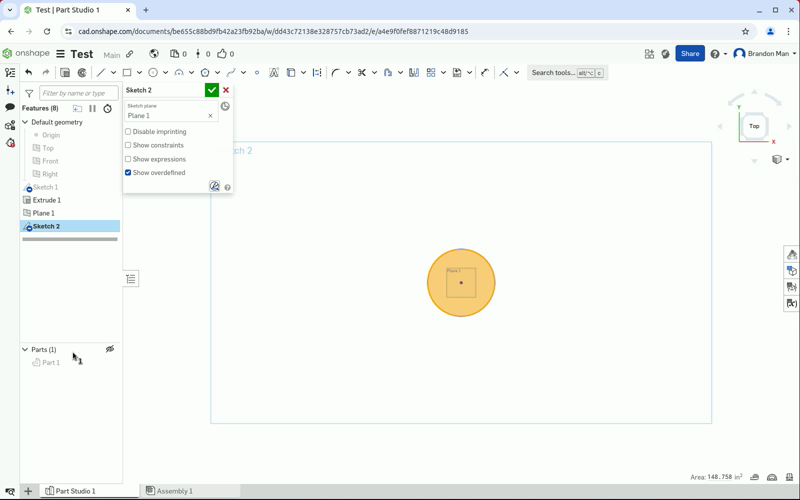
key(shift+y)
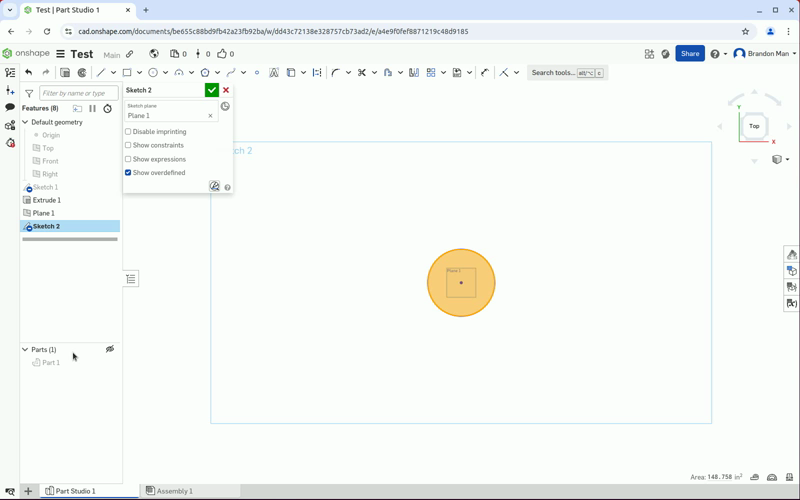
key(shift+e)
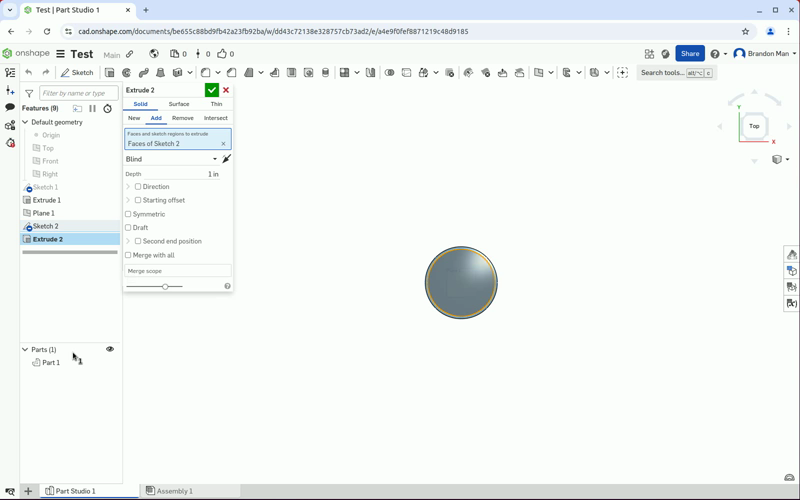
mouse_move(143, 106)
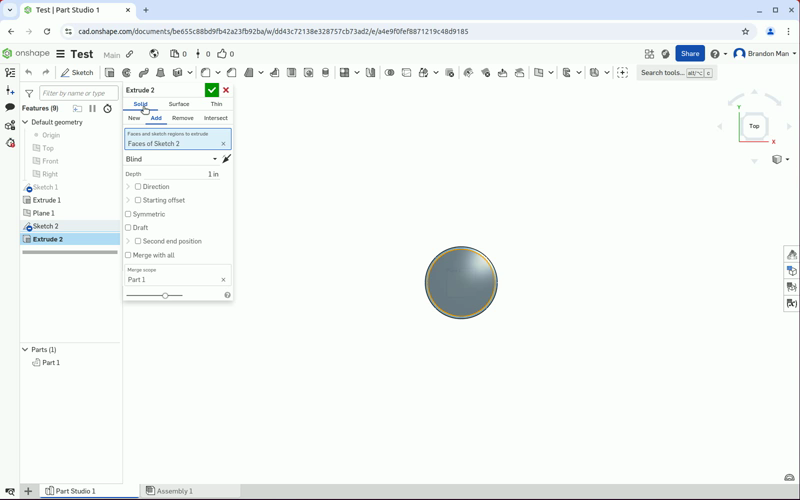
click(143, 106)
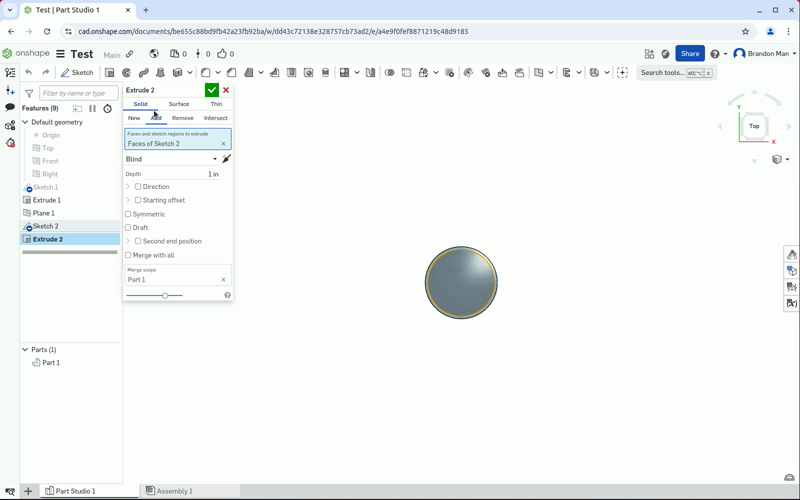
mouse_move(186, 120)
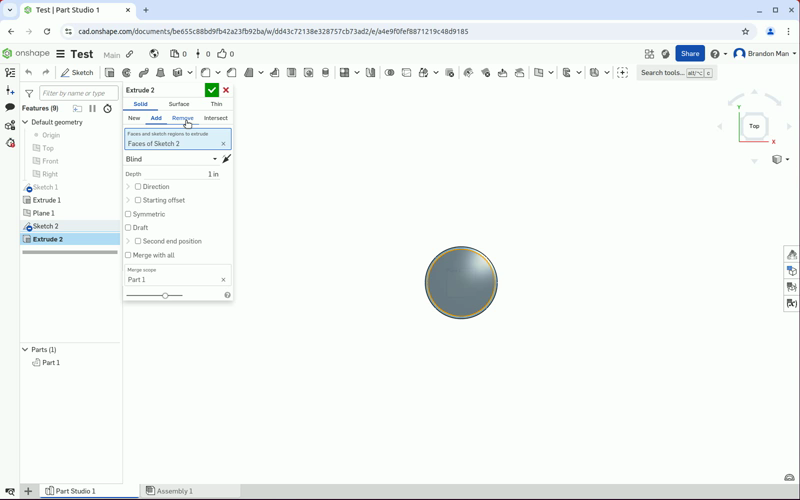
click(186, 120)
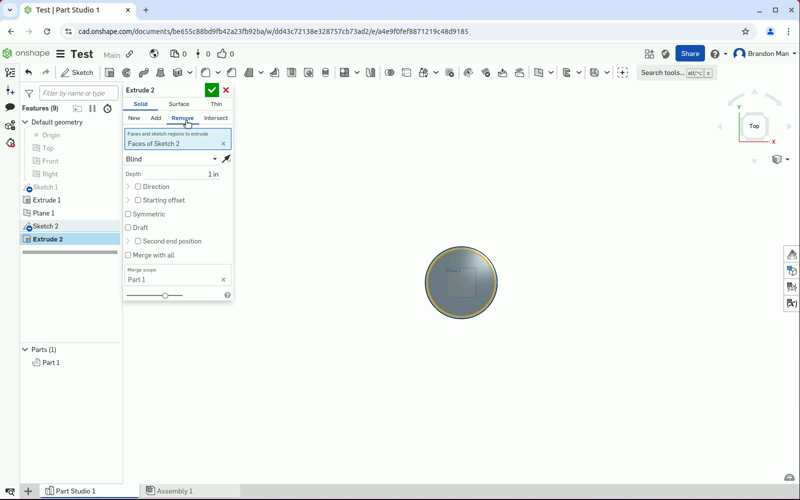
key(tab, 4)
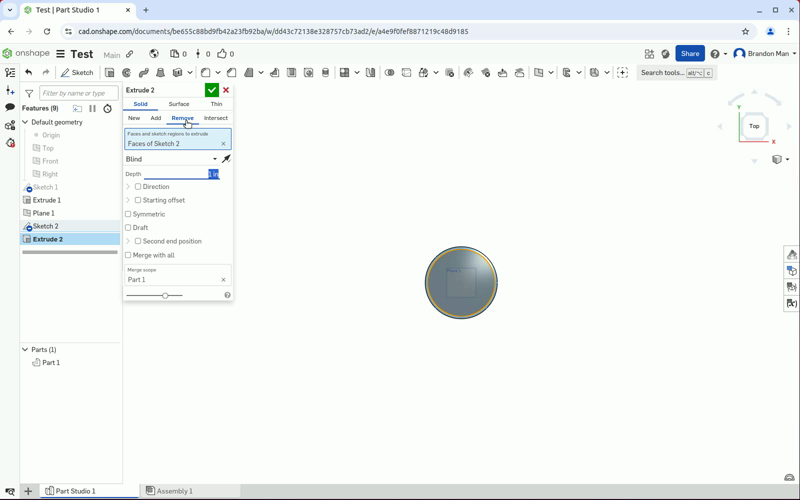
text(22.386)
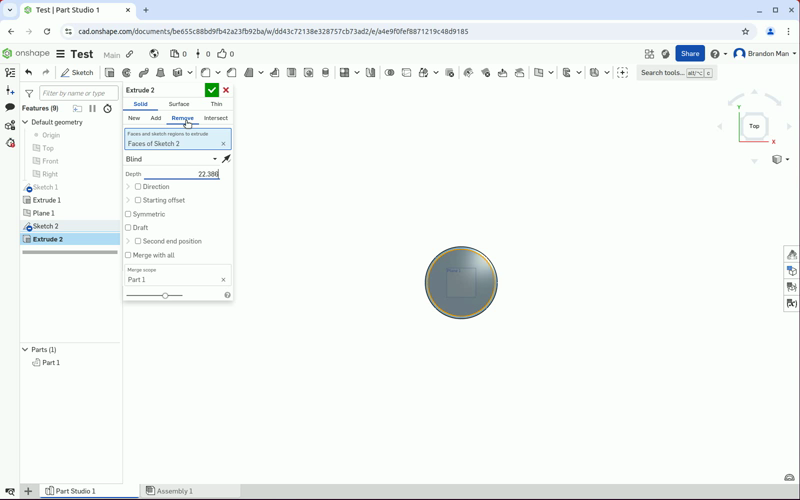
key(tab, 6)
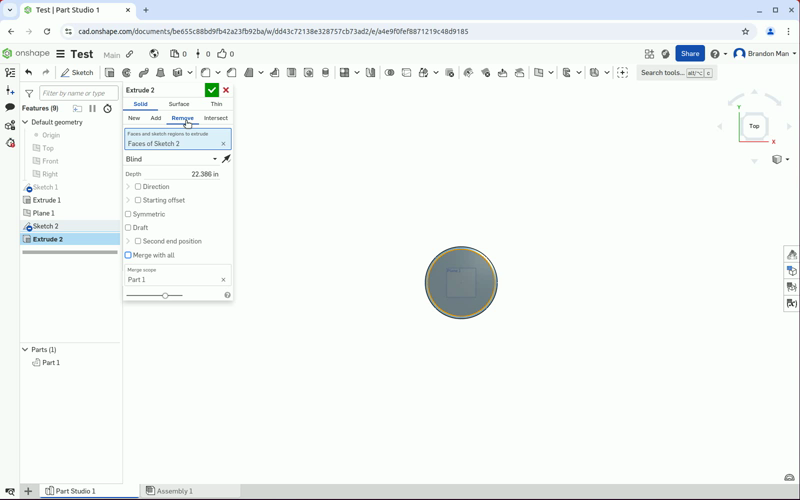
key(space)
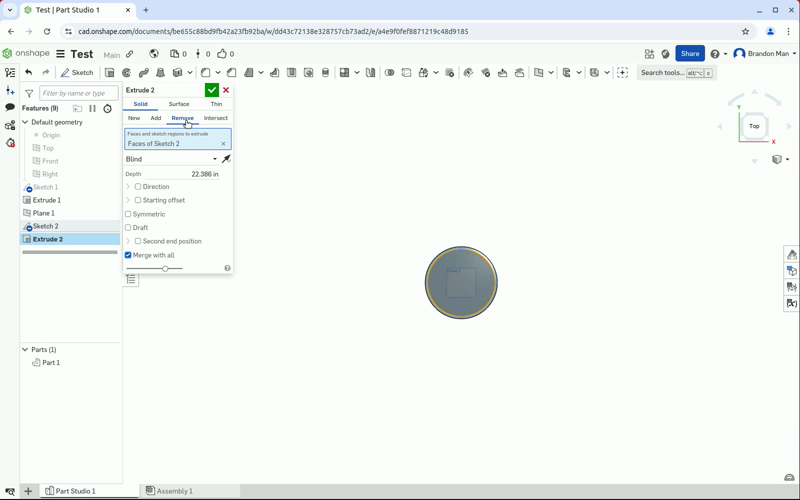
key(enter)
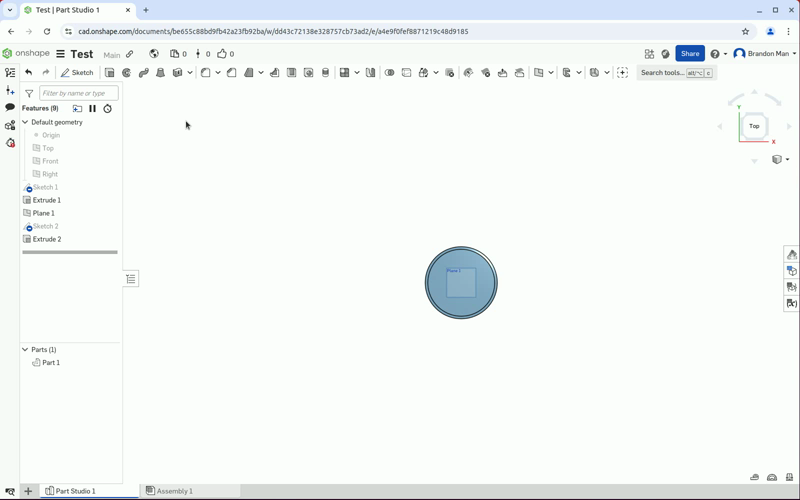
key(shift+h)
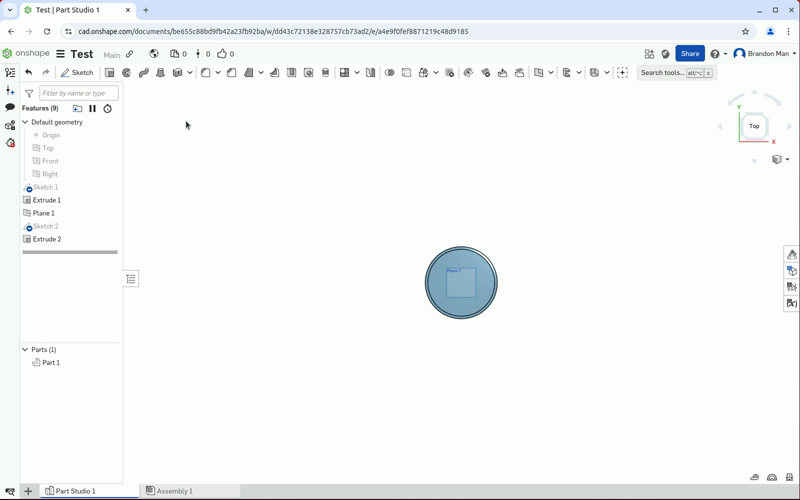
key(shift+h)
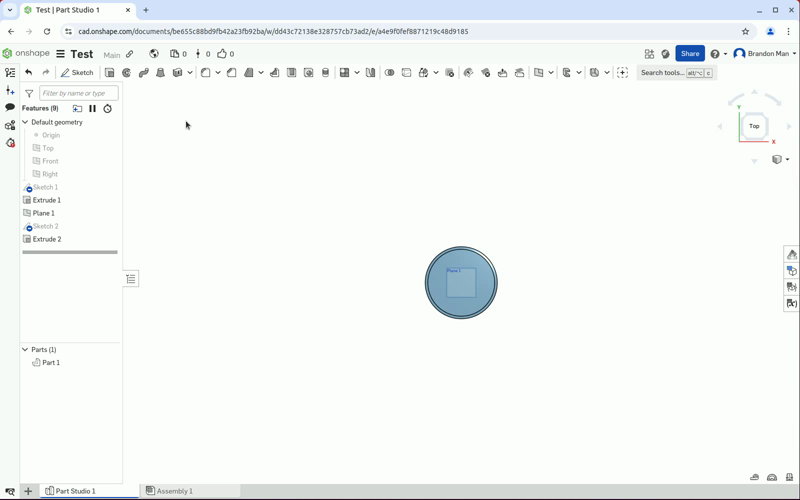
mouse_move(73, 189)
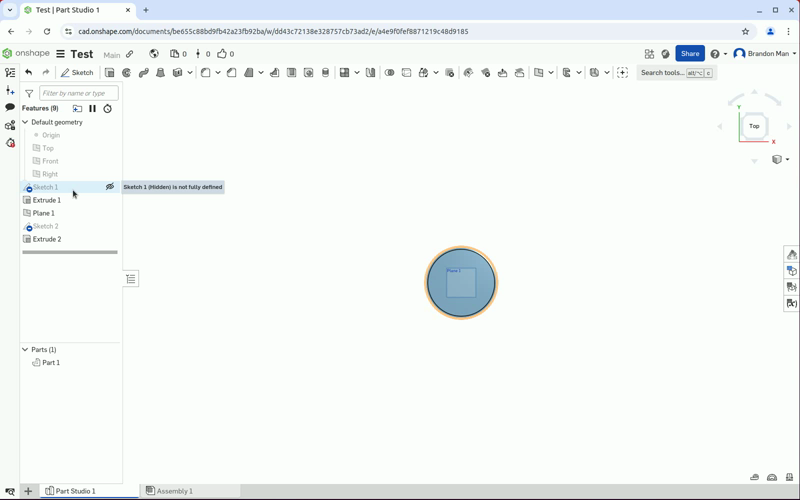
click(73, 189)
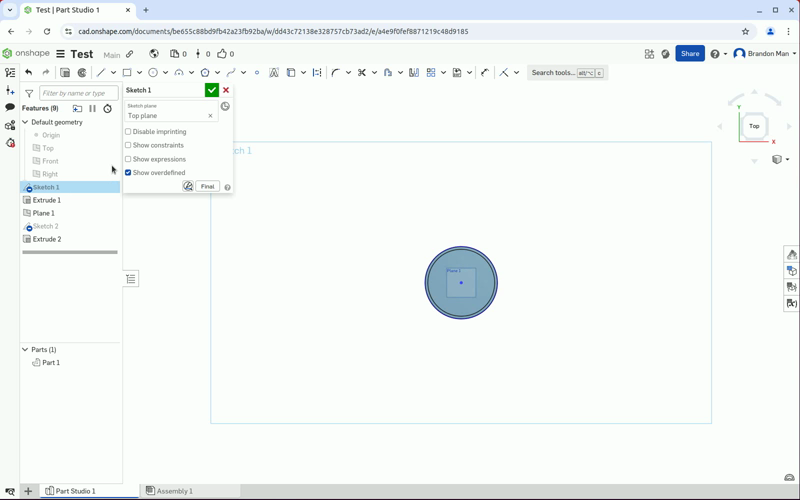
mouse_move(229, 92)
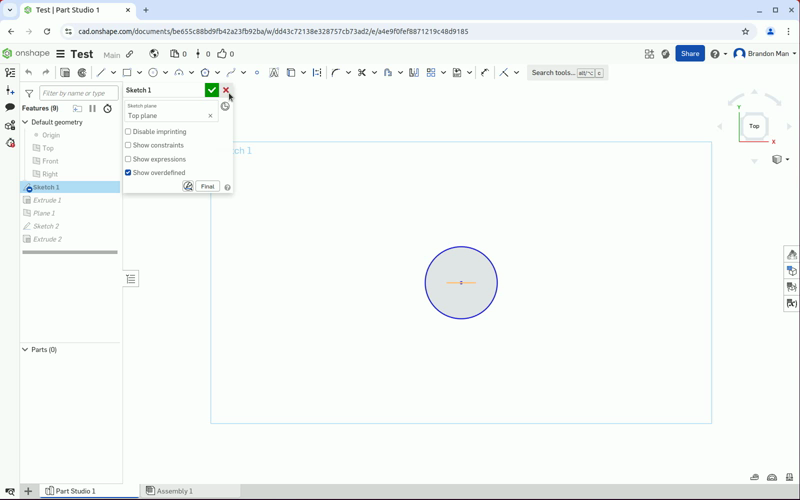
click(229, 92)
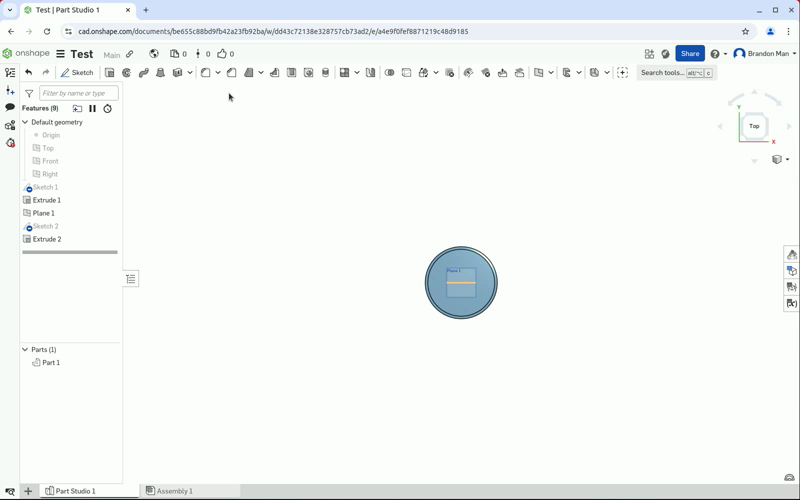
mouse_move(73, 352)
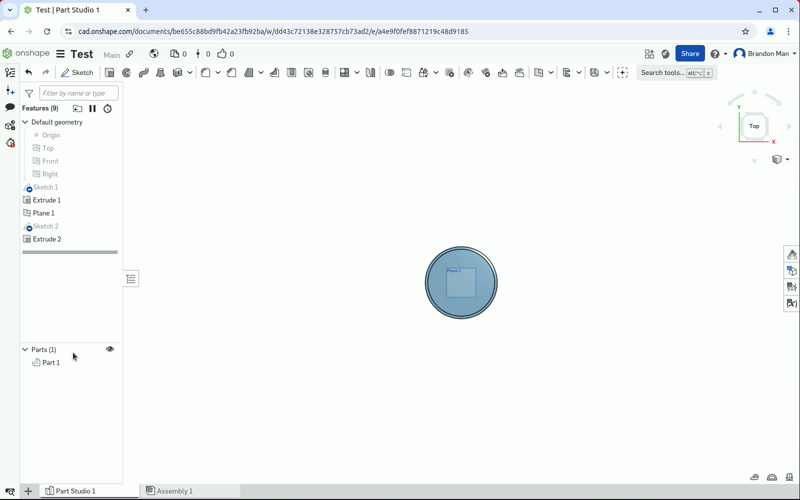
key(y)
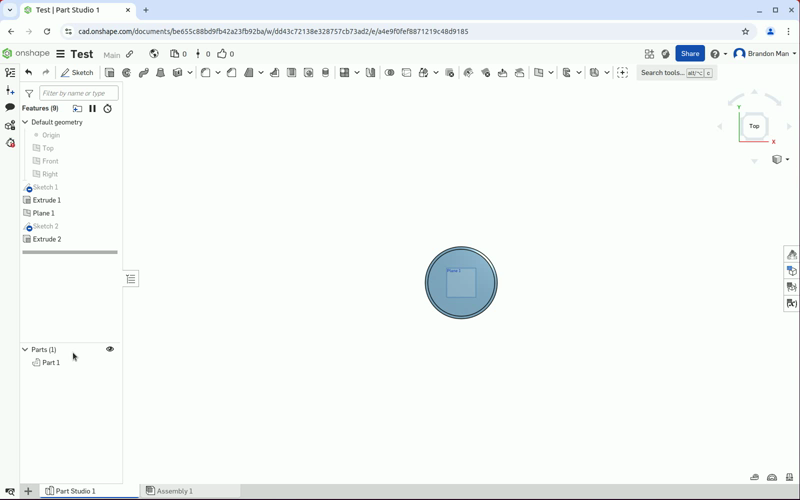
key(shift+p)
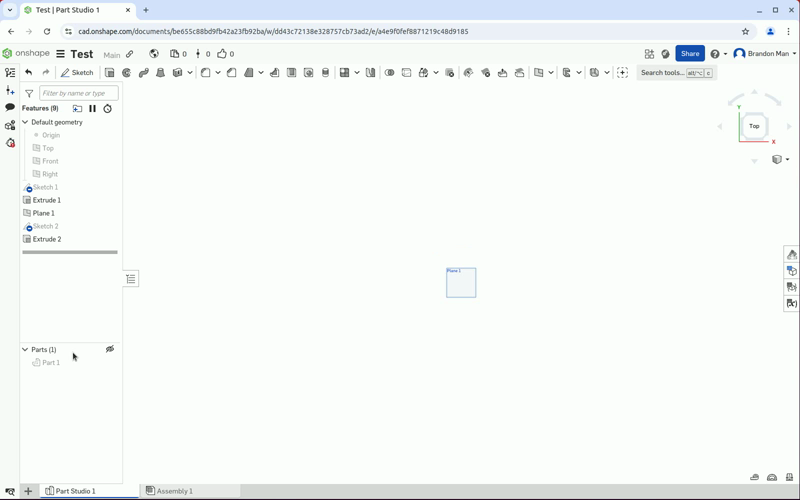
key(space)
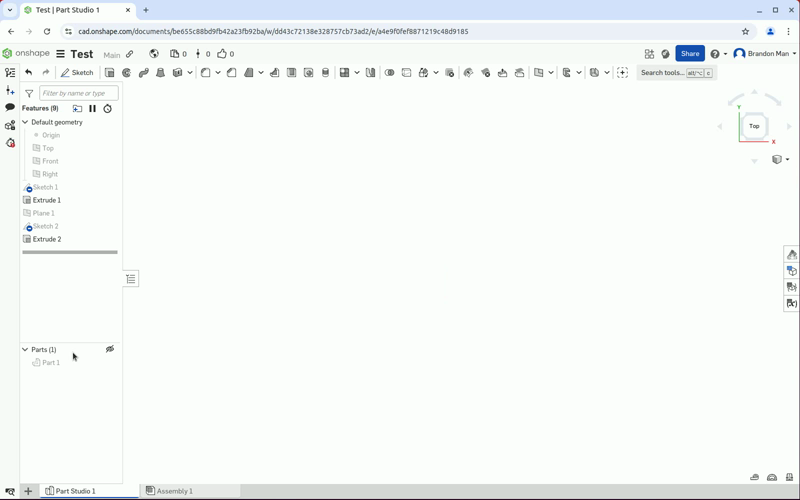
key_down(shift)
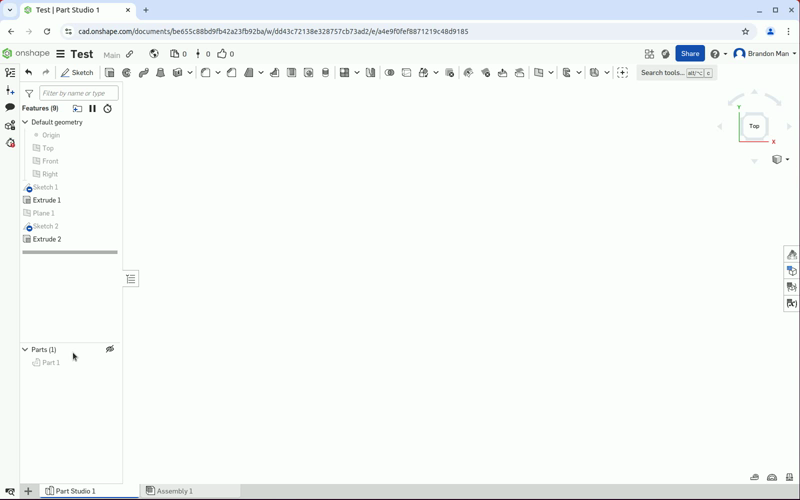
key(up)
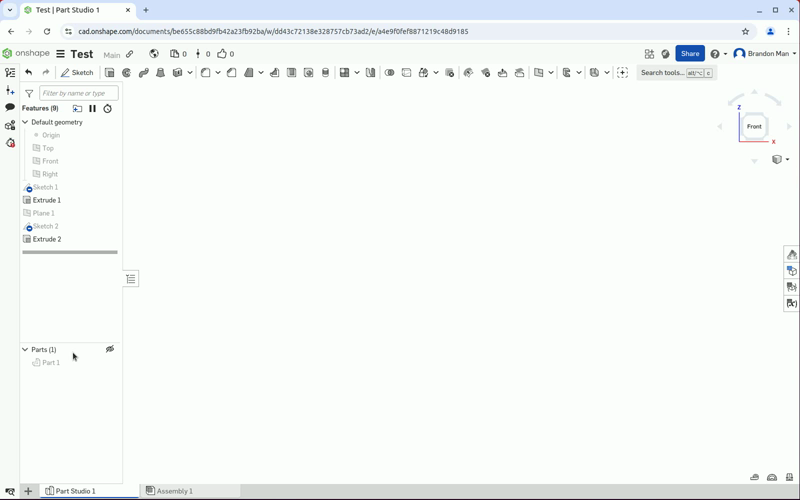
key_up(shift)
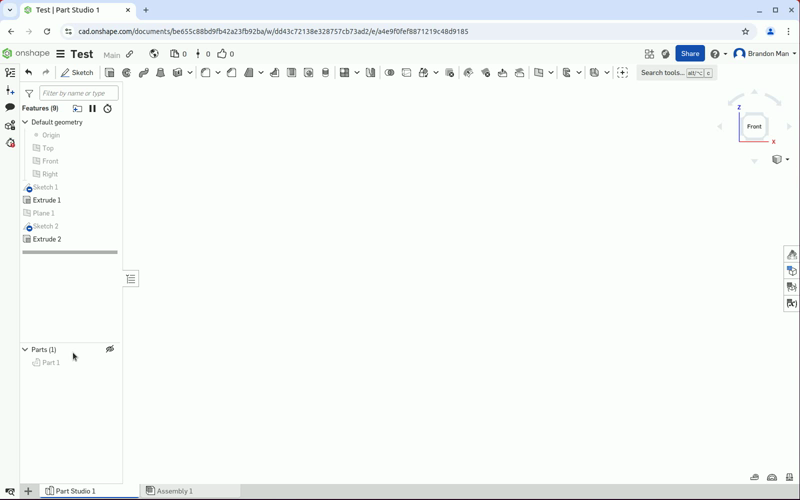
key(space)
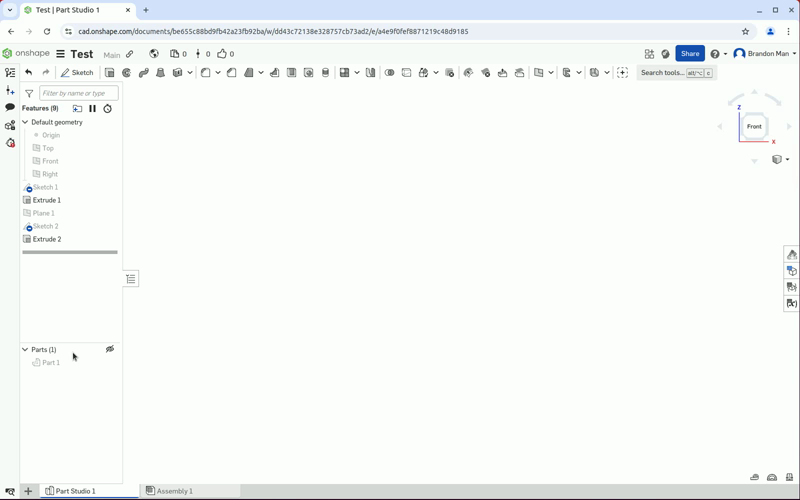
key_down(shift)
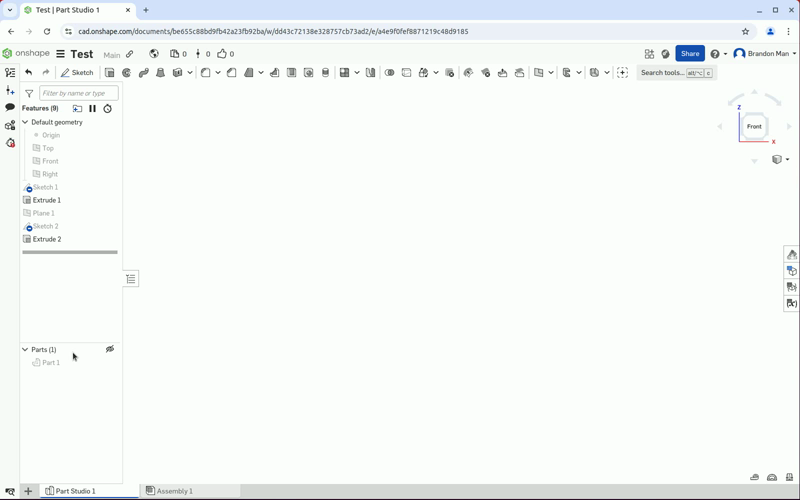
key(left)
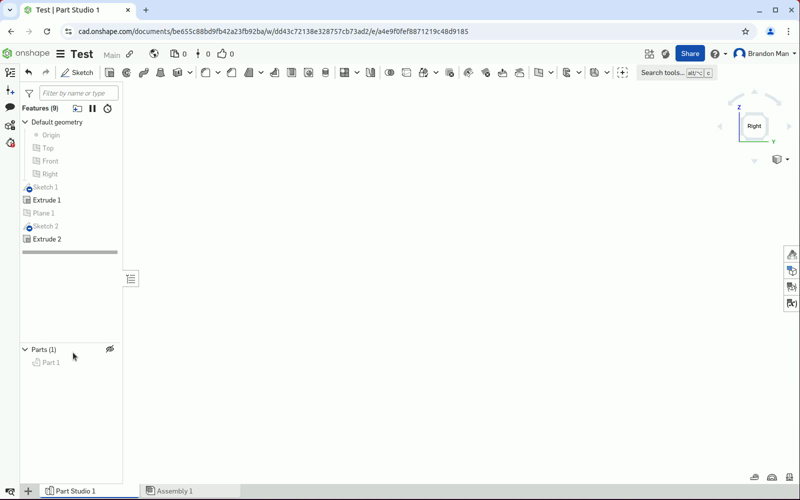
key_up(shift)
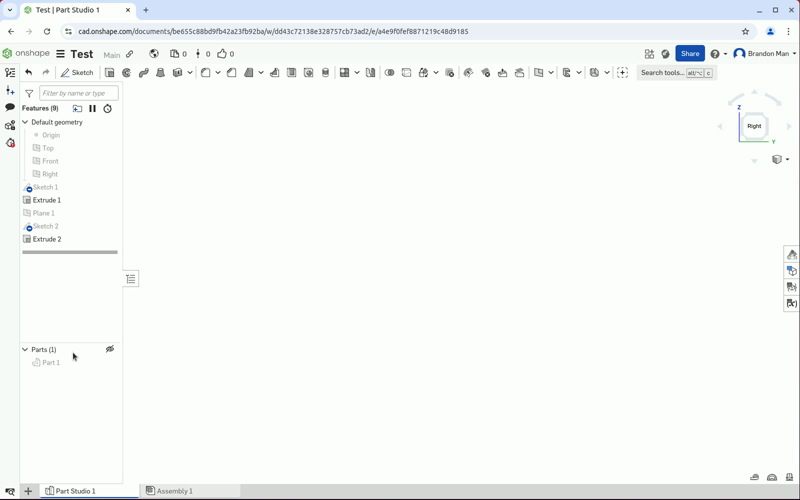
mouse_move(73, 352)
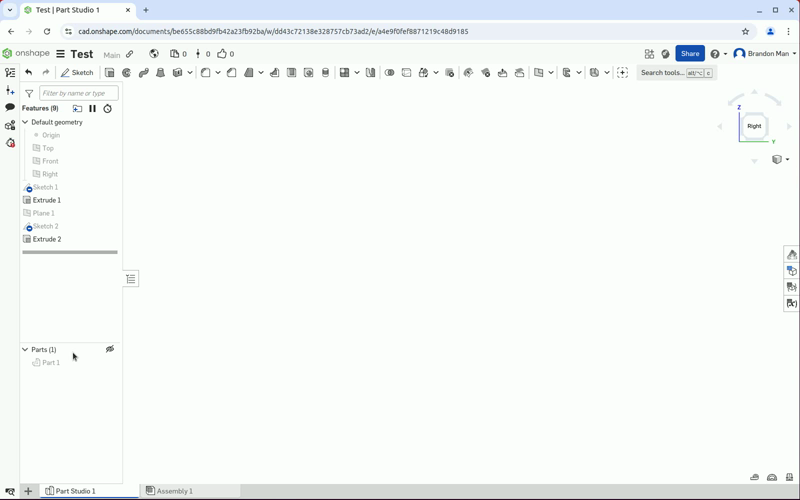
key(shift+y)
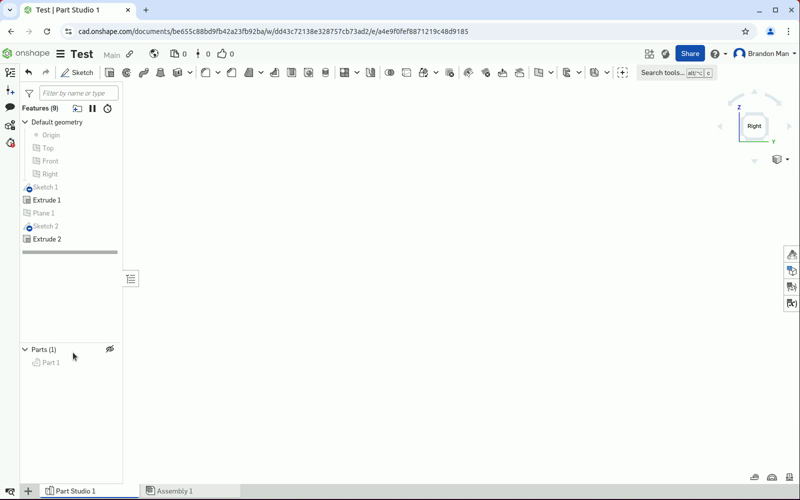
key(shift+s)
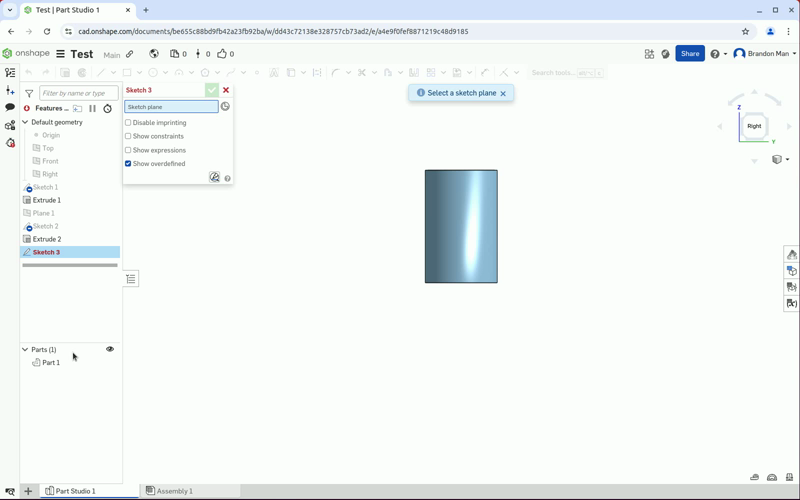
mouse_move(73, 176)
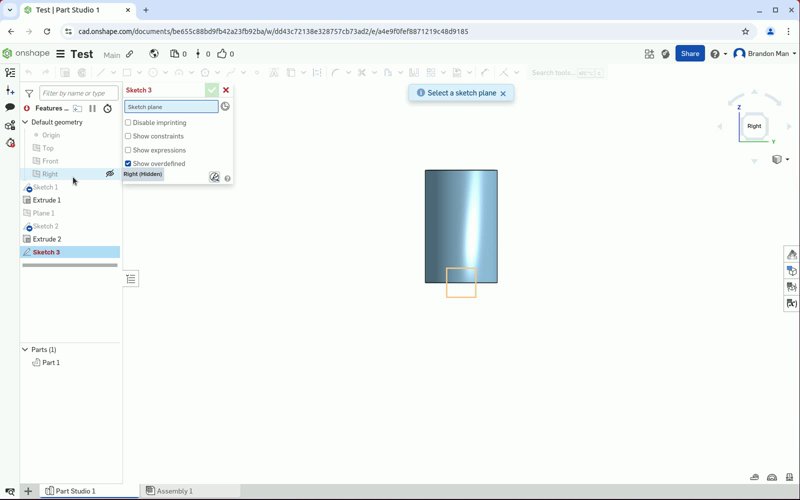
click(73, 176)
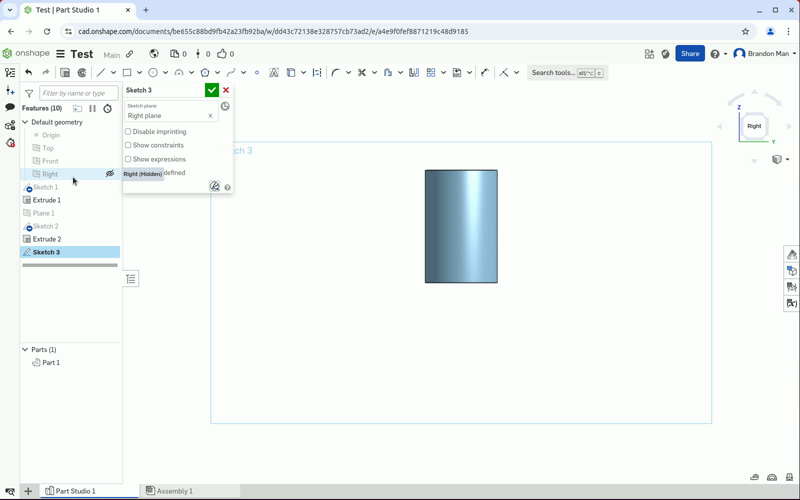
mouse_move(73, 352)
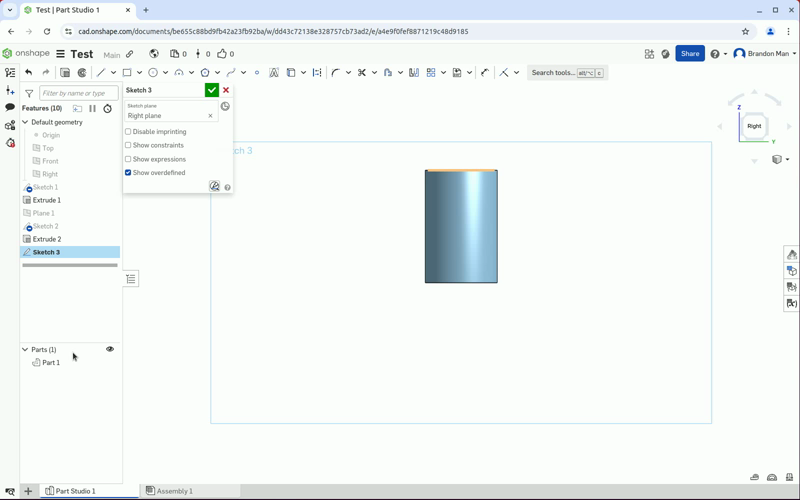
key(y)
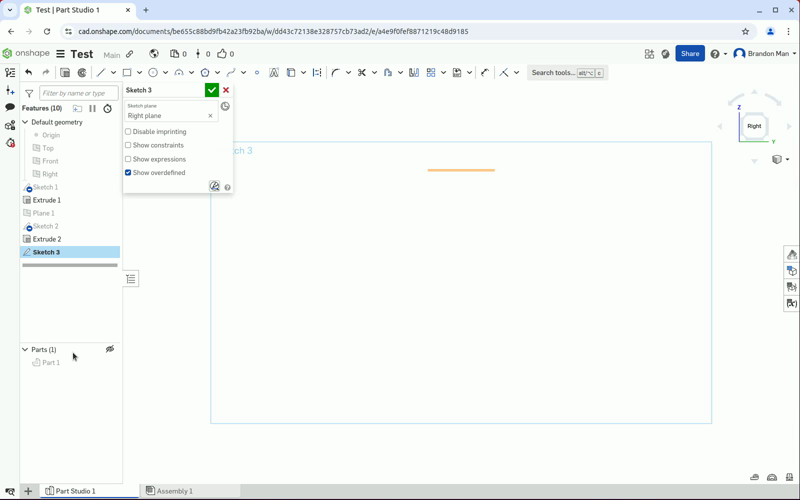
key(c)
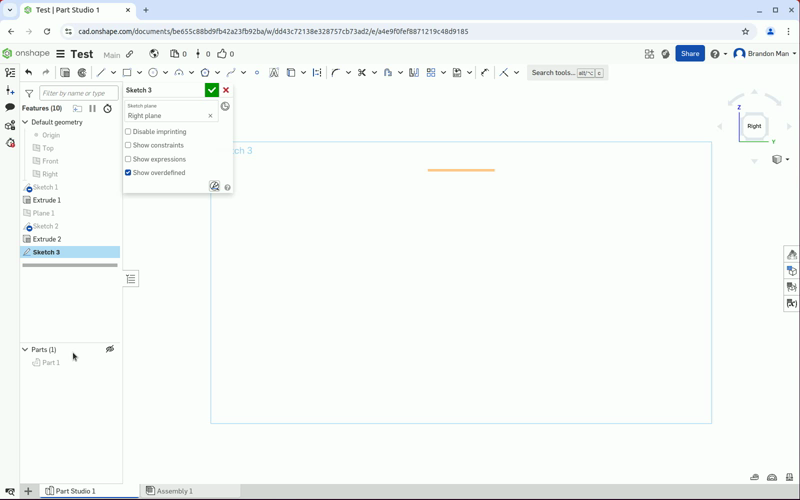
key_down(shift)
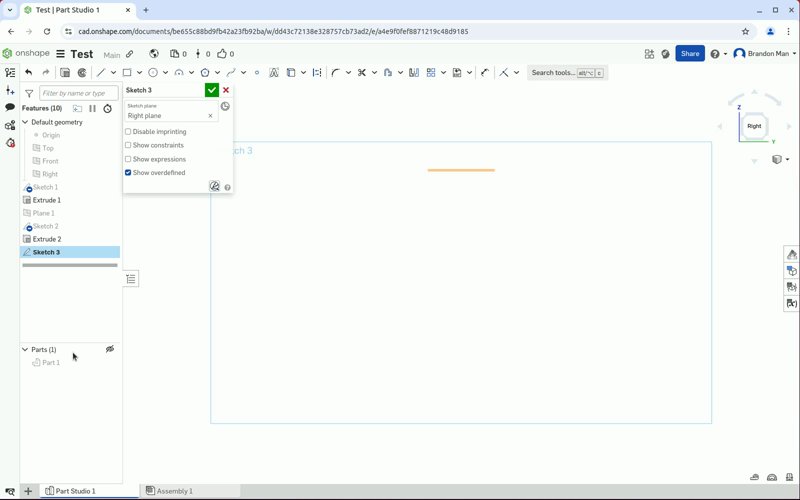
mouse_move(461, 192)
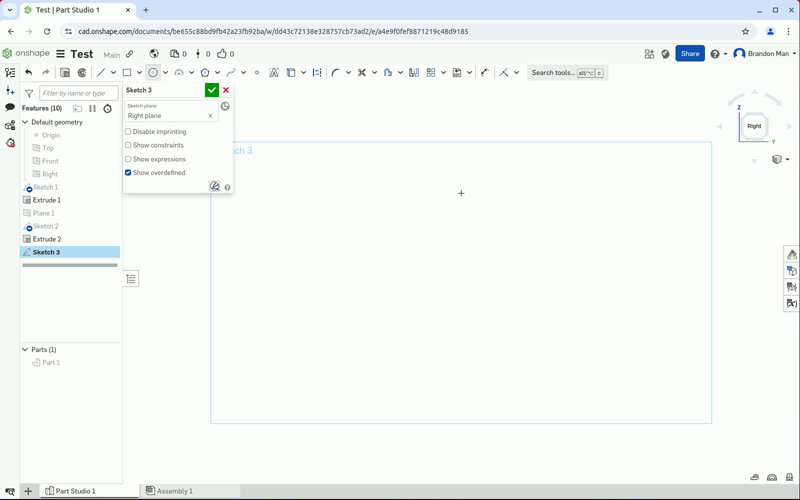
click(461, 192)
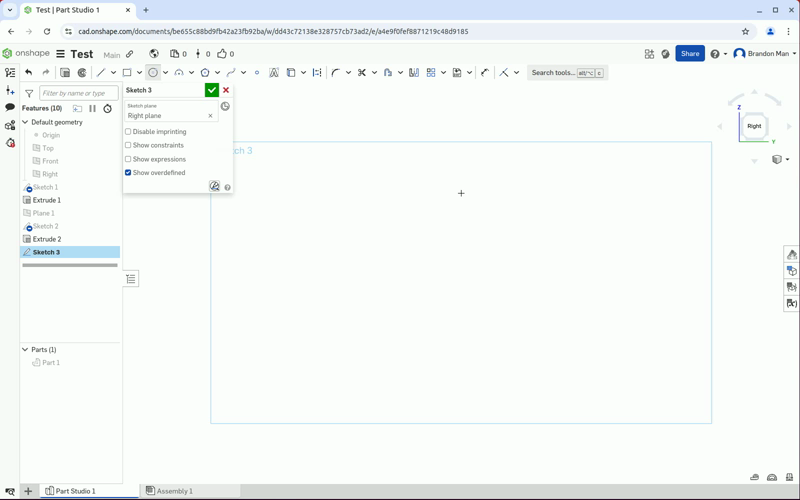
key_up(shift)
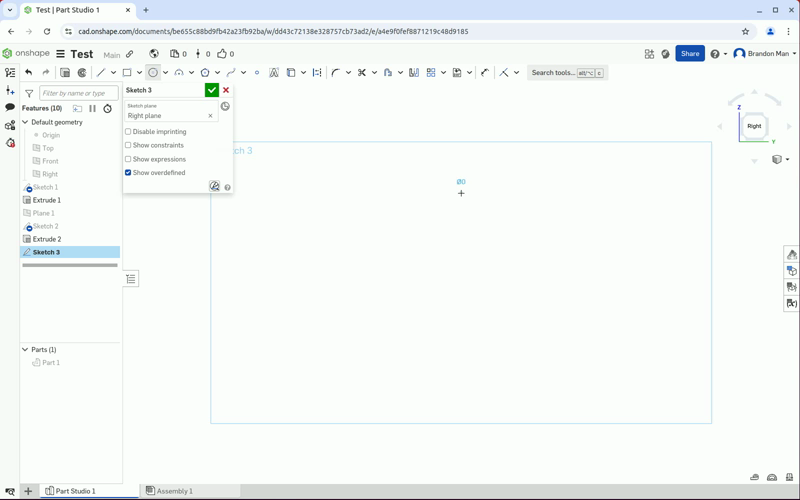
mouse_move(465, 192)
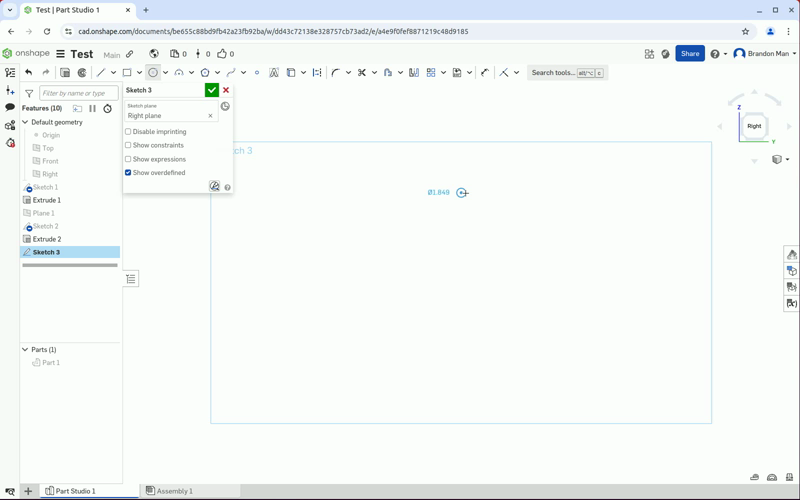
click(465, 192)
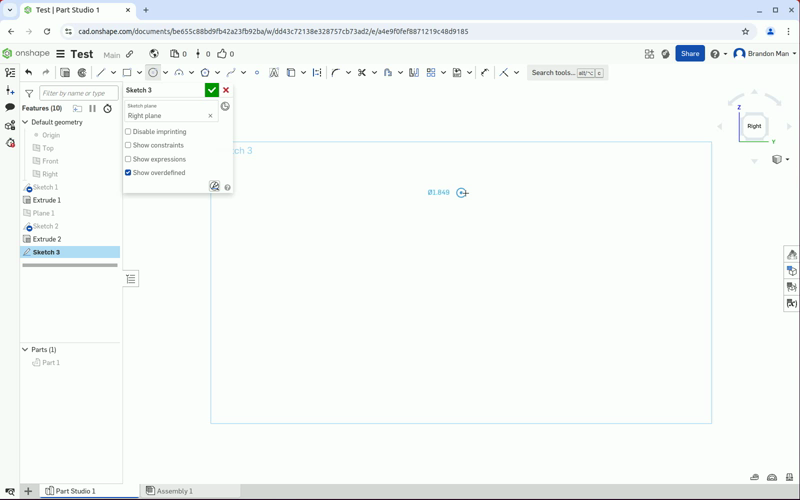
key(esc)
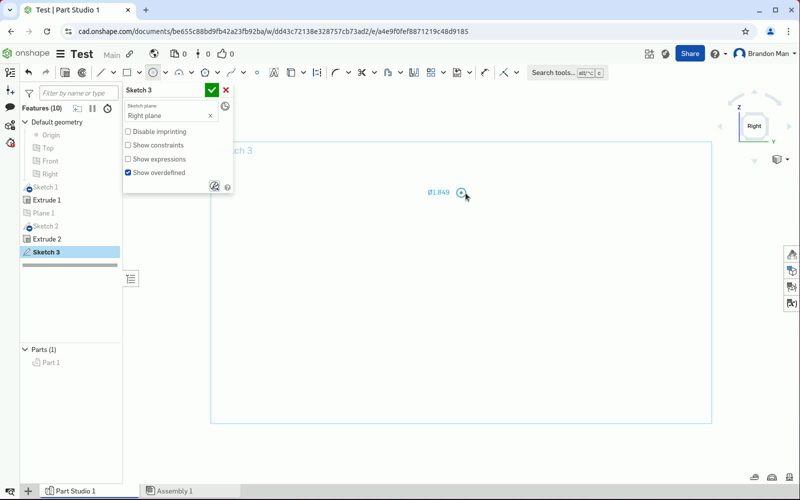
mouse_move(460, 196)
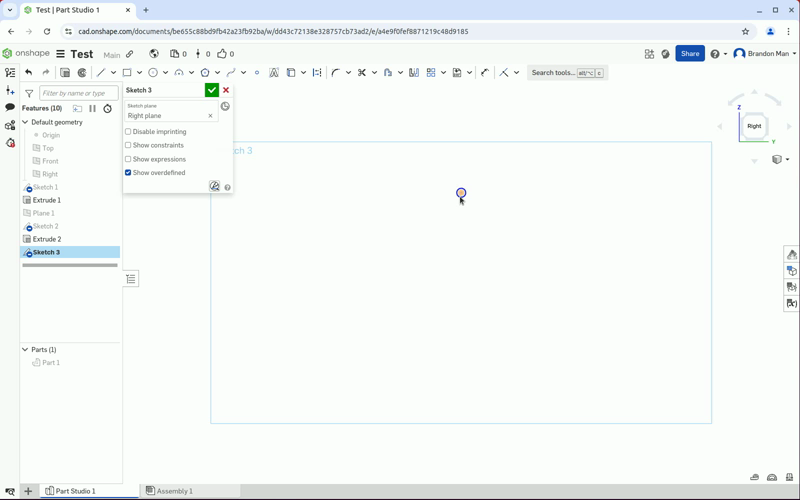
scroll(6)
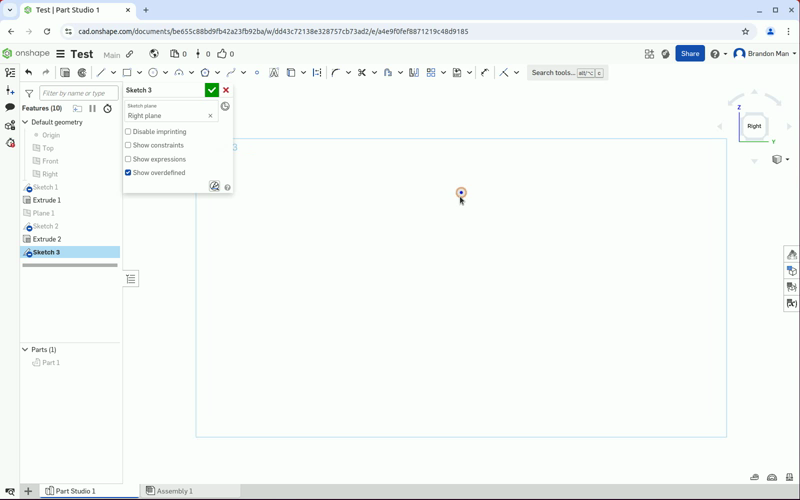
scroll(6)
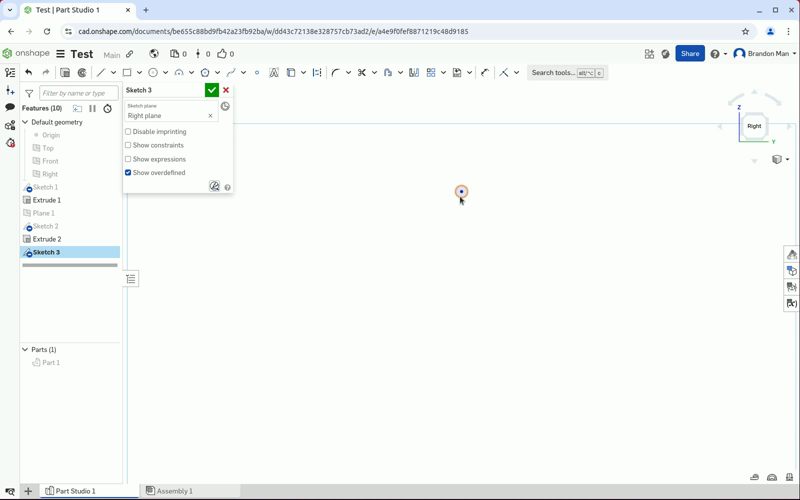
scroll(6)
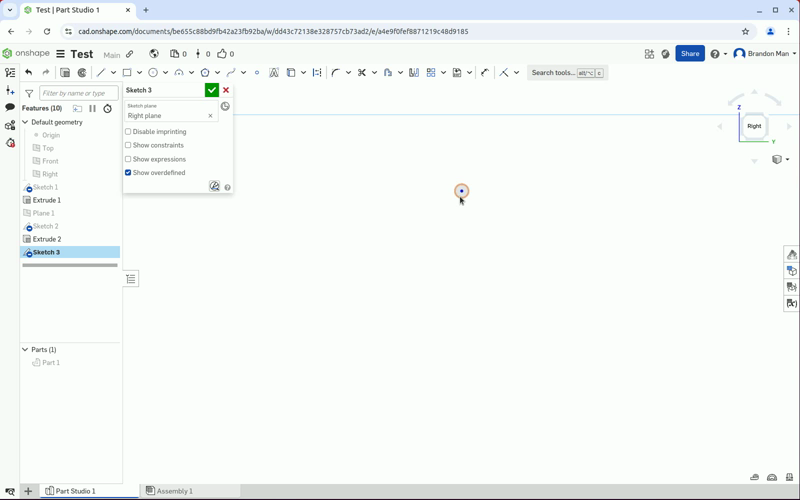
scroll(6)
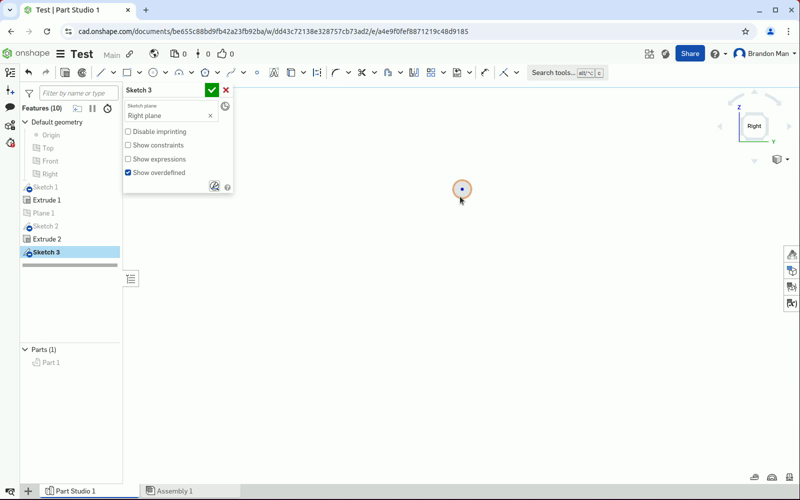
scroll(6)
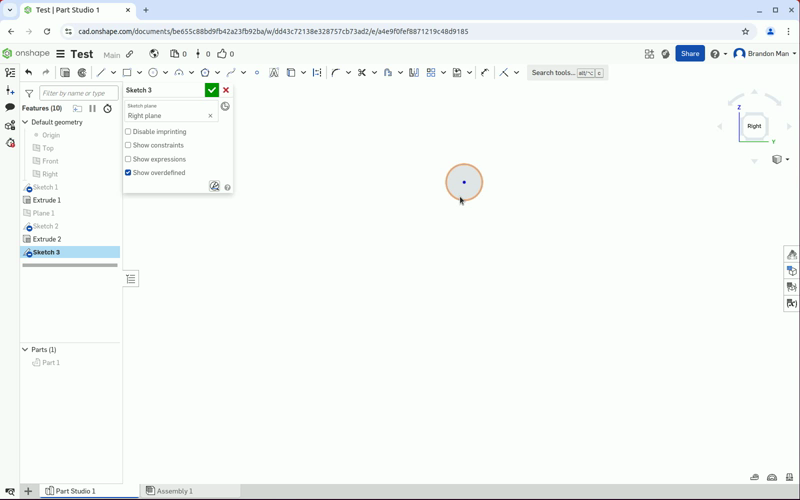
scroll(6)
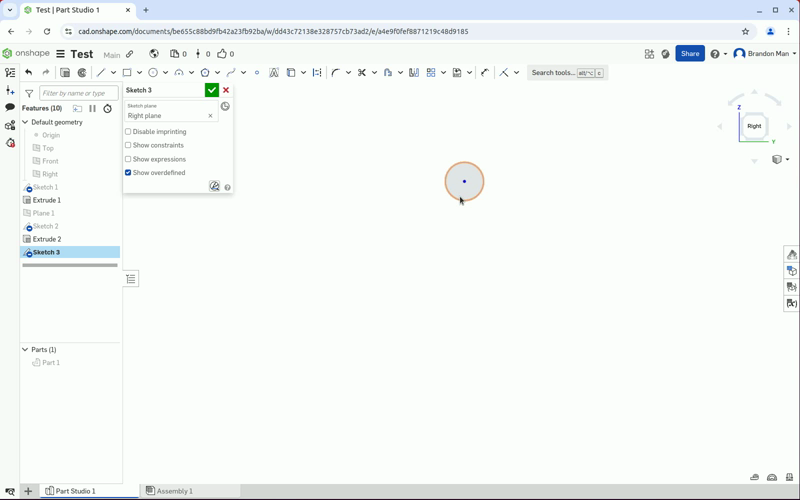
scroll(6)
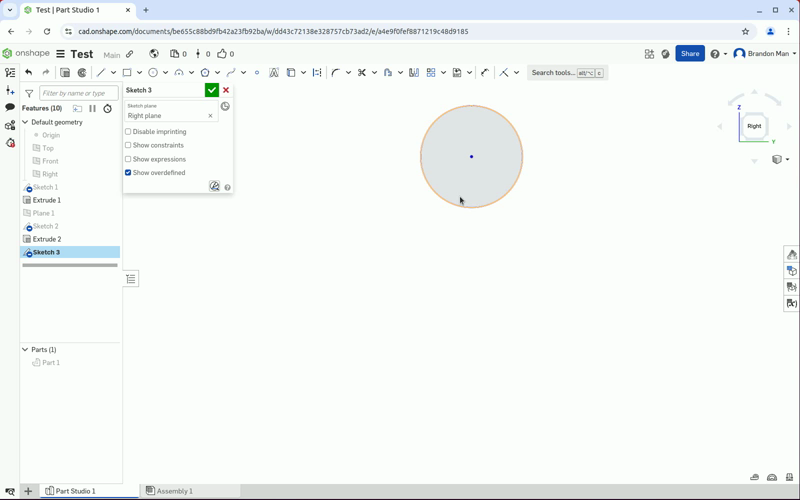
click(460, 196)
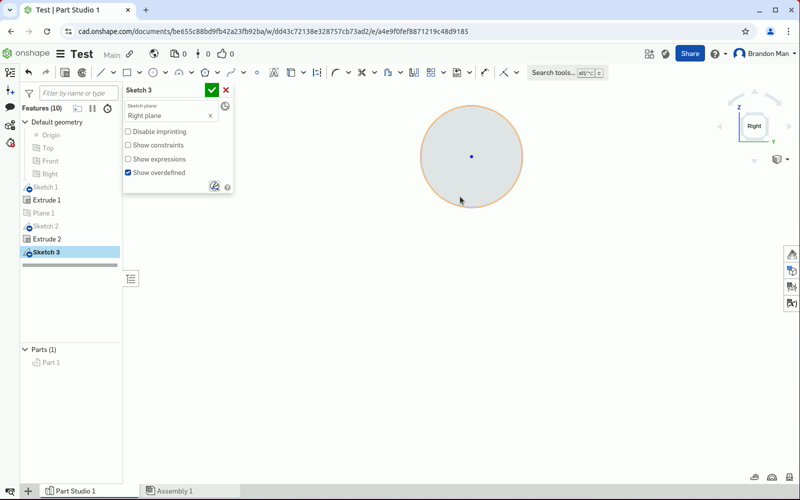
scroll(-6)
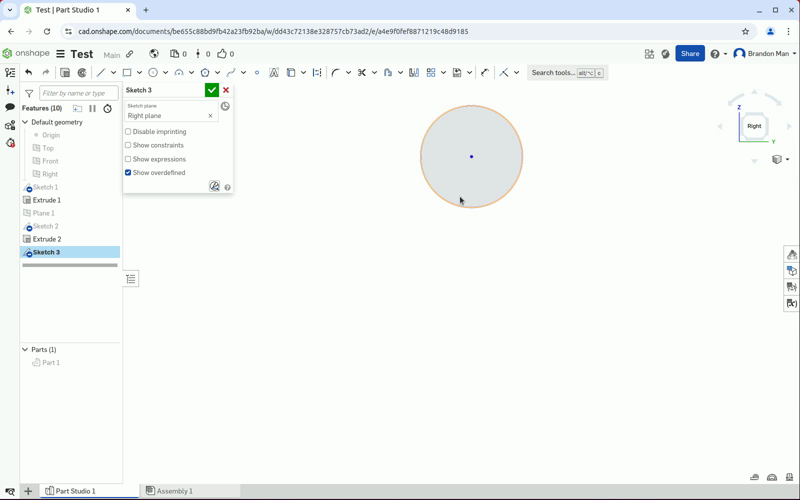
scroll(-6)
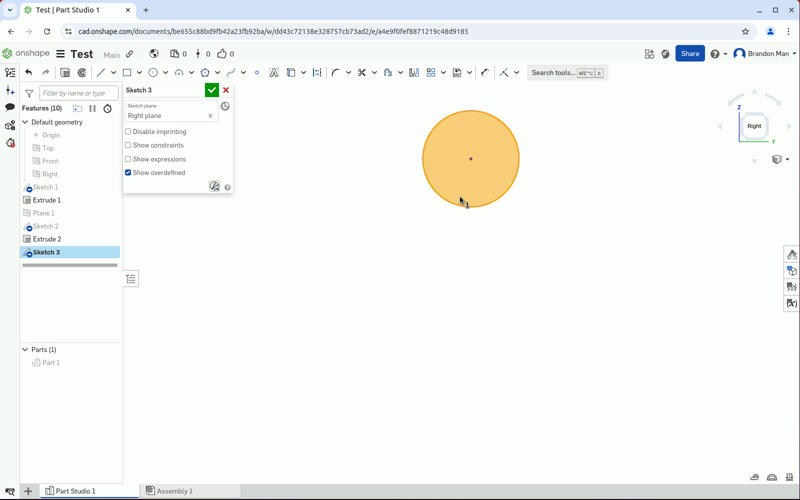
scroll(-6)
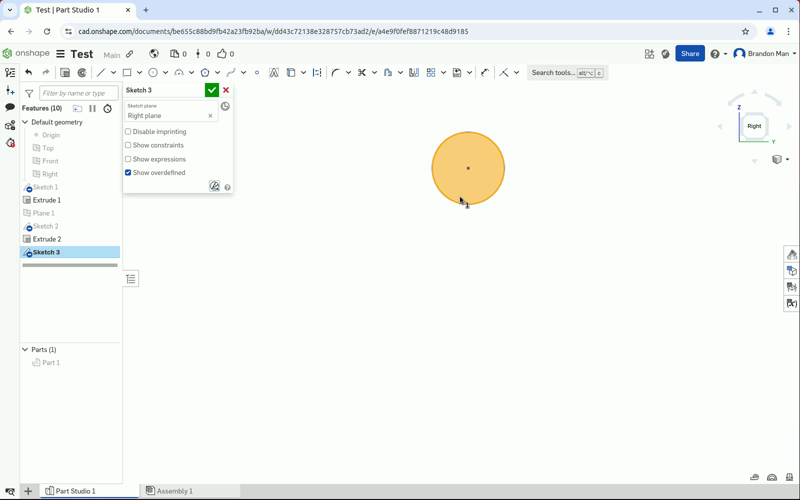
scroll(-6)
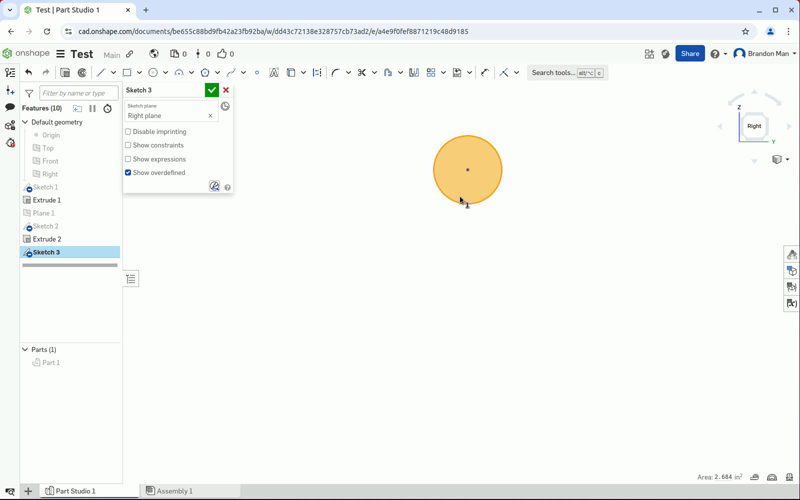
scroll(-6)
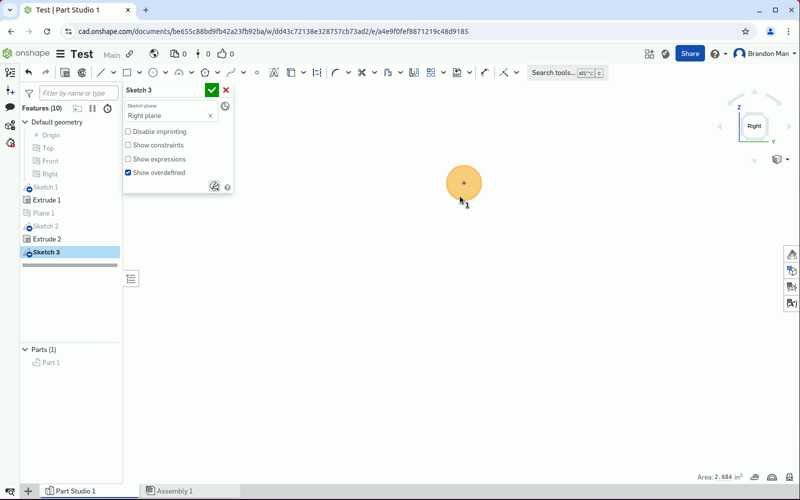
scroll(-6)
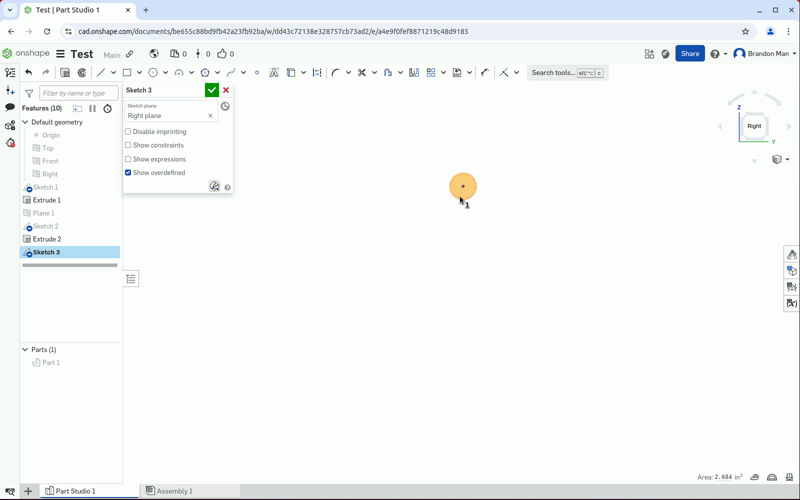
scroll(-6)
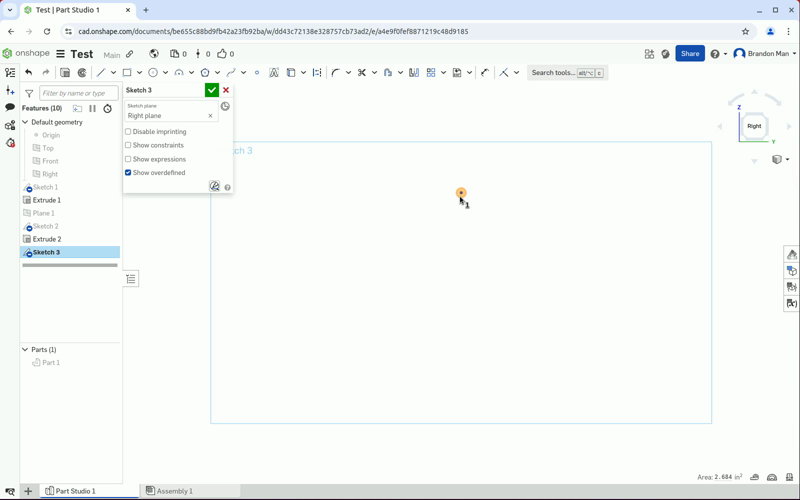
mouse_move(73, 352)
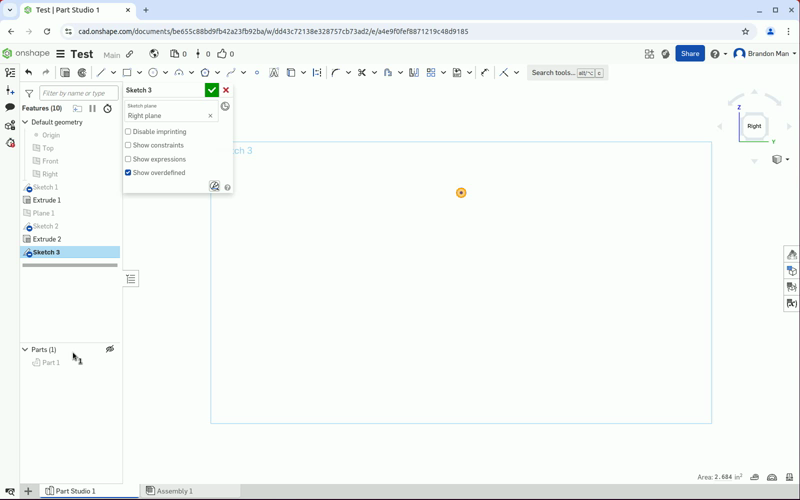
key(shift+y)
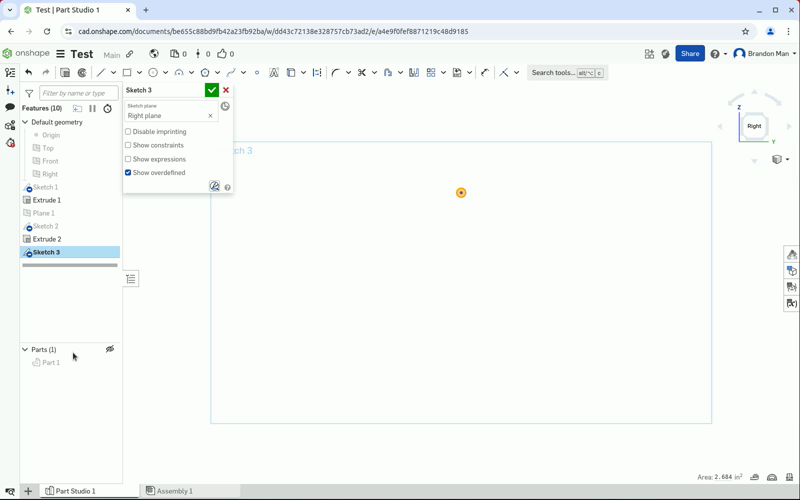
key(shift+e)
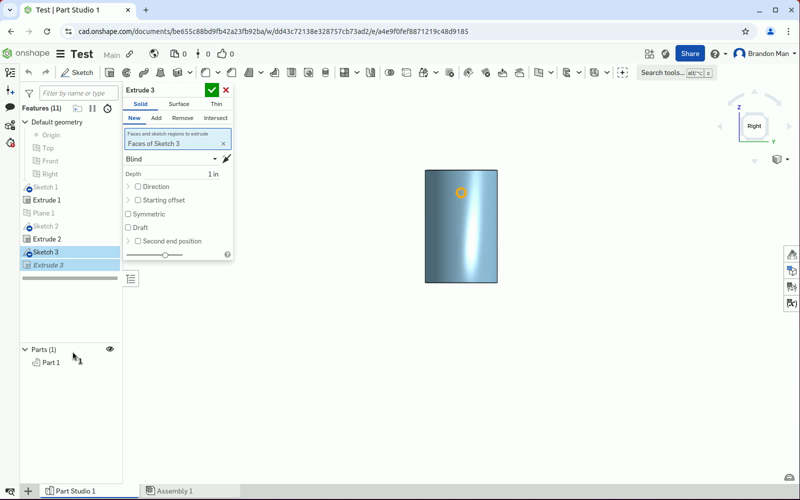
mouse_move(143, 106)
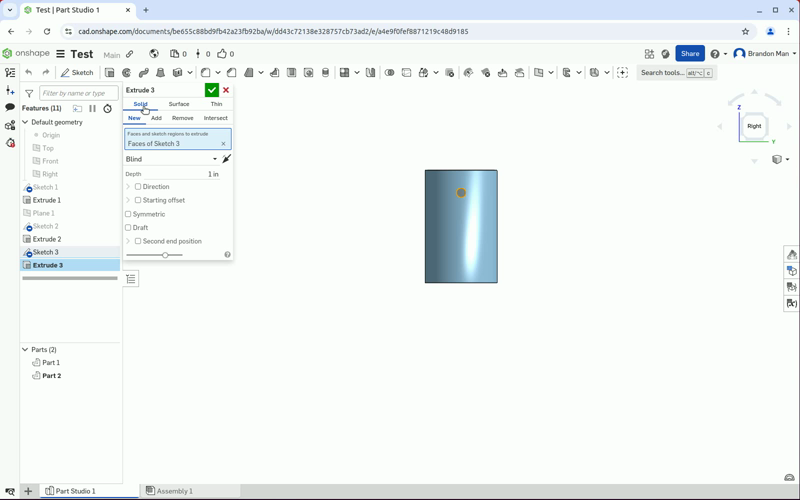
click(143, 106)
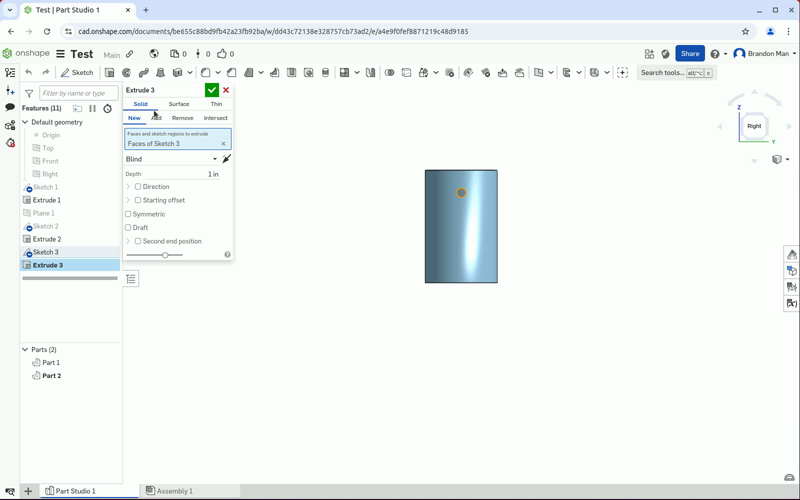
mouse_move(186, 120)
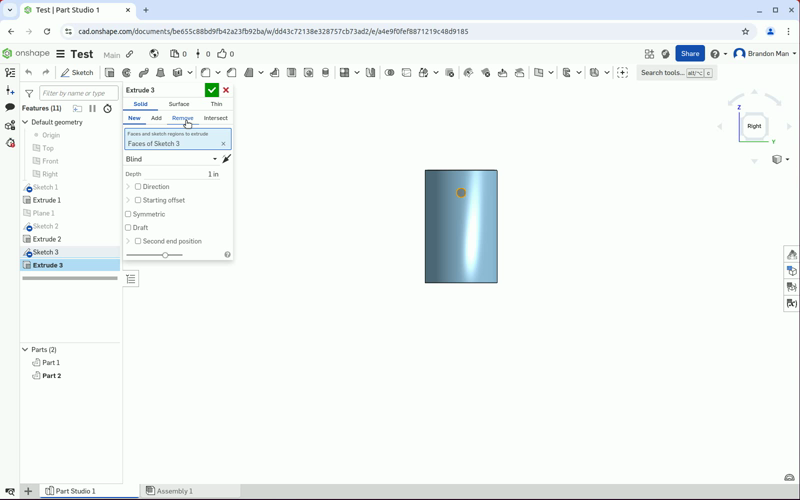
click(186, 120)
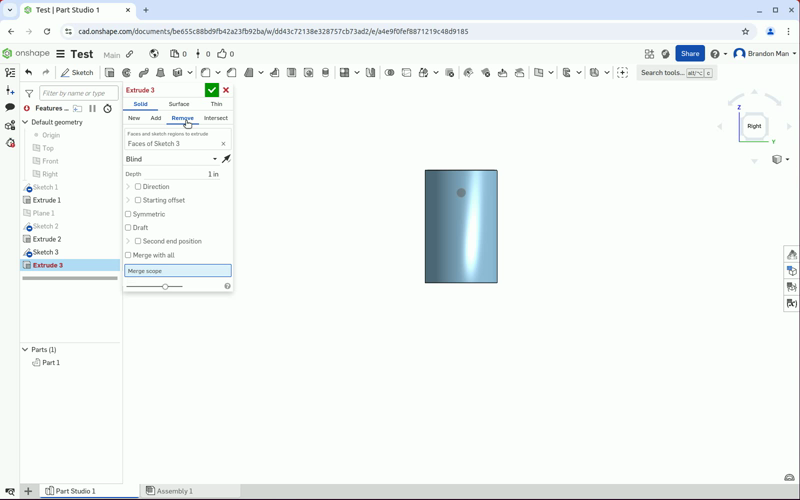
key(tab, 4)
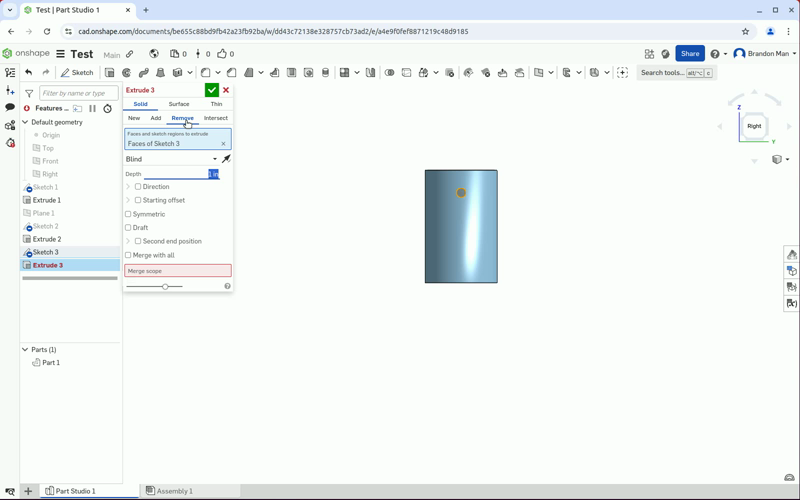
text(-13.721)
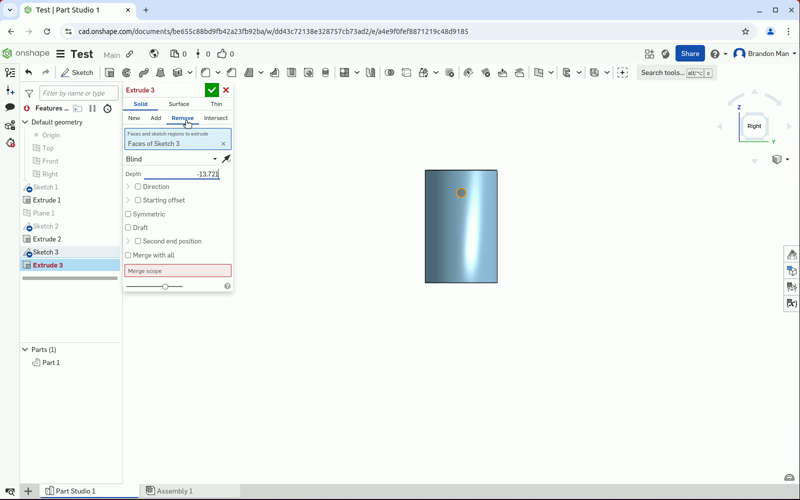
key(tab, 6)
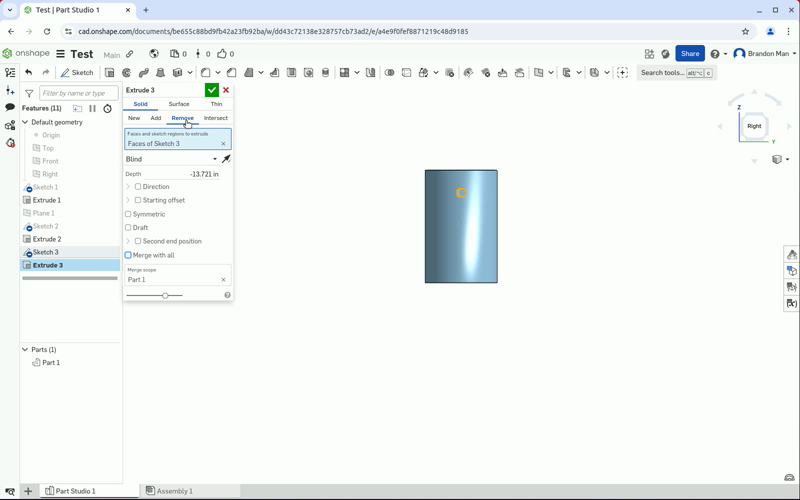
key(space)
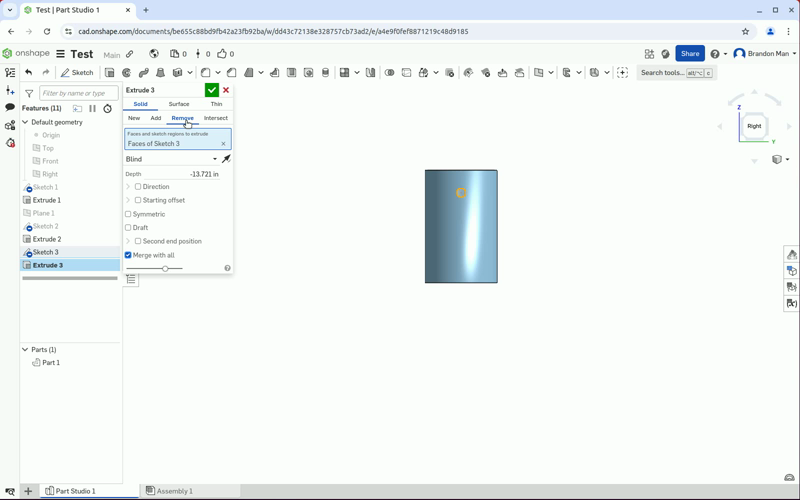
key(enter)
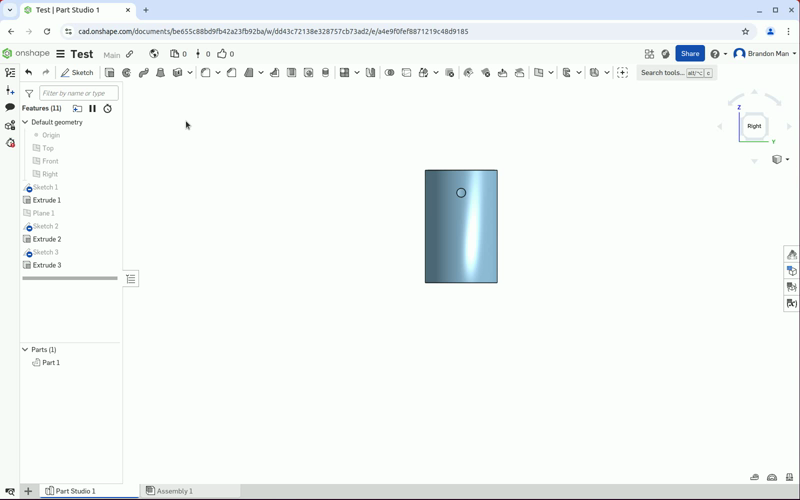
key(shift+h)
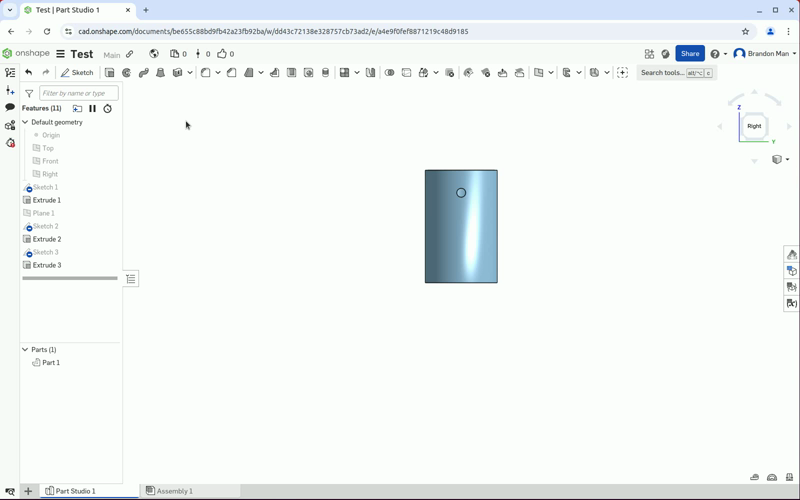
key(shift+h)
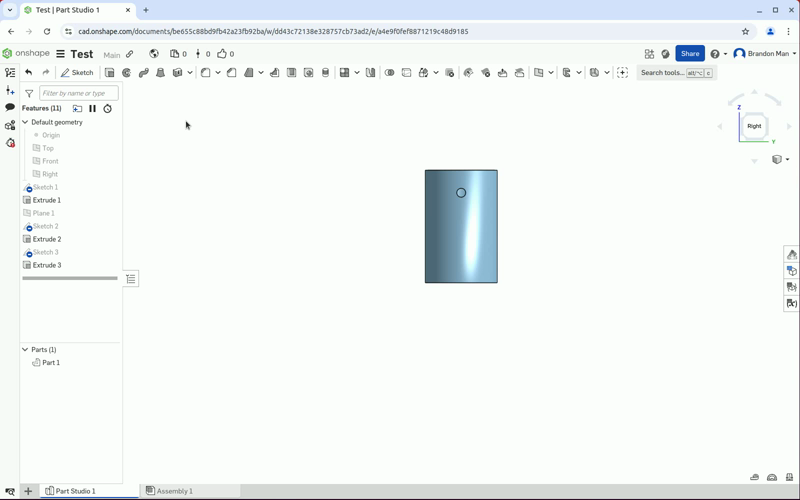
mouse_move(73, 189)
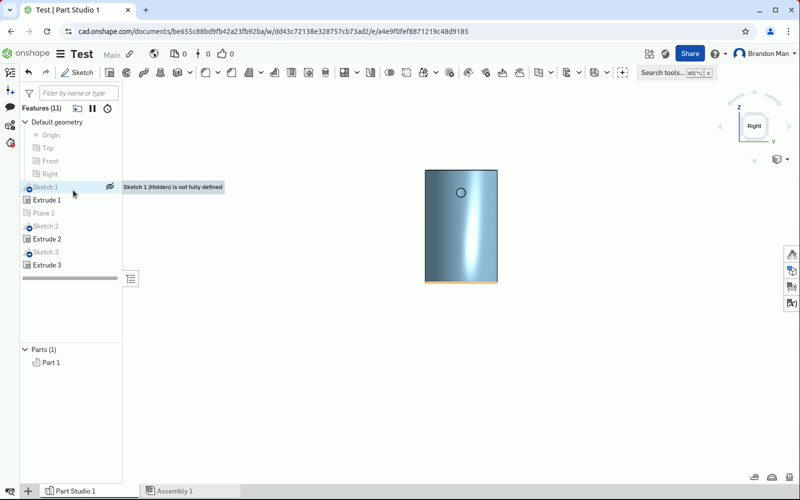
click(73, 189)
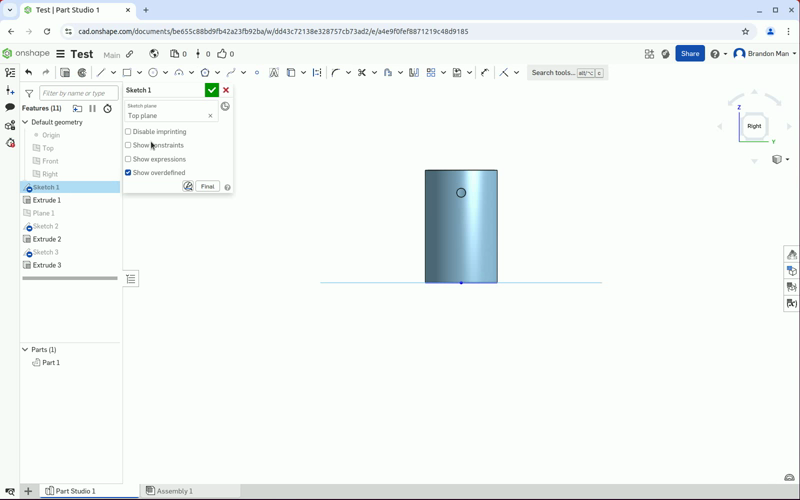
mouse_move(229, 92)
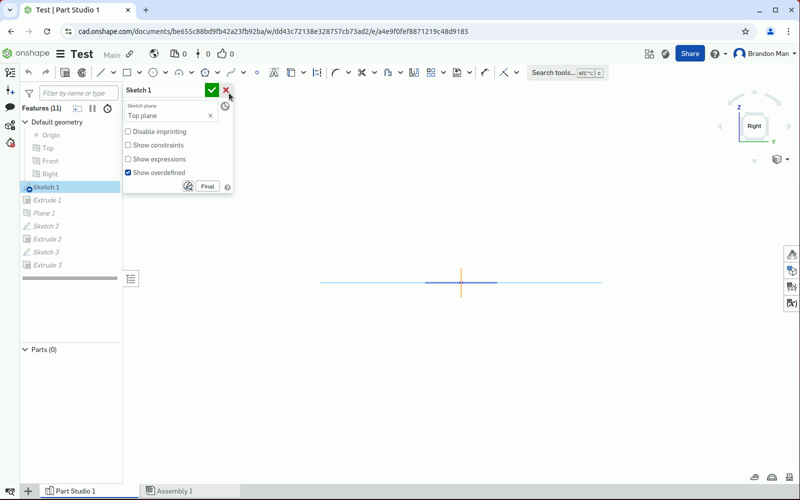
click(229, 92)
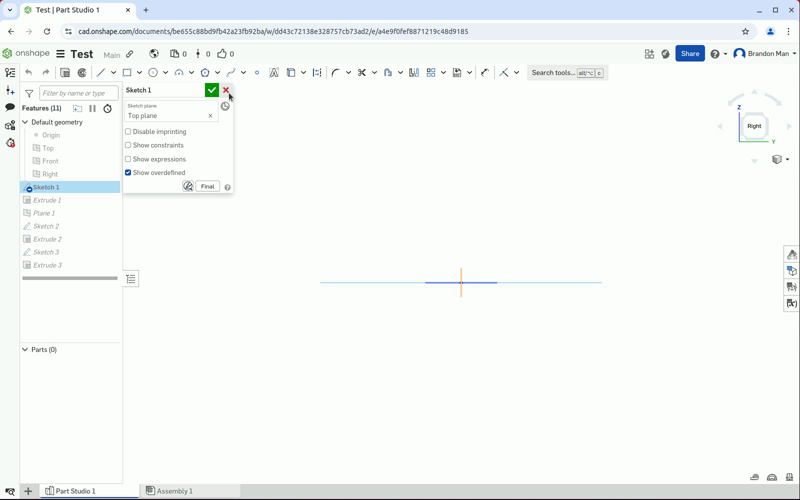
key(shift+s)
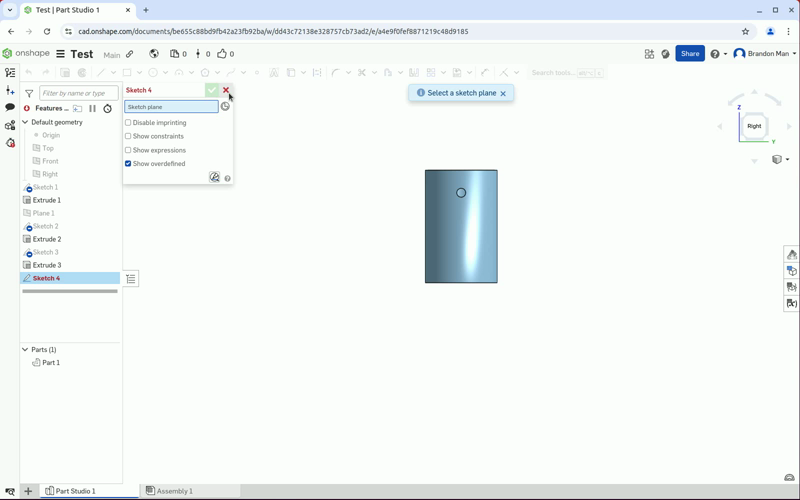
mouse_move(73, 176)
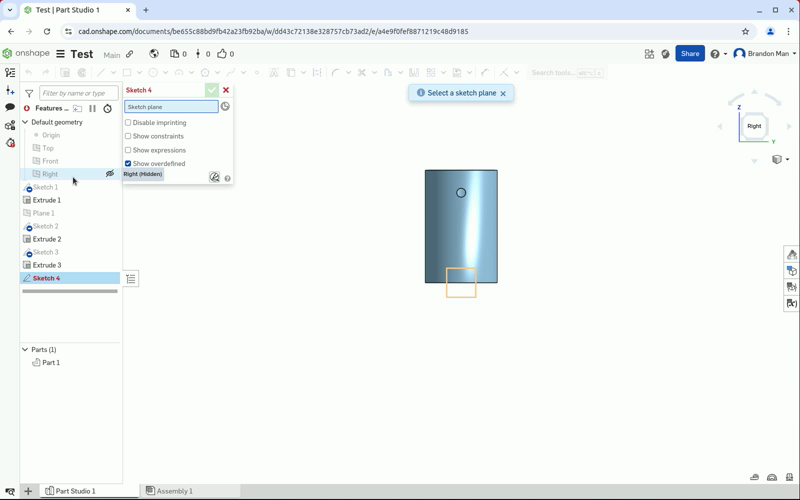
click(73, 176)
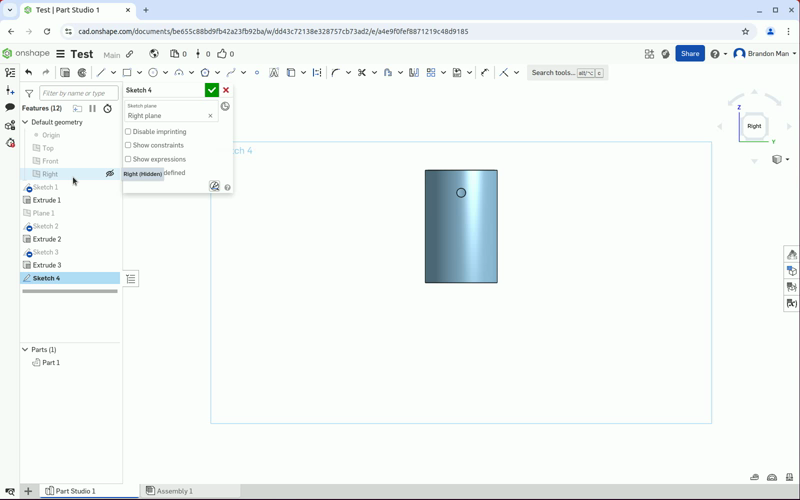
mouse_move(73, 352)
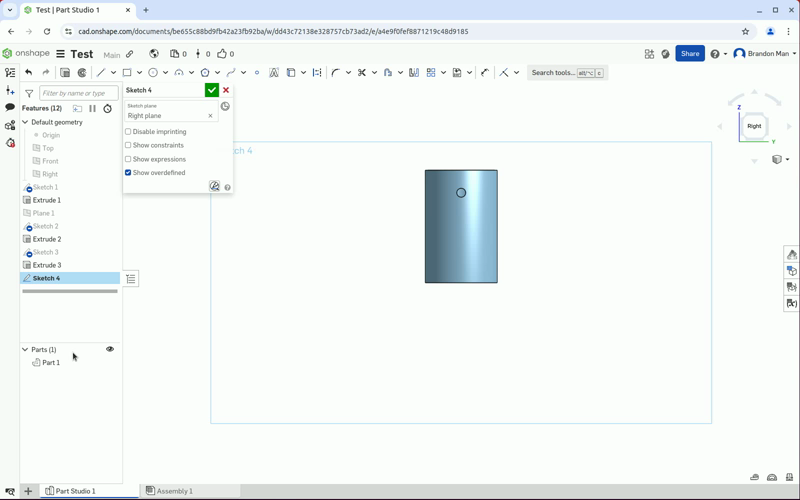
key(y)
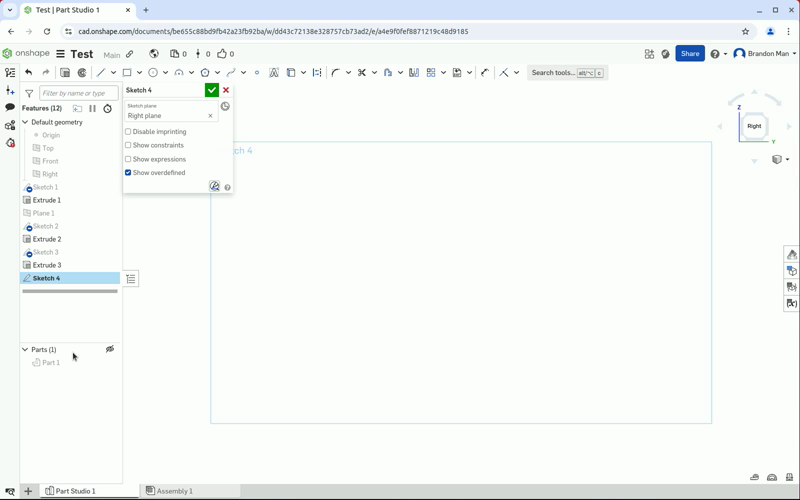
key(c)
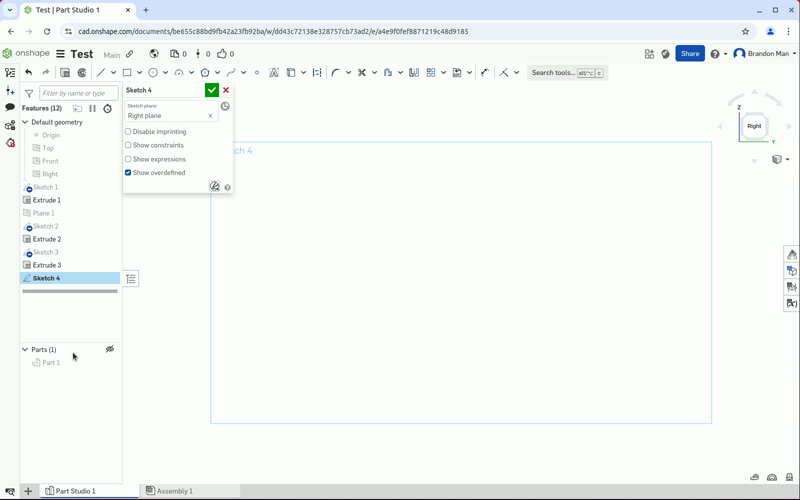
key_down(shift)
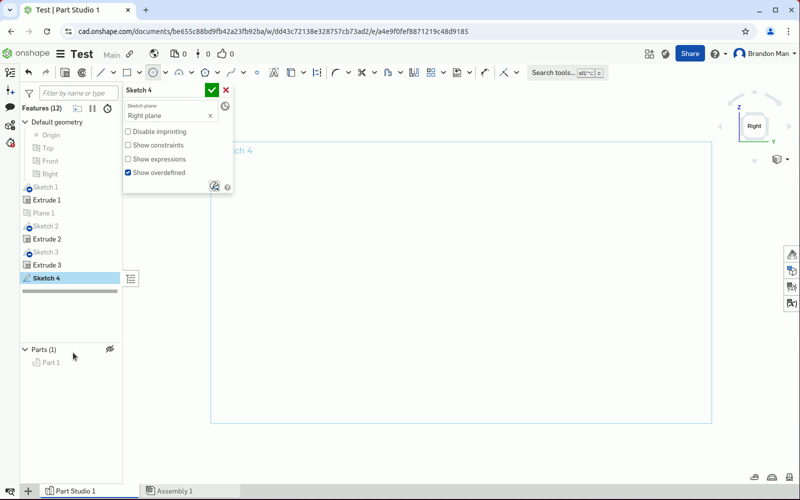
mouse_move(470, 273)
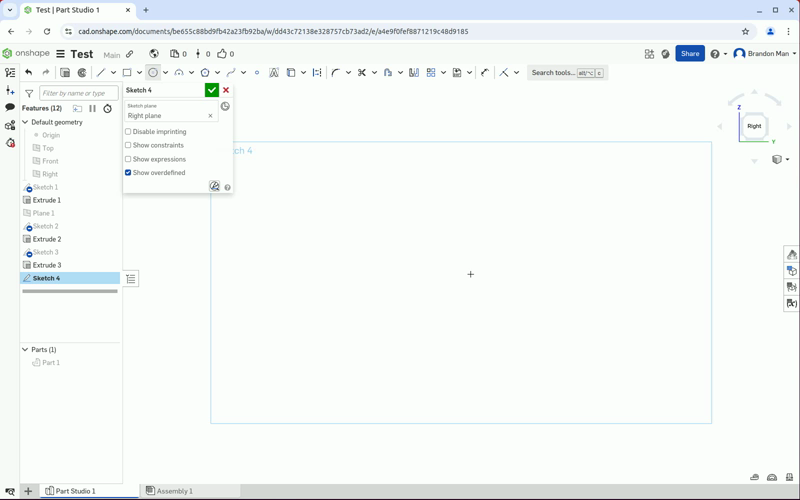
click(470, 273)
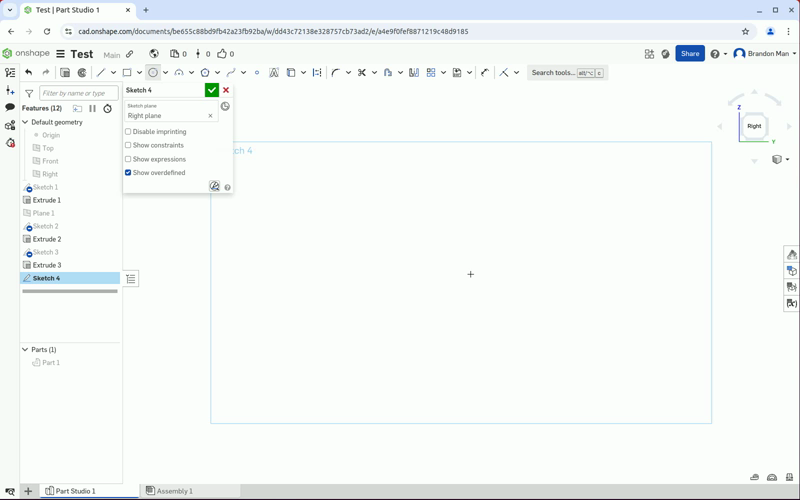
key_up(shift)
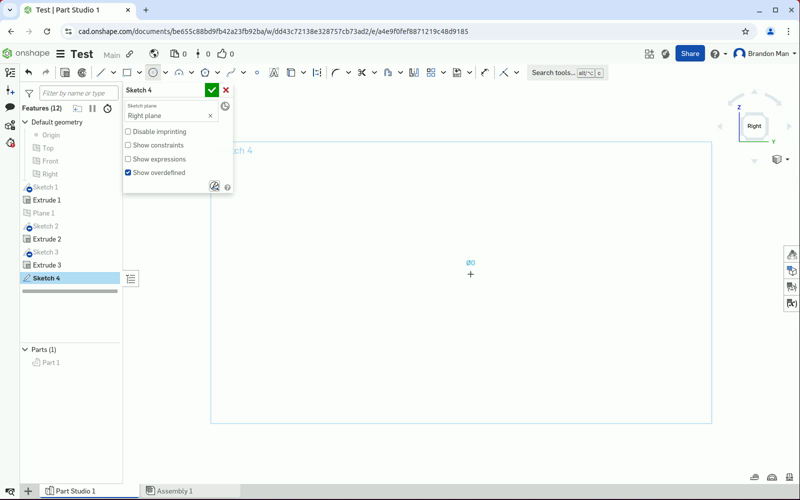
mouse_move(474, 273)
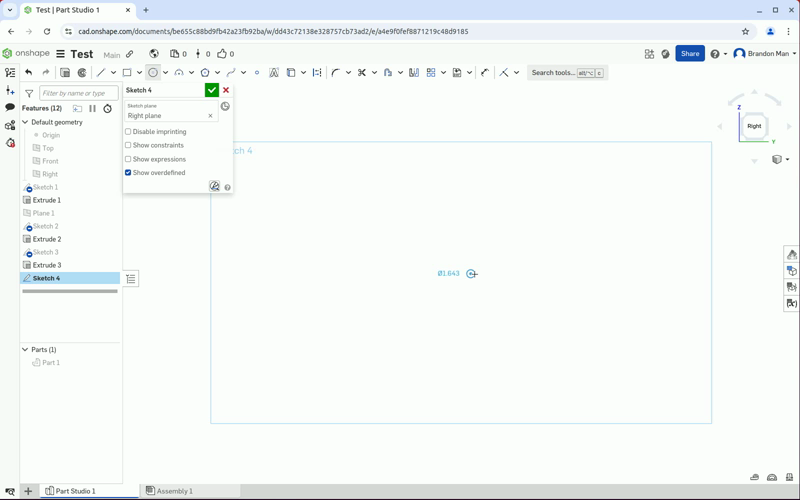
click(474, 273)
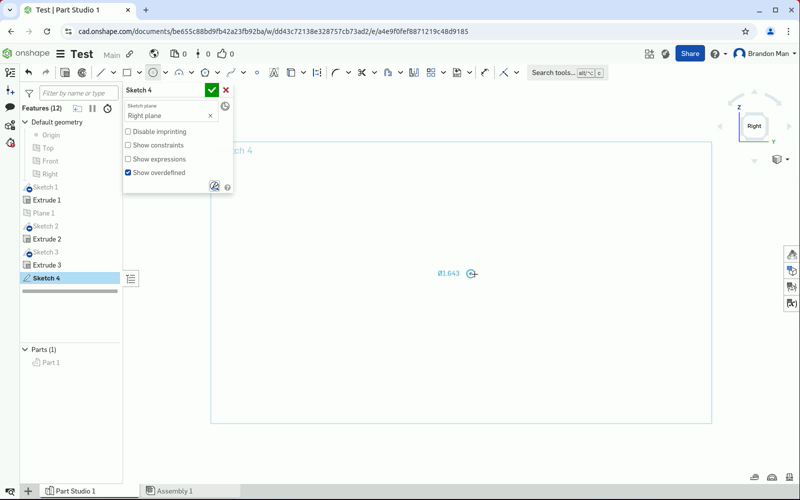
key(esc)
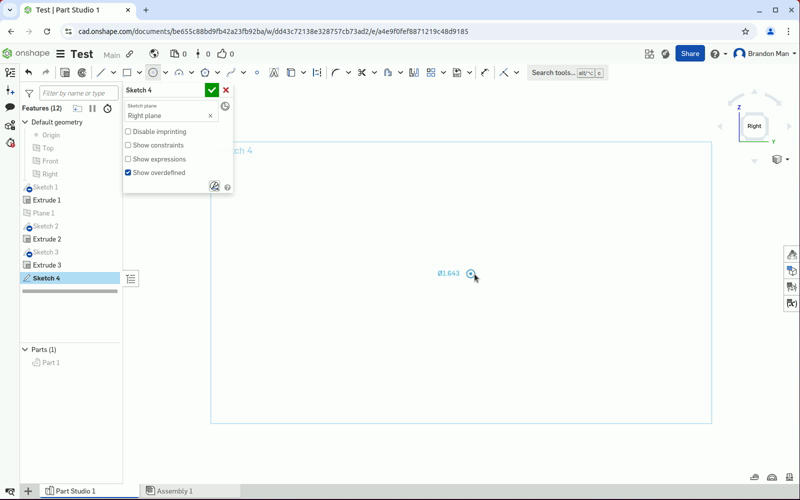
mouse_move(471, 276)
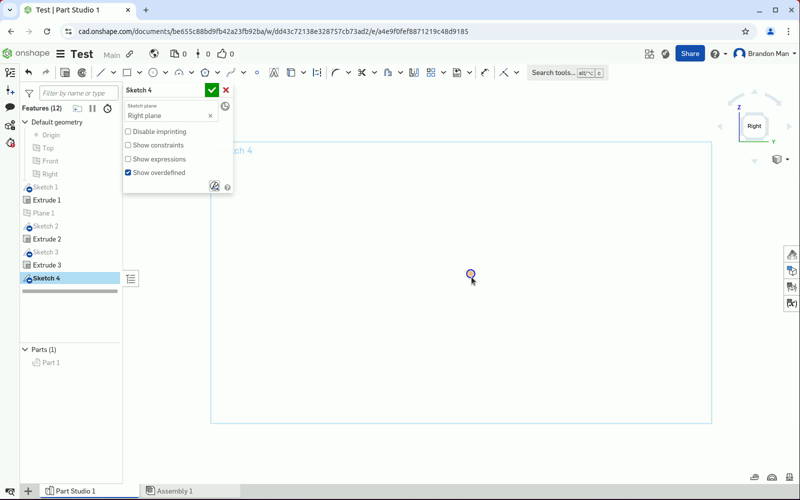
scroll(6)
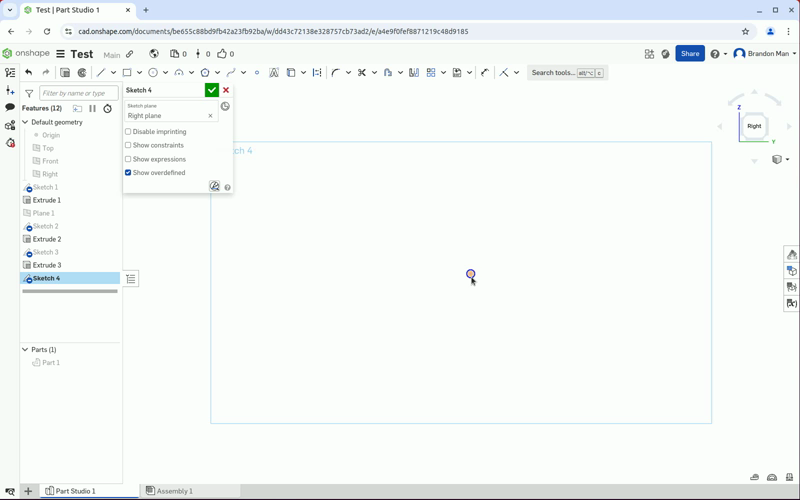
scroll(6)
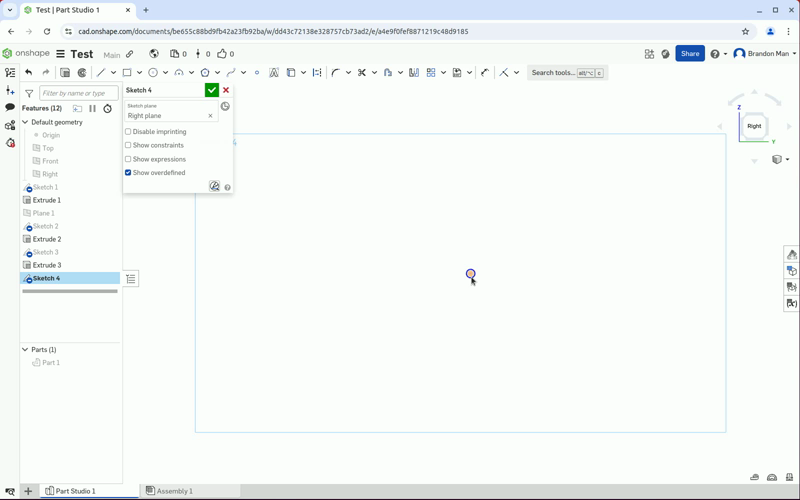
scroll(6)
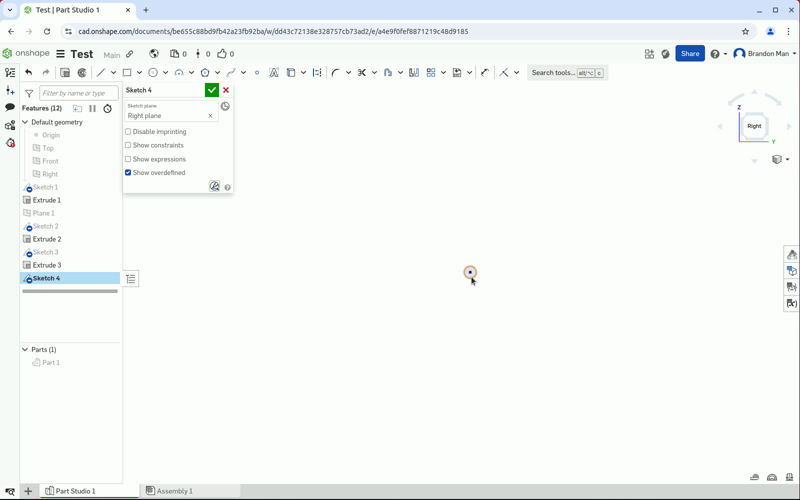
scroll(6)
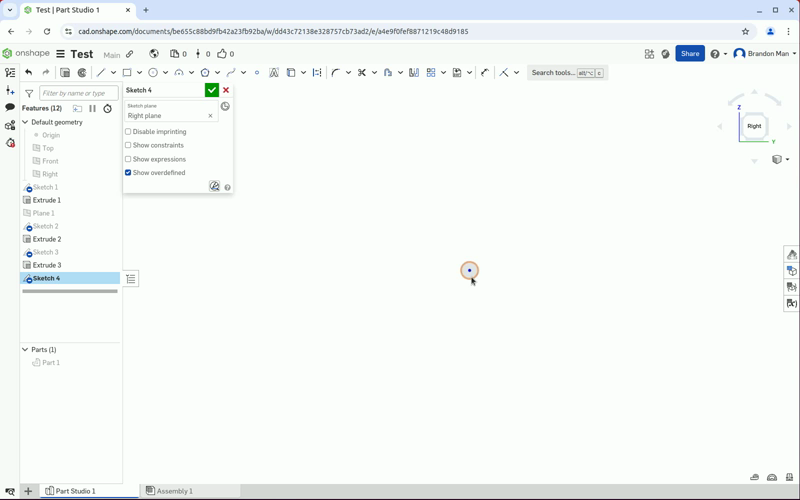
scroll(6)
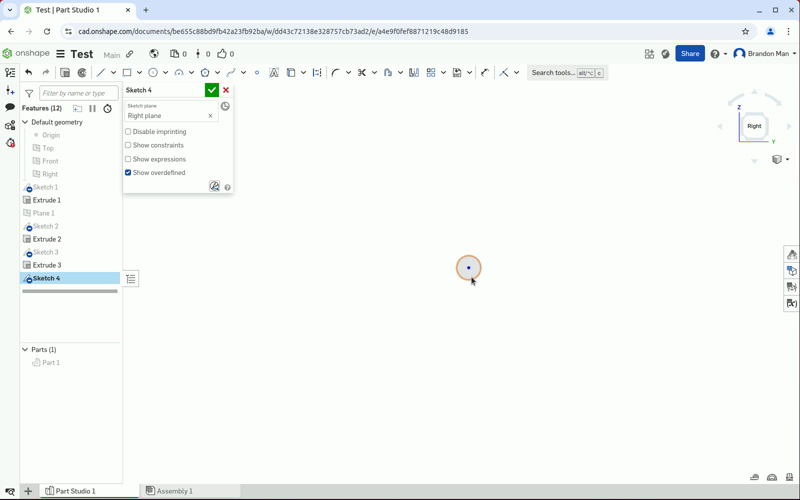
scroll(6)
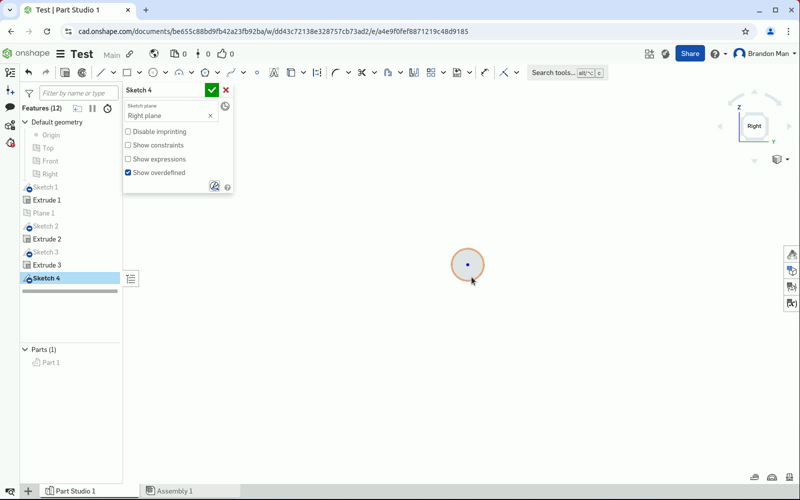
scroll(6)
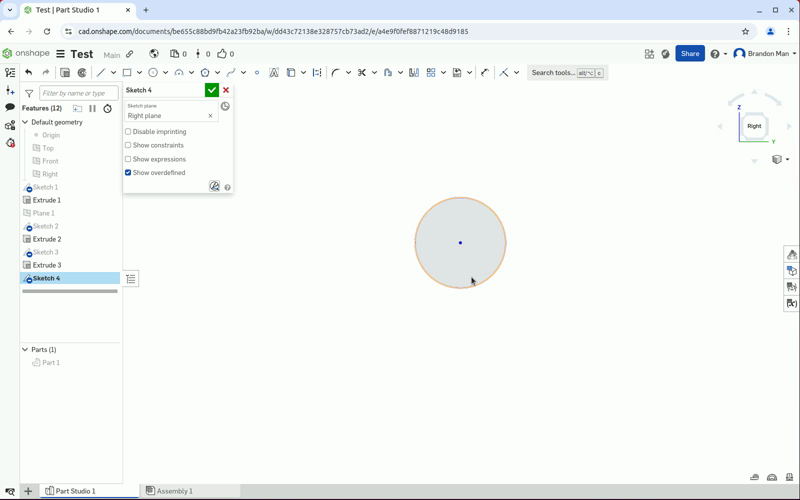
click(471, 276)
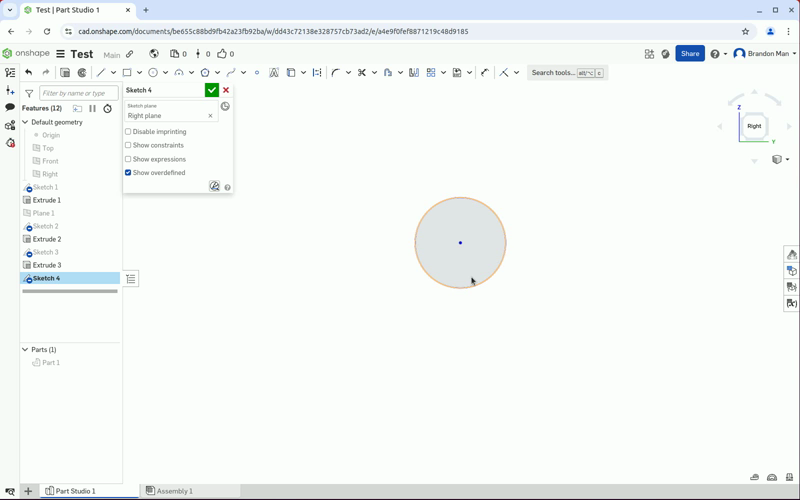
scroll(-6)
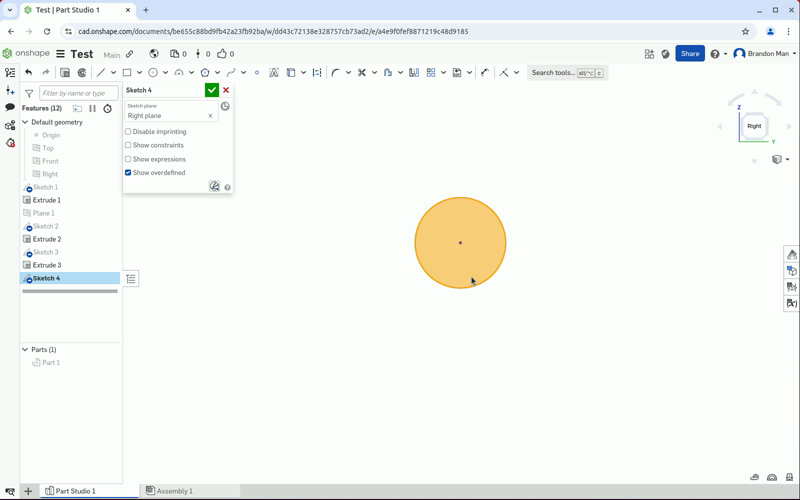
scroll(-6)
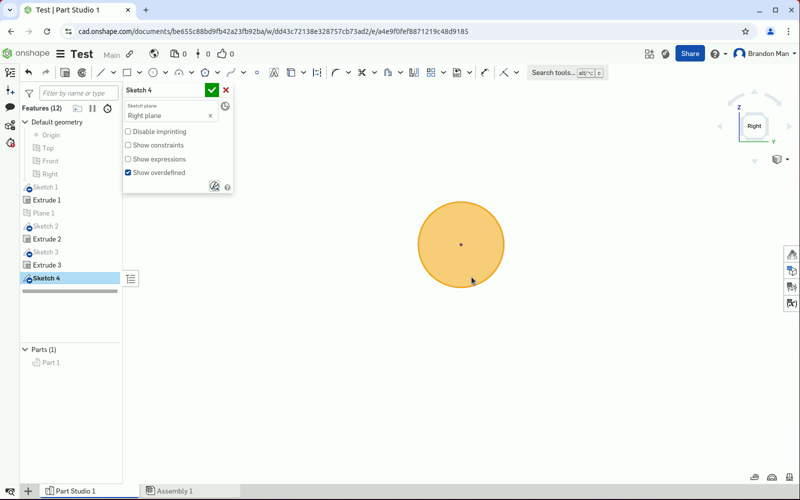
scroll(-6)
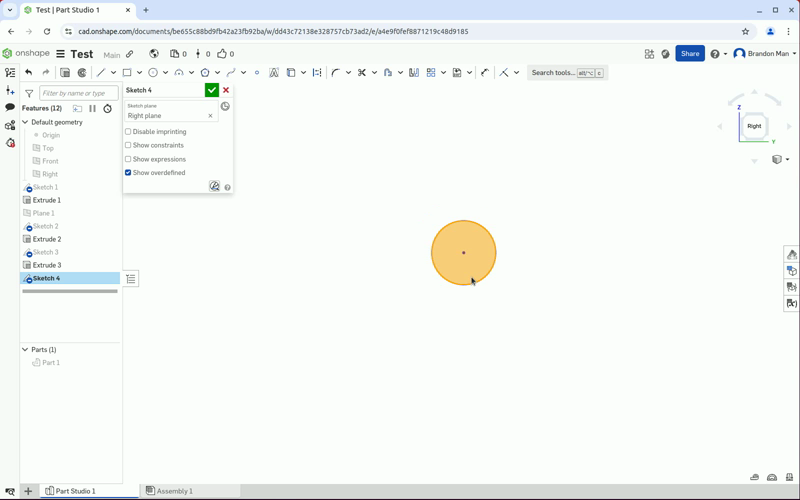
scroll(-6)
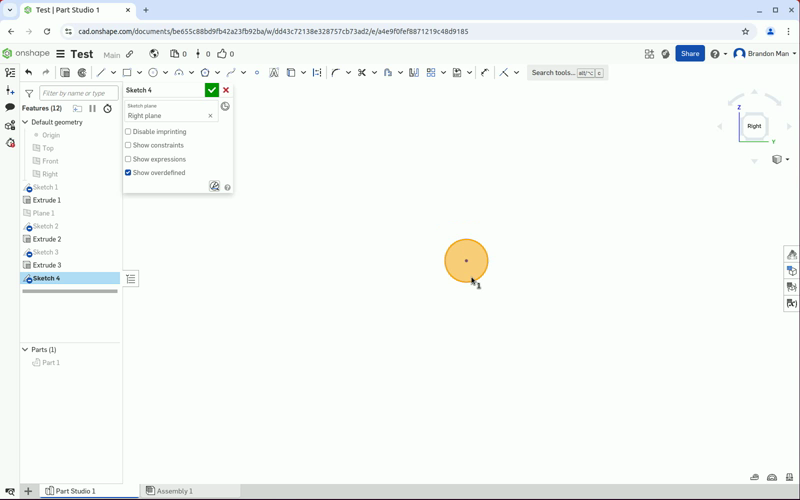
scroll(-6)
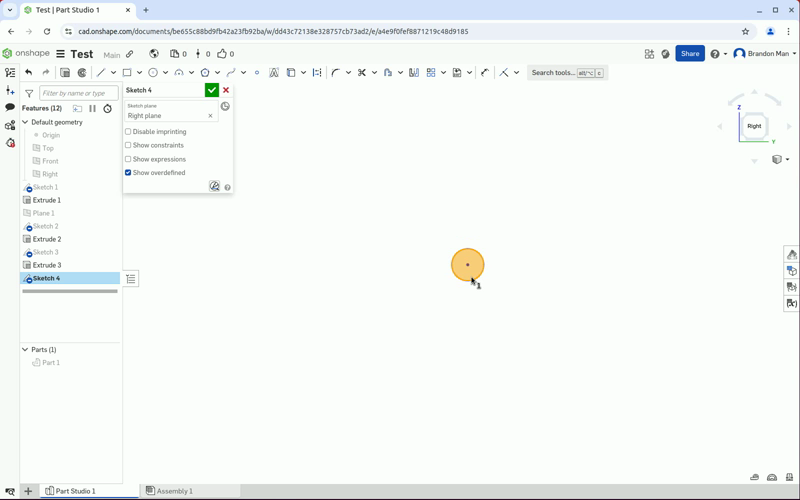
scroll(-6)
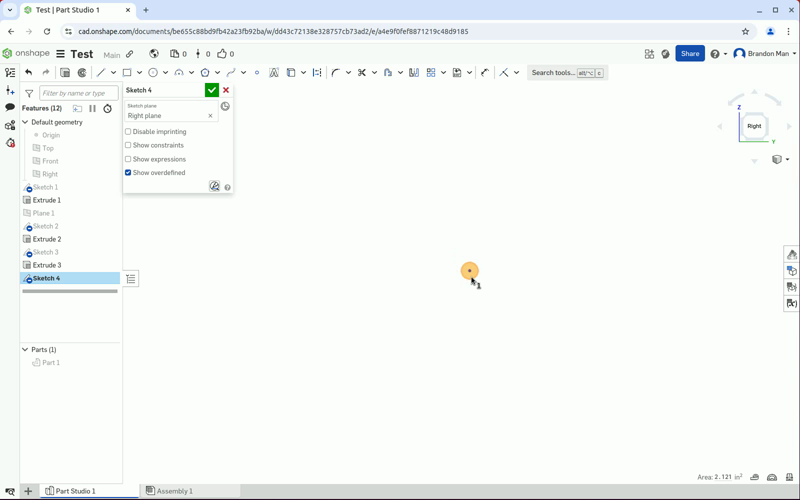
scroll(-6)
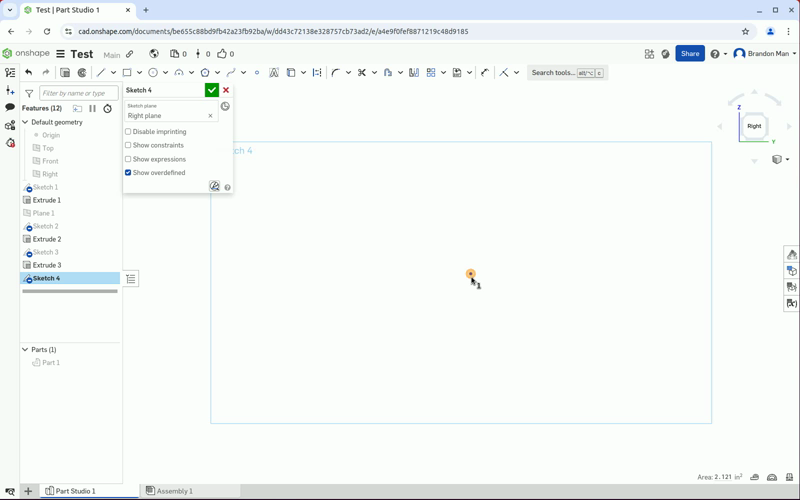
mouse_move(73, 352)
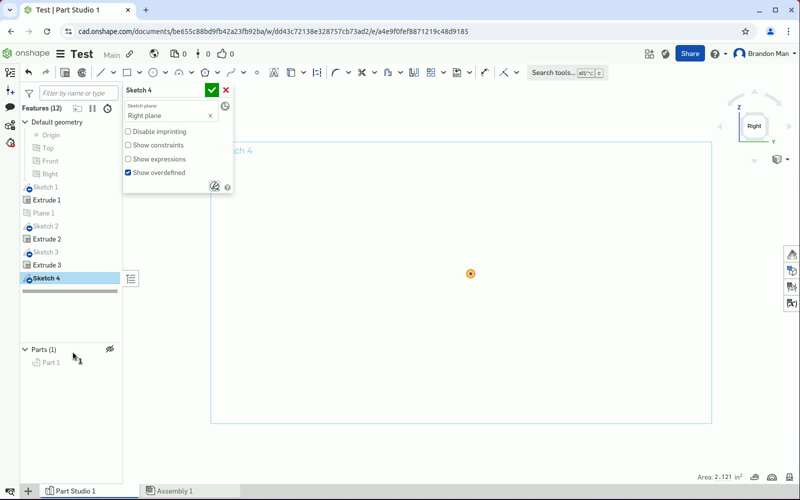
key(shift+y)
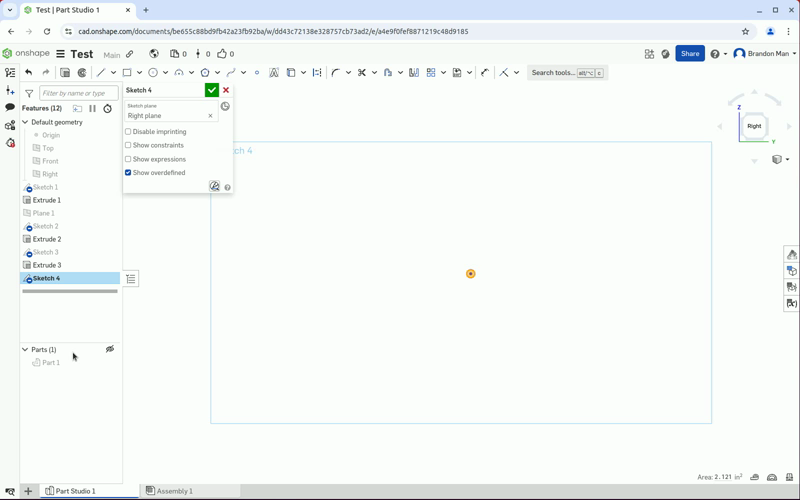
key(shift+e)
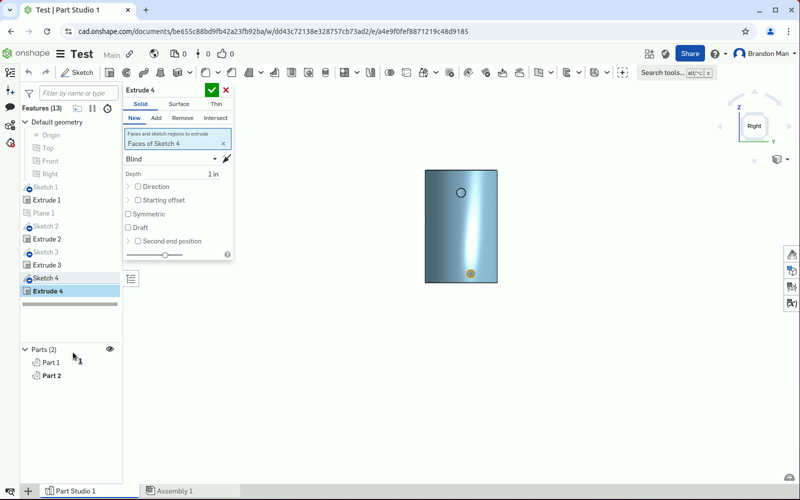
mouse_move(143, 106)
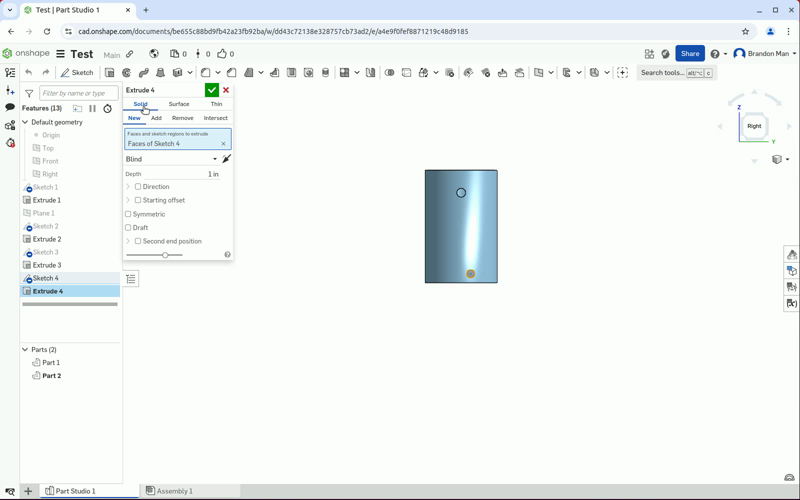
click(143, 106)
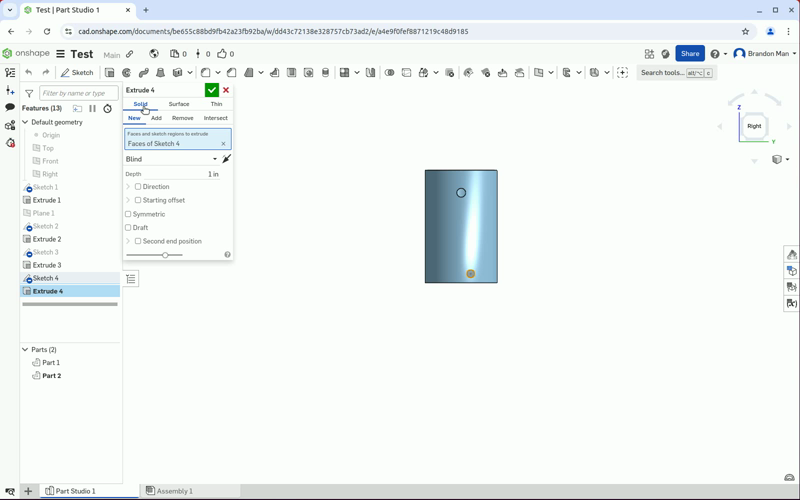
mouse_move(186, 120)
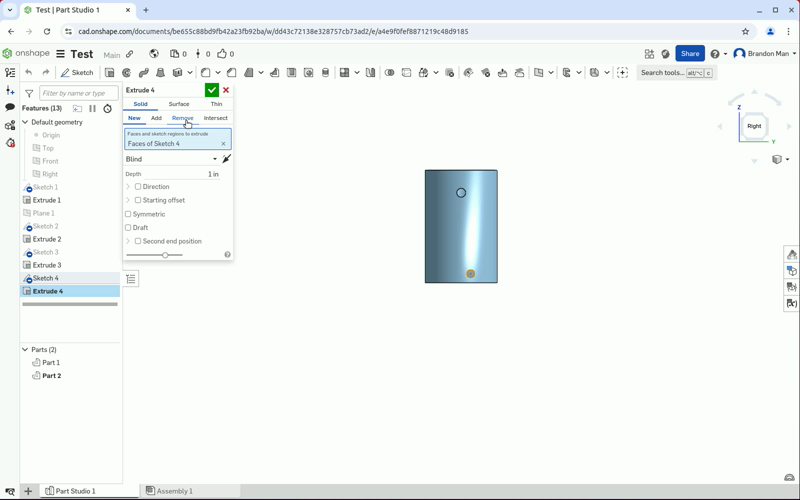
click(186, 120)
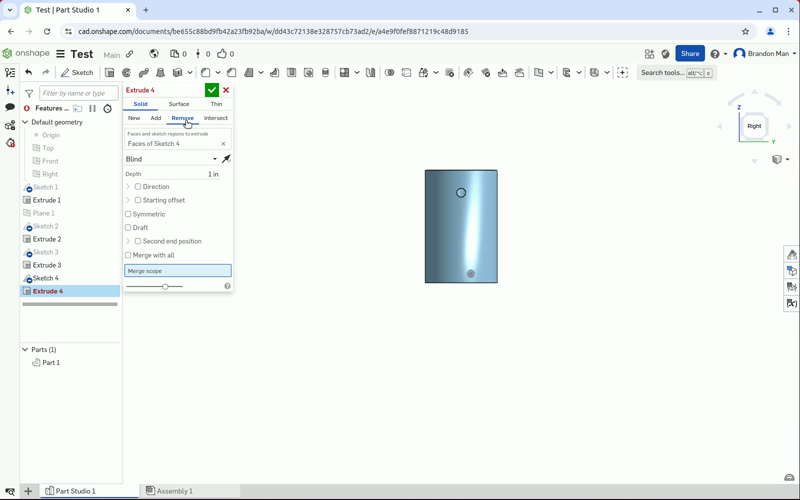
key(tab, 4)
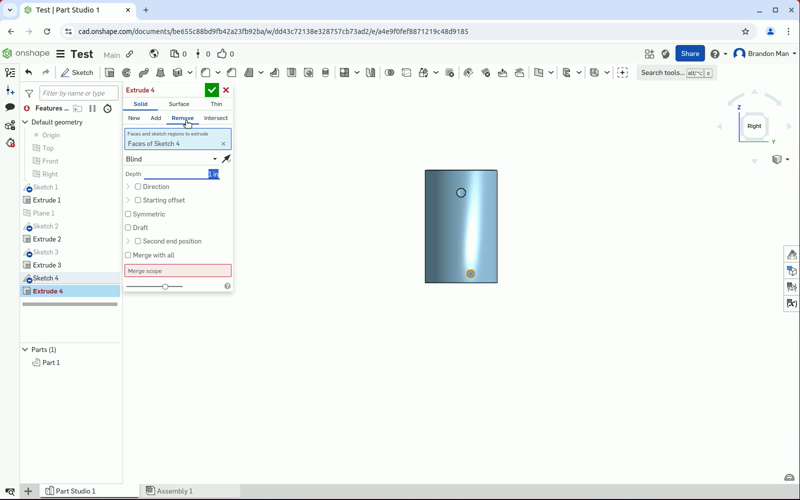
text(16.368)
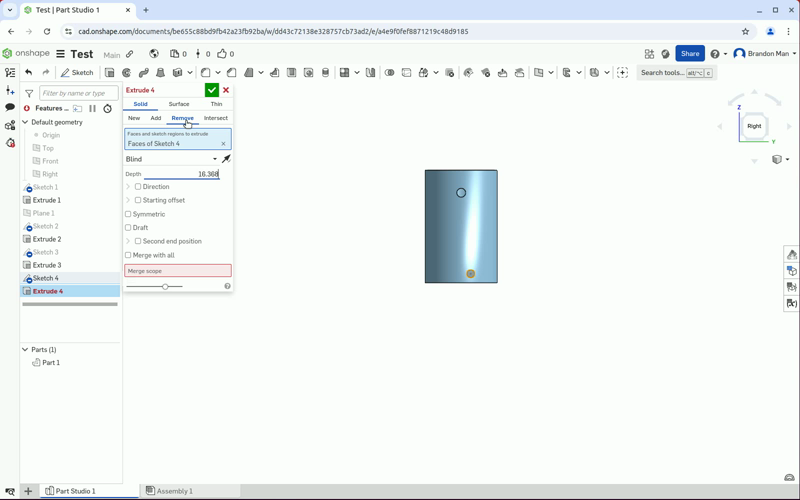
key(tab, 6)
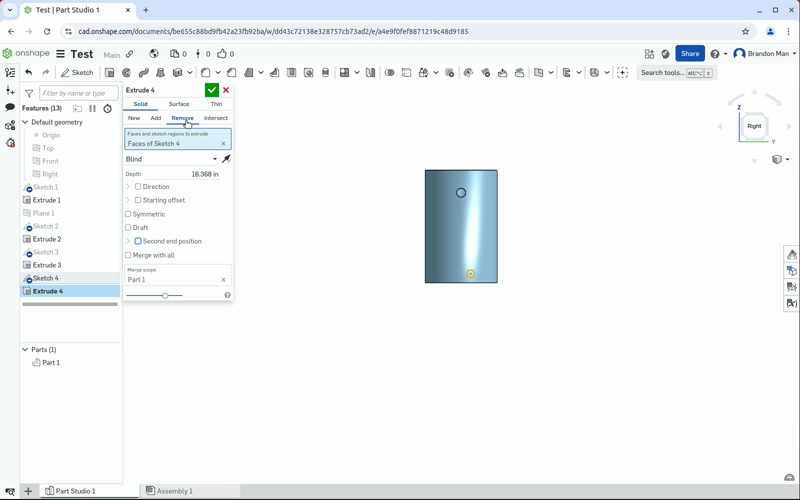
key(space)
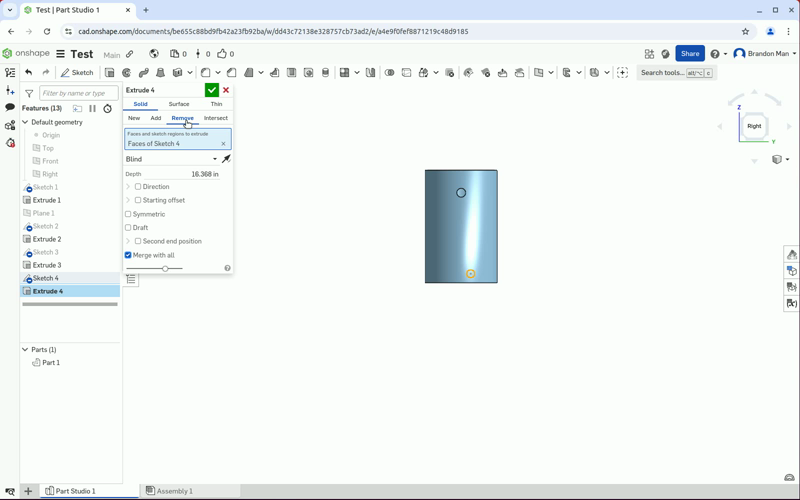
key(enter)
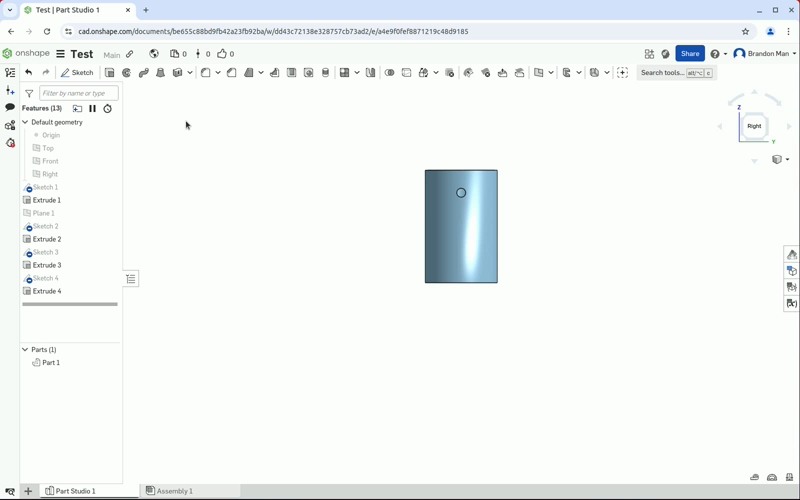
key(shift+h)
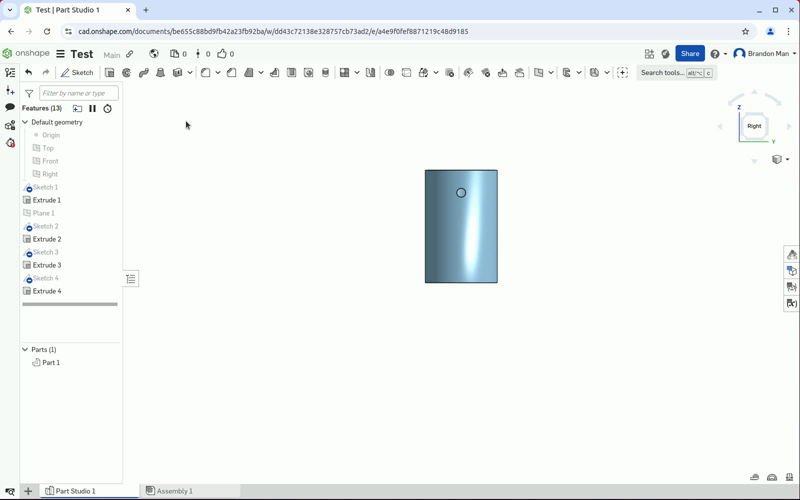
key(shift+h)
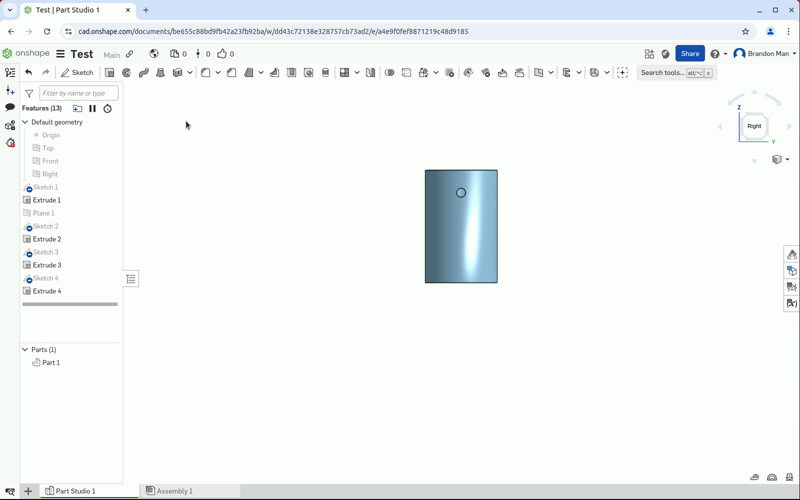
mouse_move(73, 189)
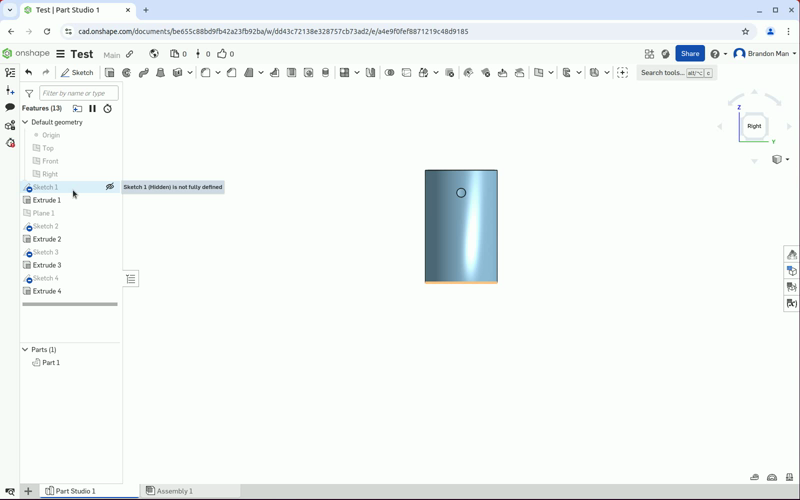
click(73, 189)
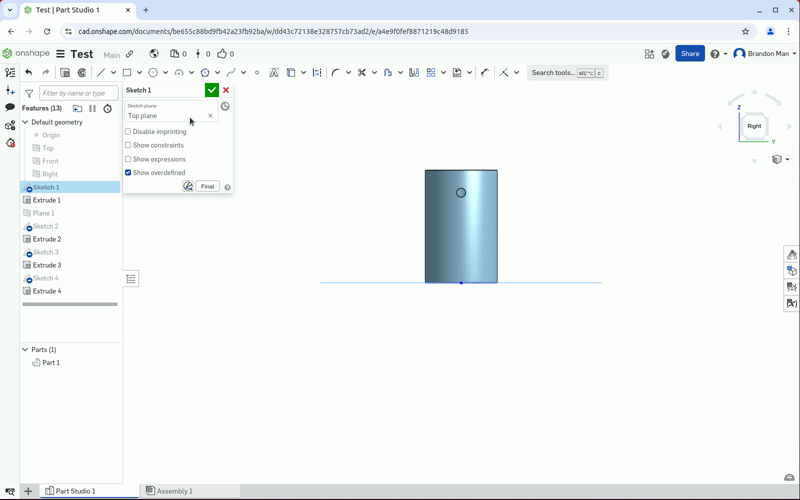
mouse_move(229, 92)
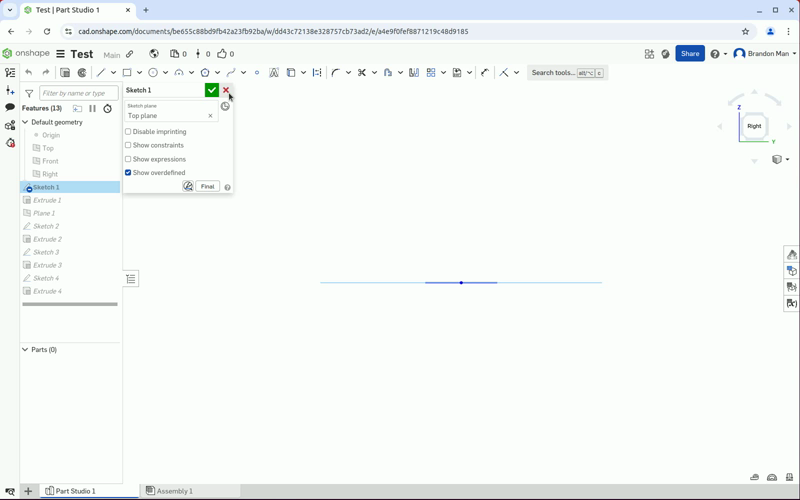
click(229, 92)
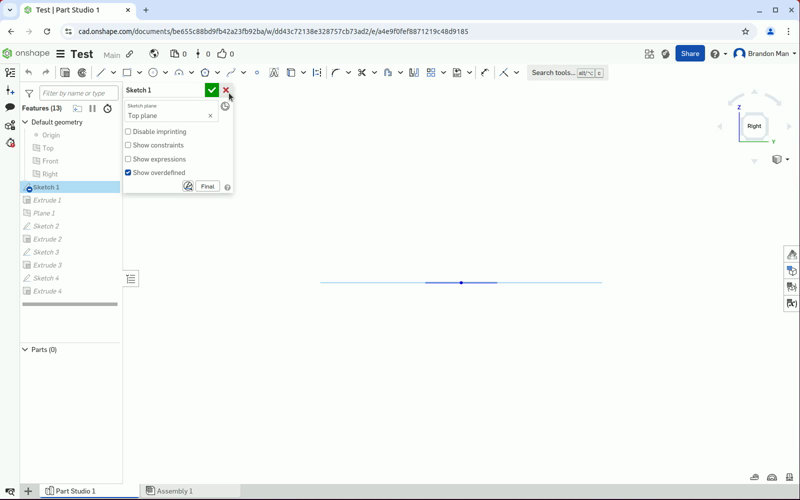
key(shift+s)
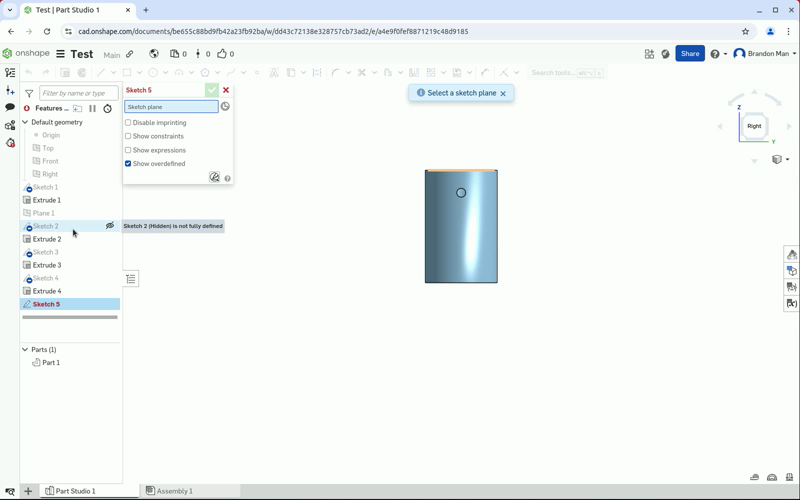
scroll(3)
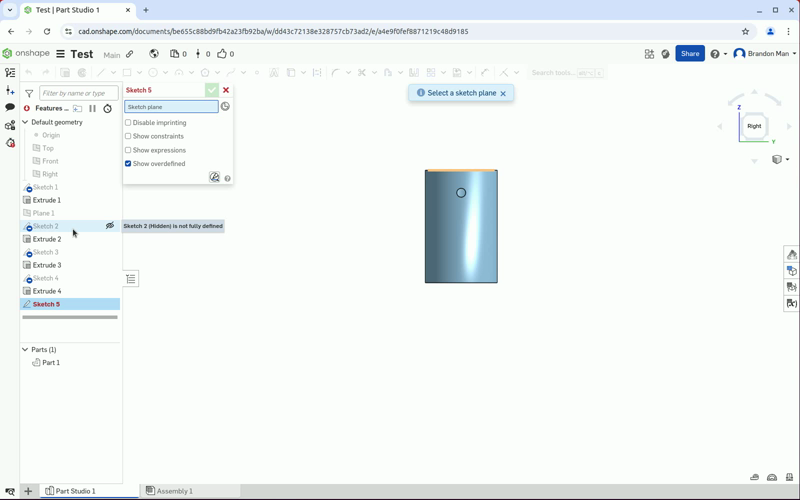
mouse_move(73, 176)
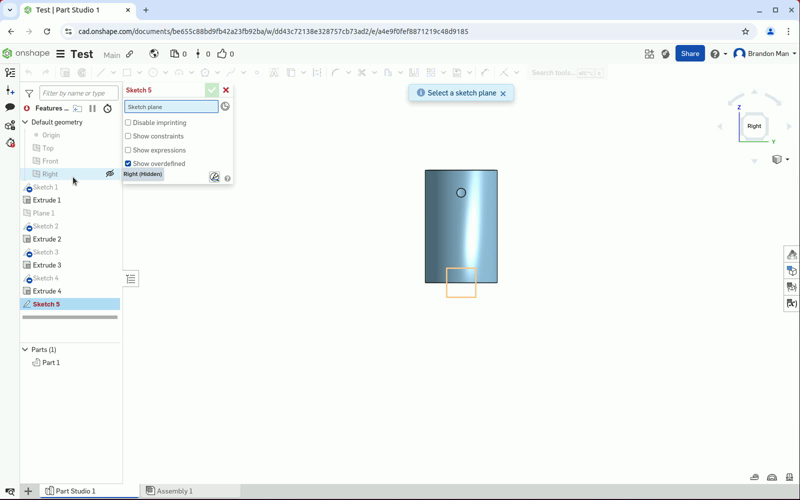
click(73, 176)
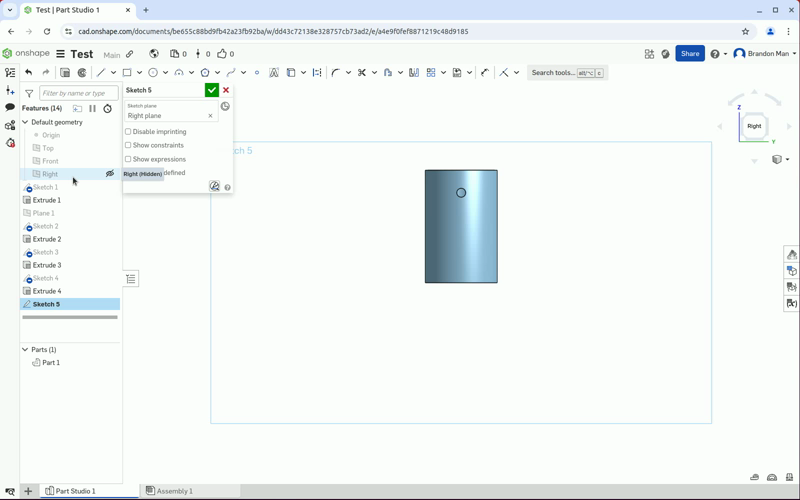
mouse_move(73, 352)
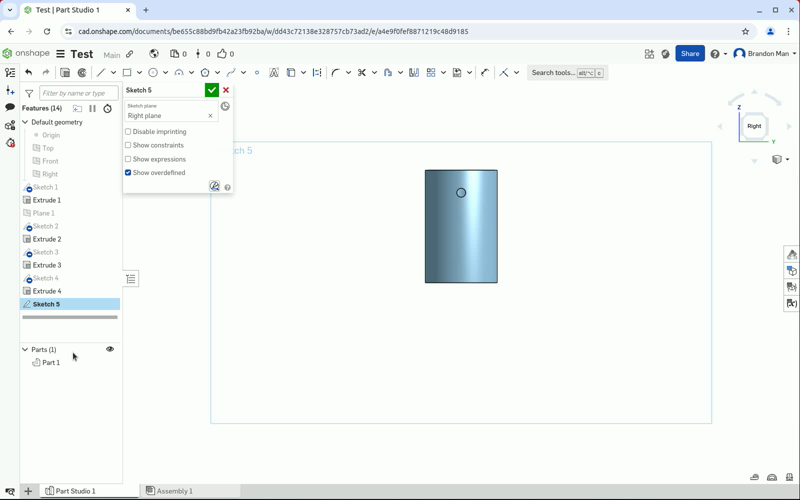
key(y)
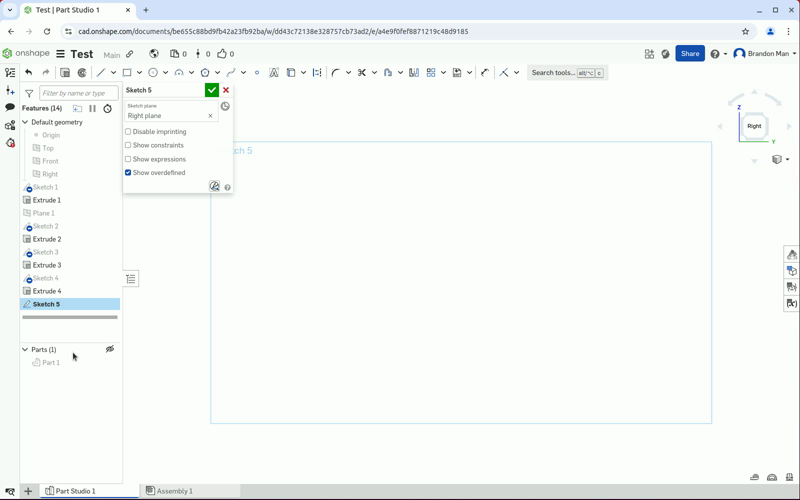
key(c)
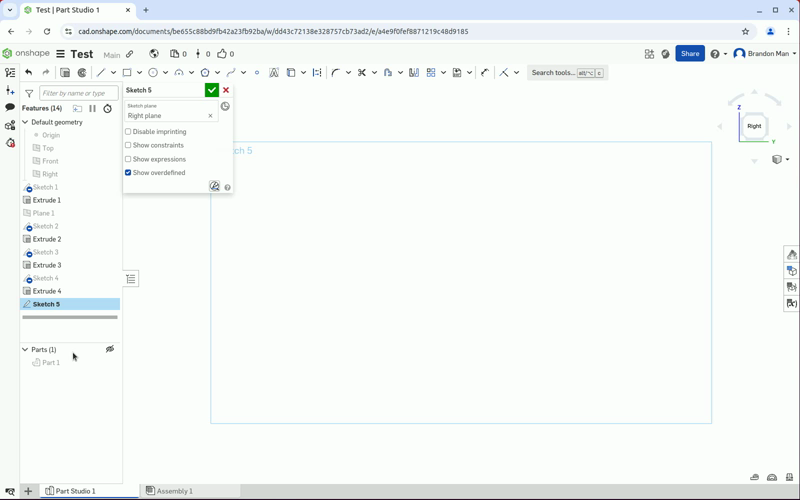
key_down(shift)
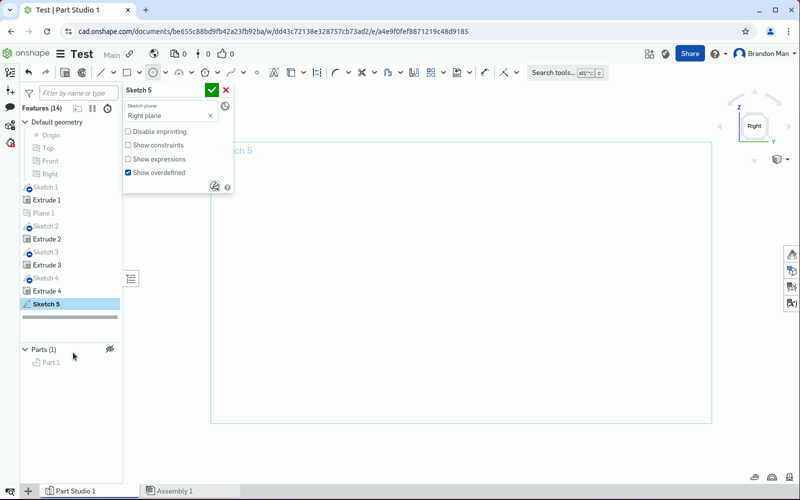
mouse_move(449, 273)
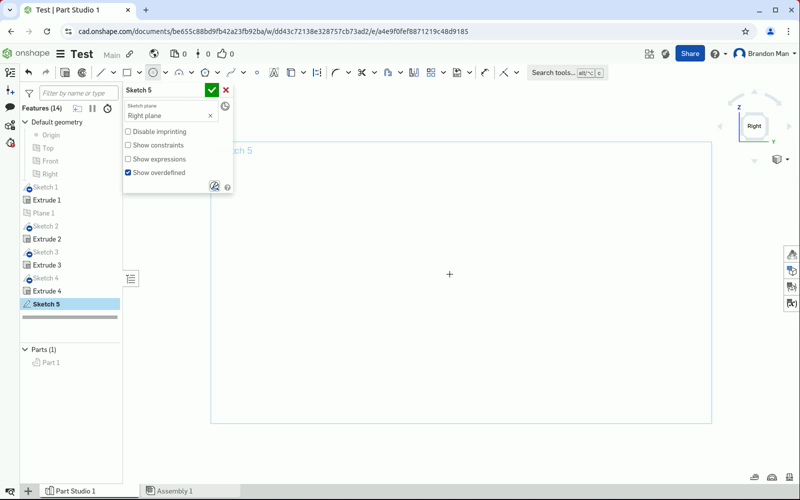
click(449, 273)
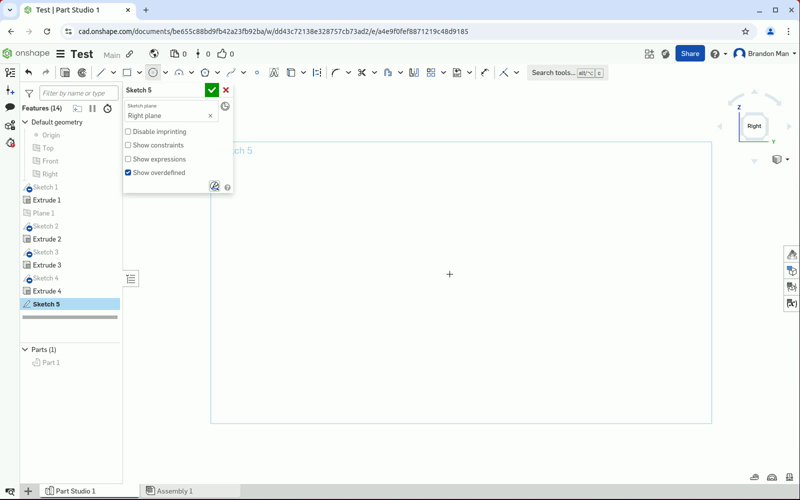
key_up(shift)
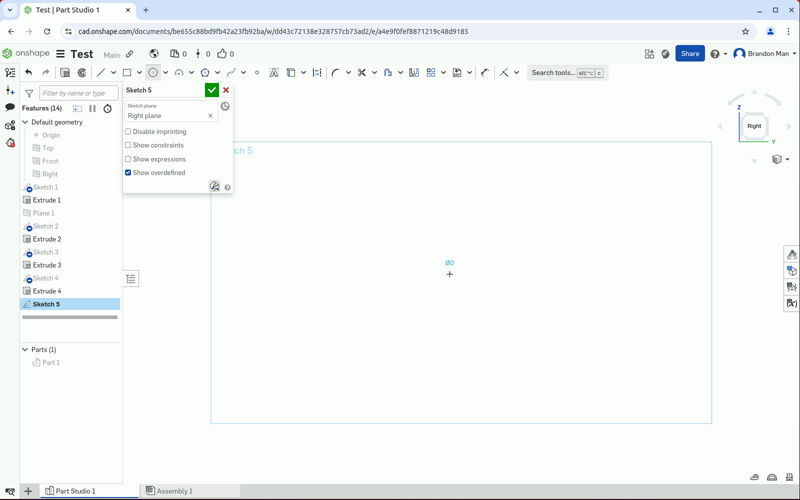
mouse_move(453, 273)
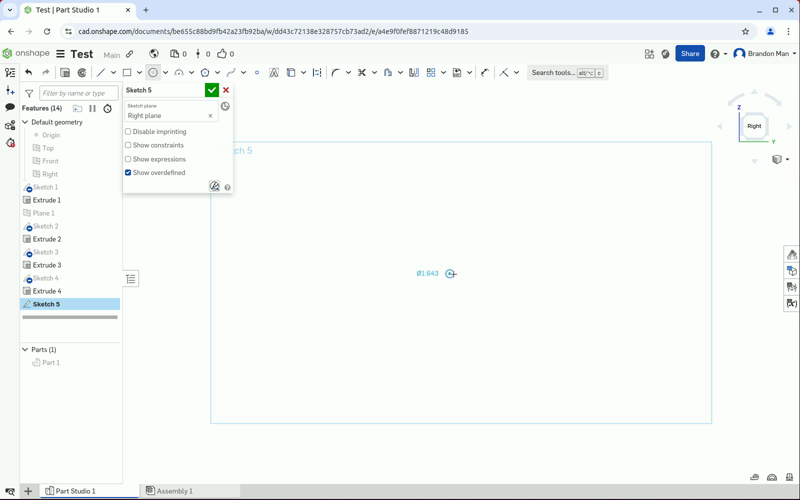
click(453, 273)
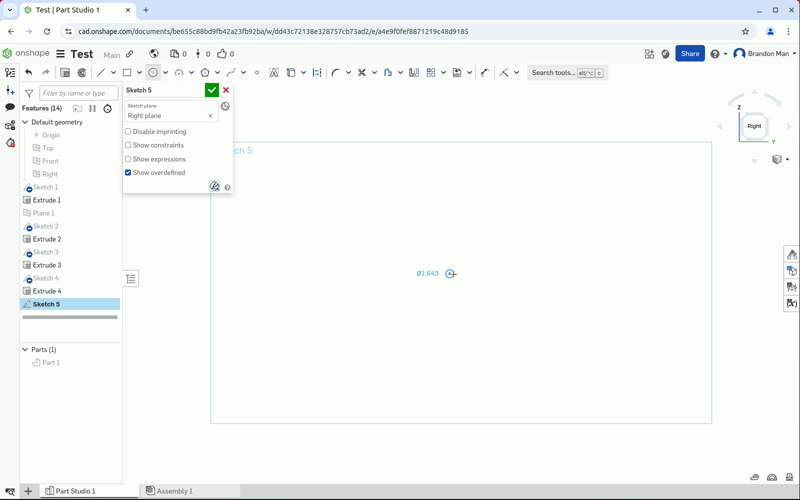
key(esc)
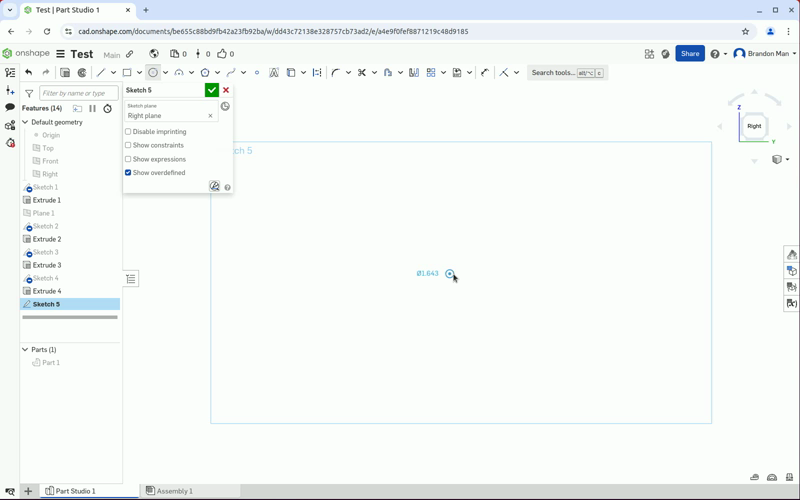
mouse_move(451, 275)
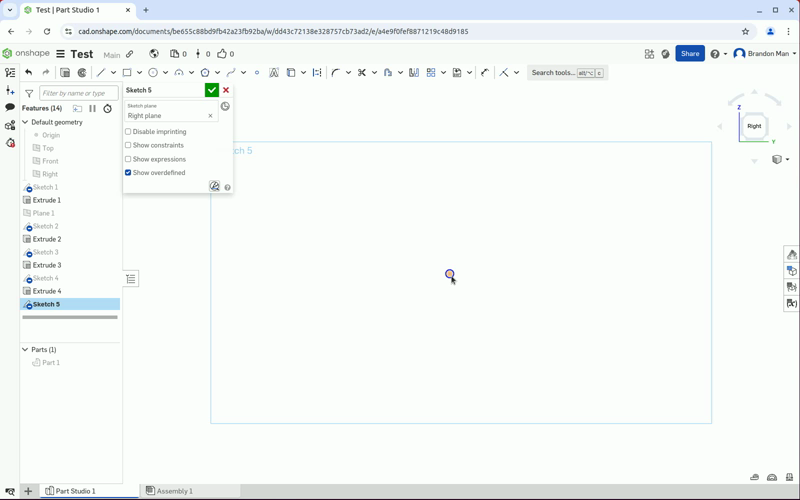
scroll(6)
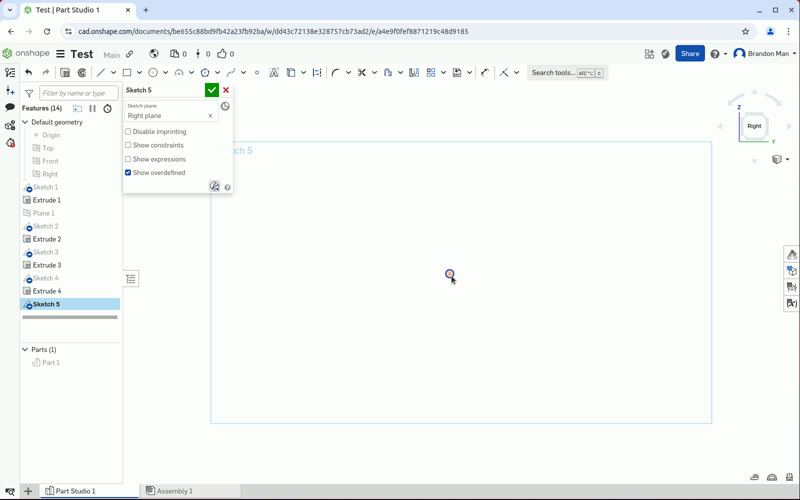
scroll(6)
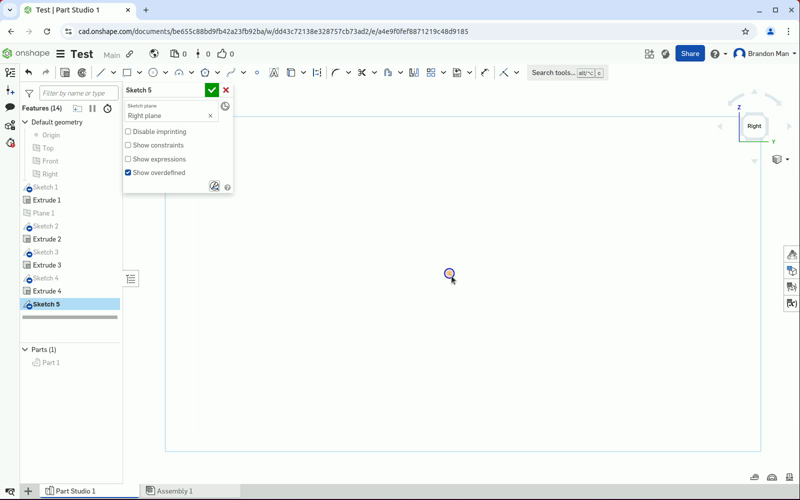
scroll(6)
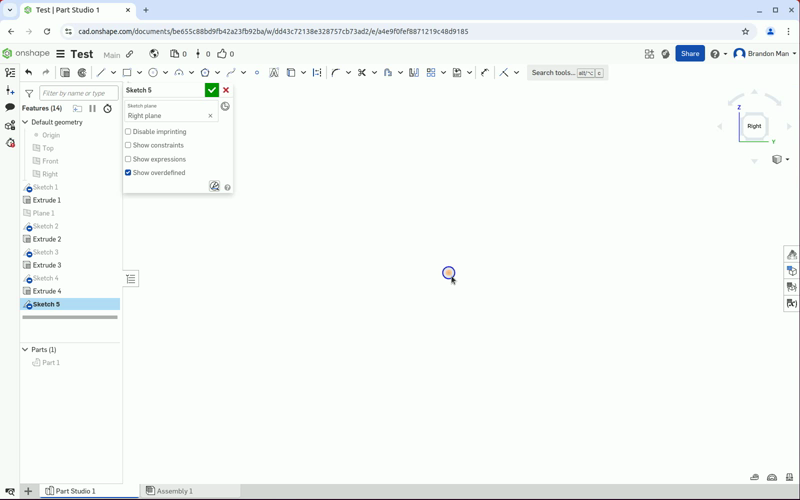
scroll(6)
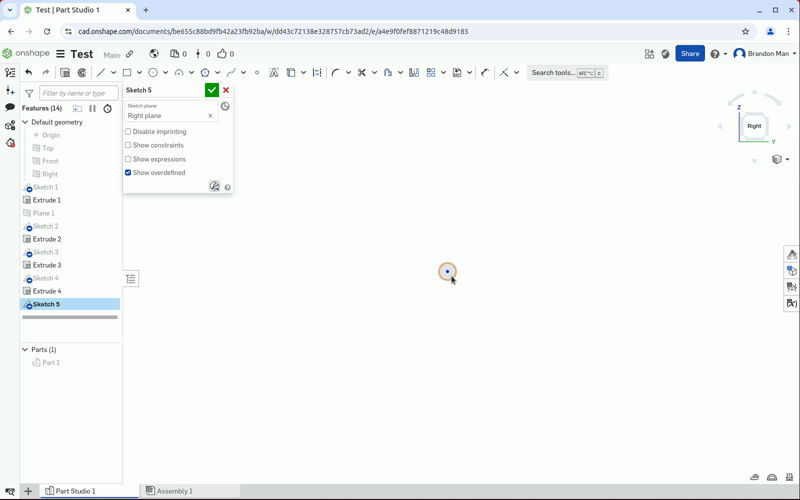
scroll(6)
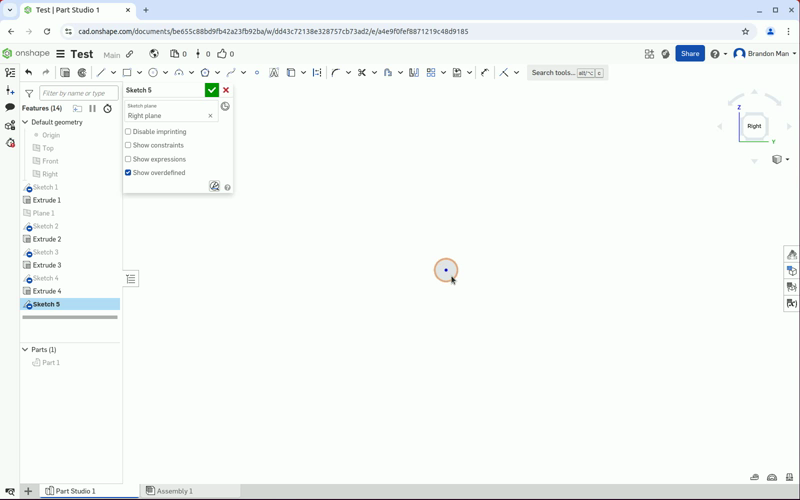
scroll(6)
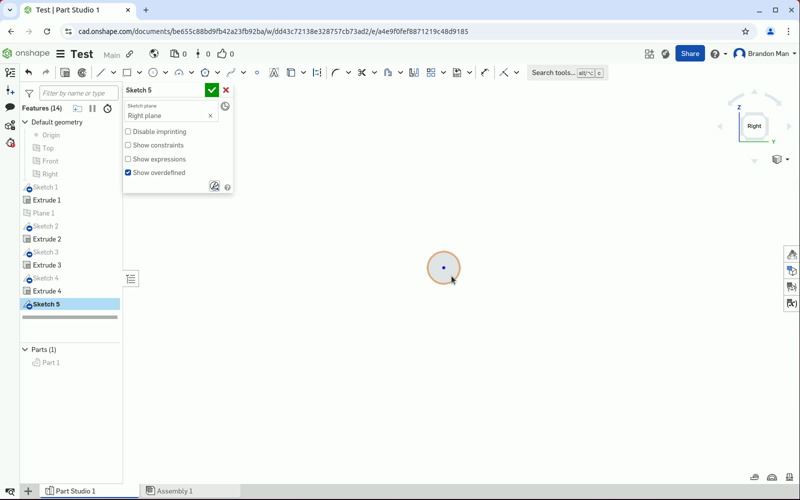
scroll(6)
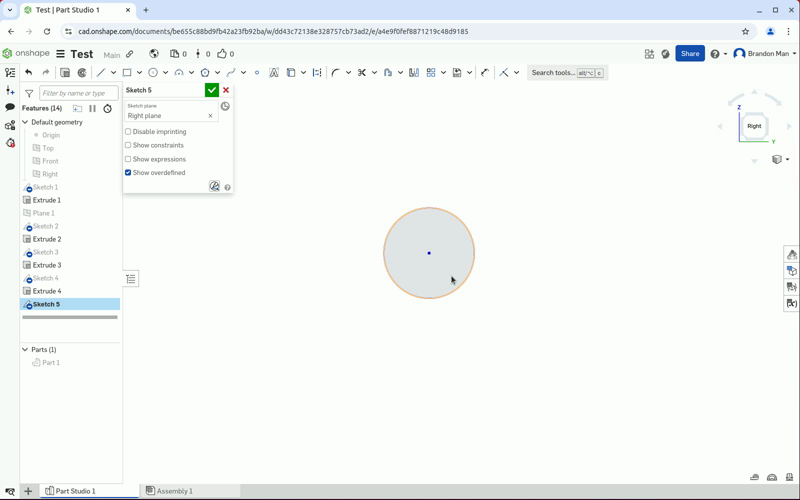
click(451, 275)
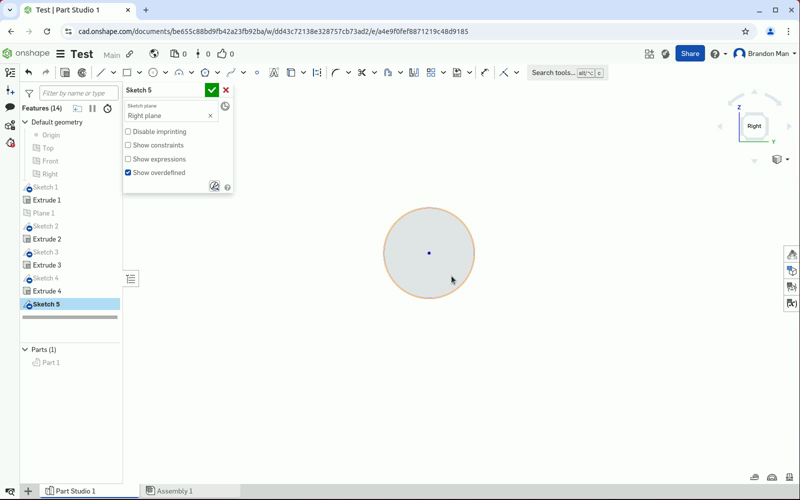
scroll(-6)
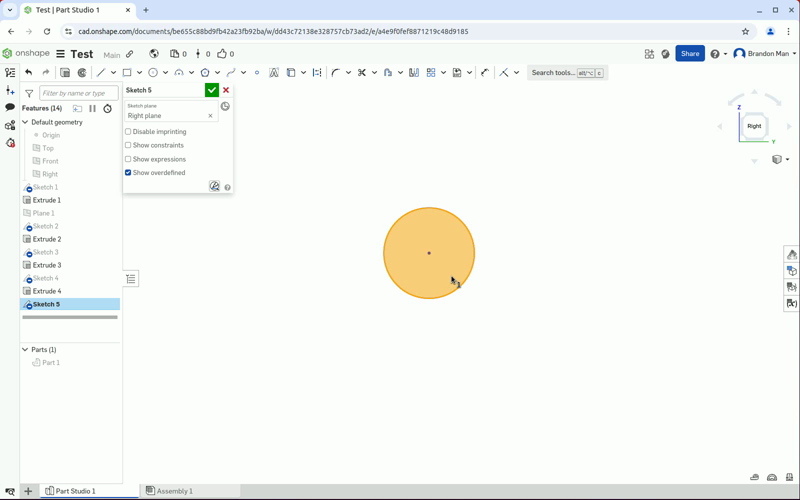
scroll(-6)
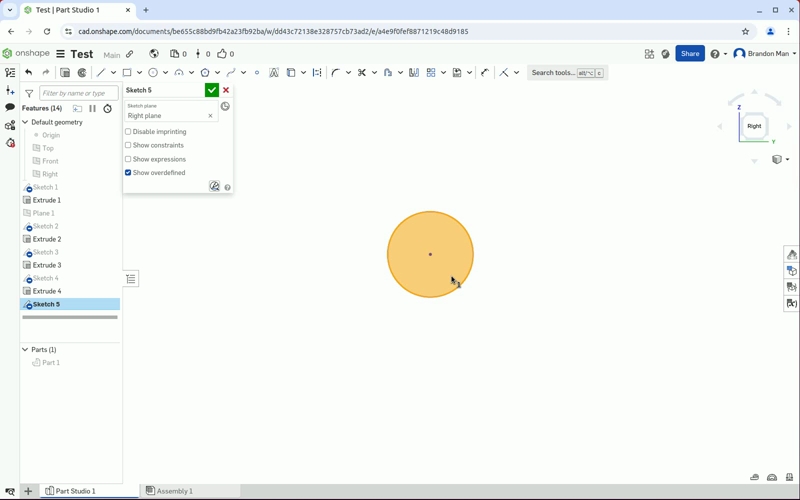
scroll(-6)
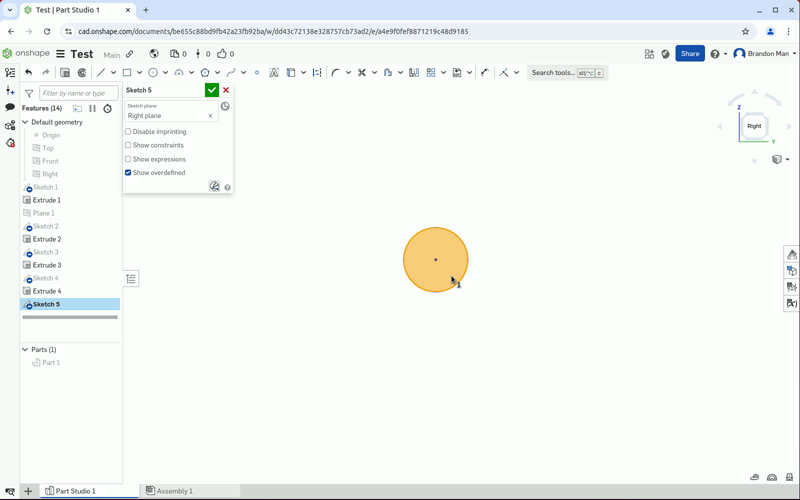
scroll(-6)
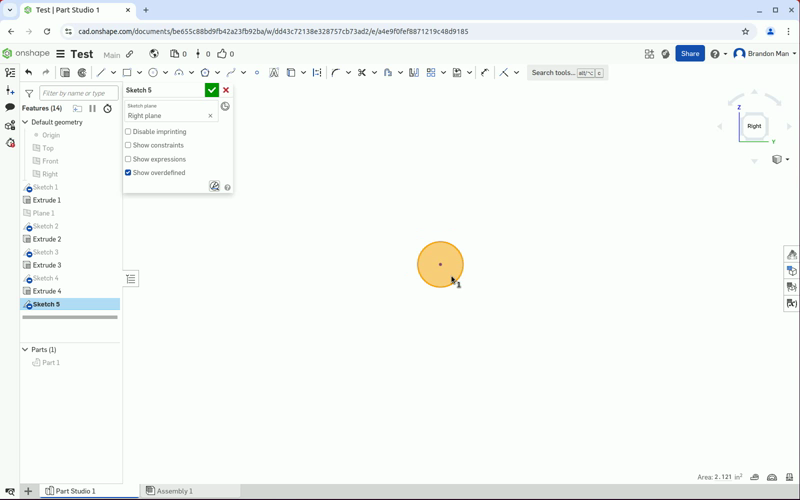
scroll(-6)
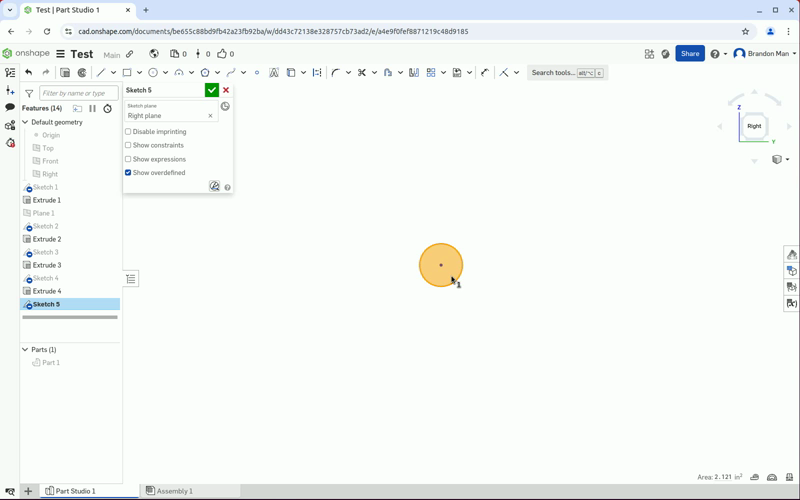
scroll(-6)
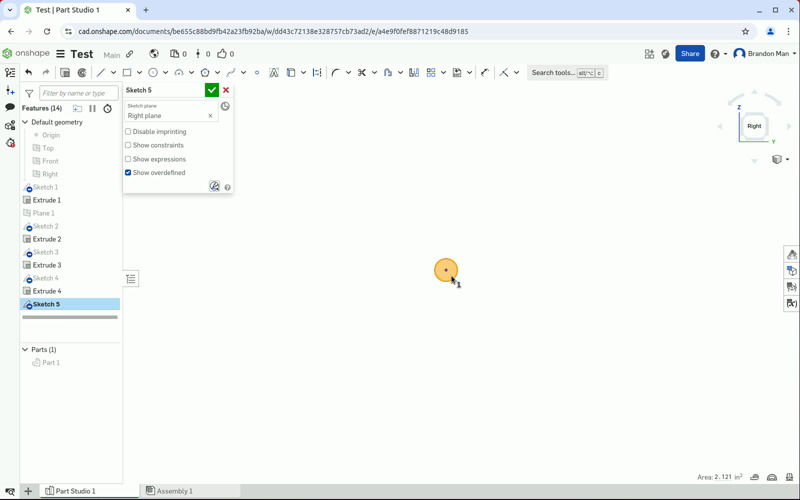
scroll(-6)
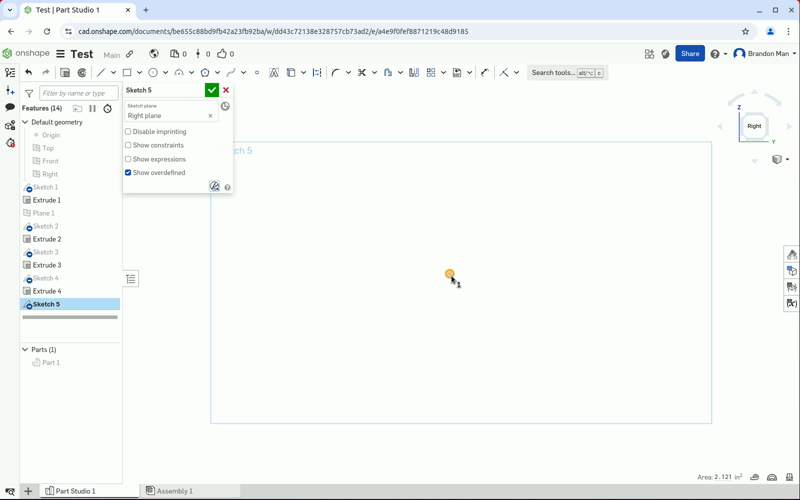
mouse_move(73, 352)
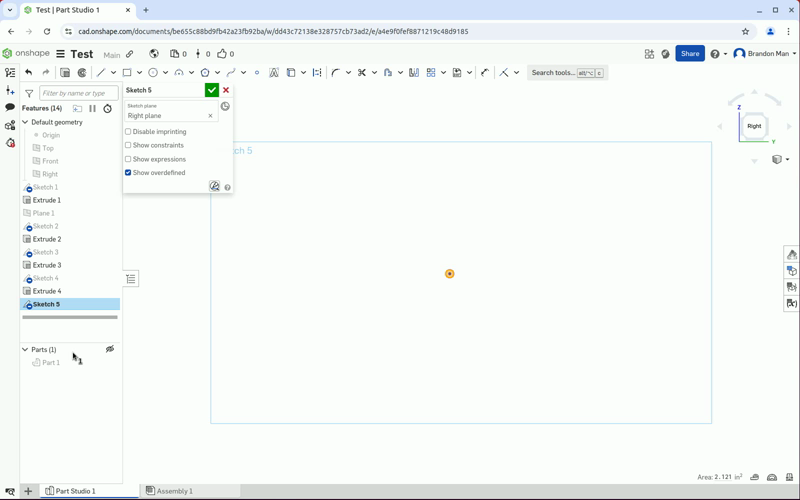
key(shift+y)
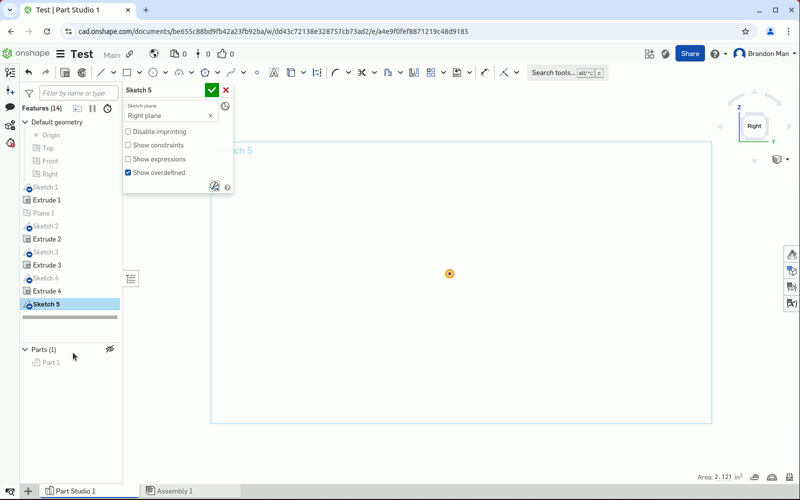
key(shift+e)
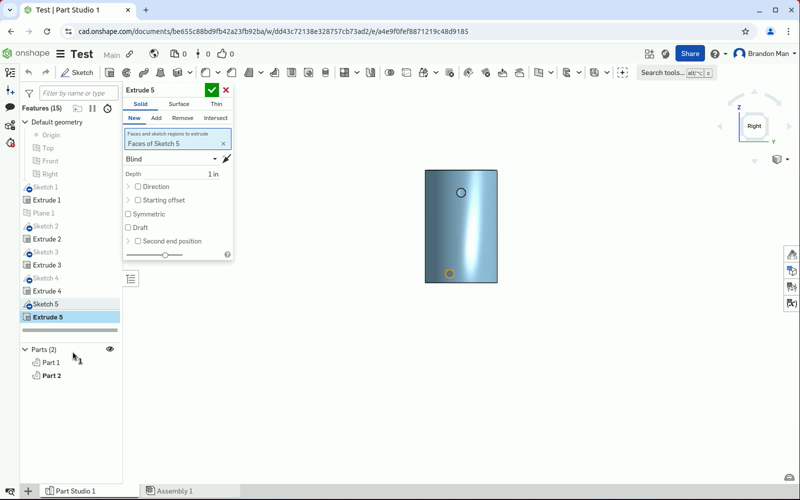
mouse_move(143, 106)
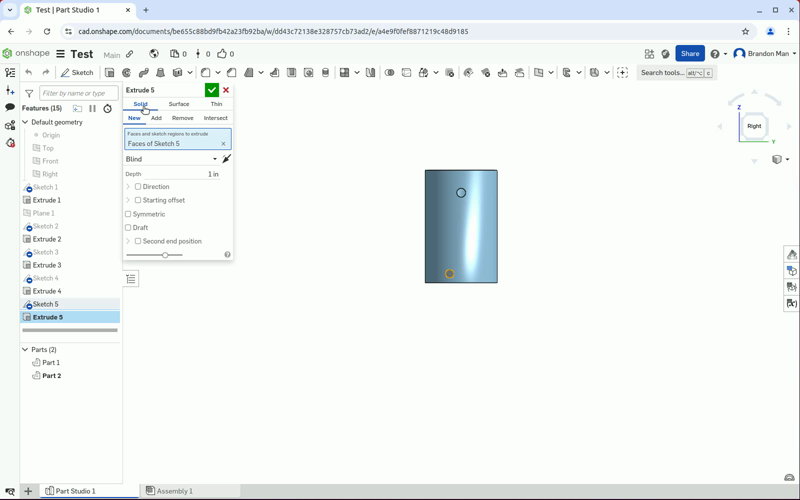
click(143, 106)
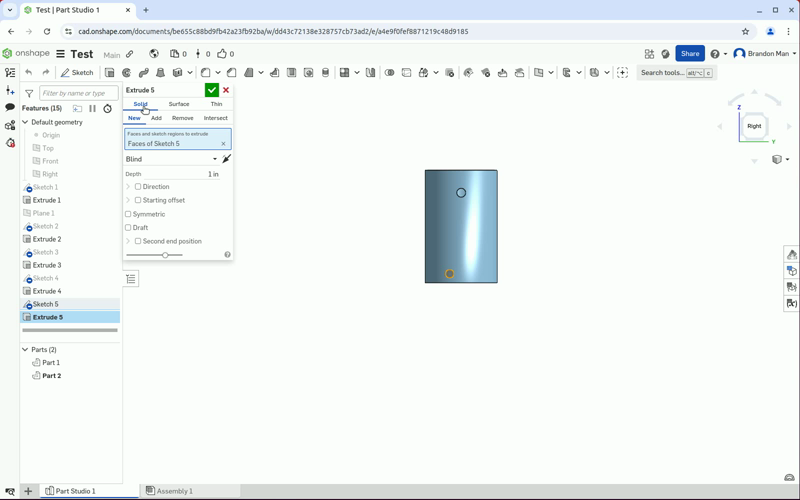
mouse_move(186, 120)
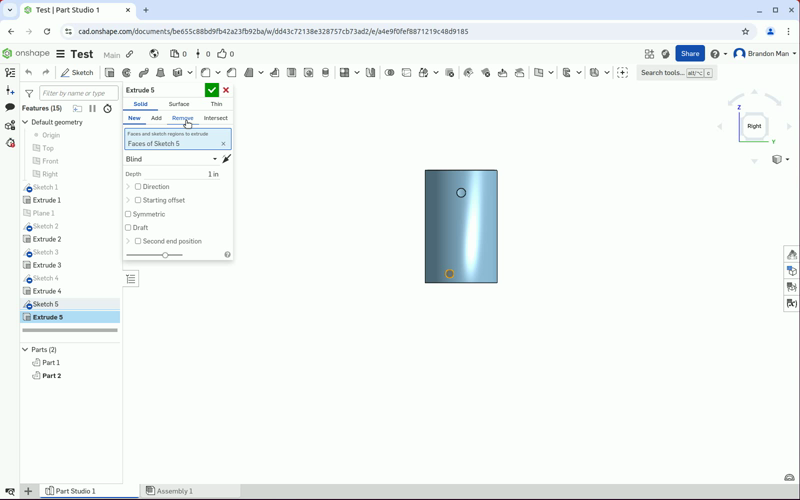
click(186, 120)
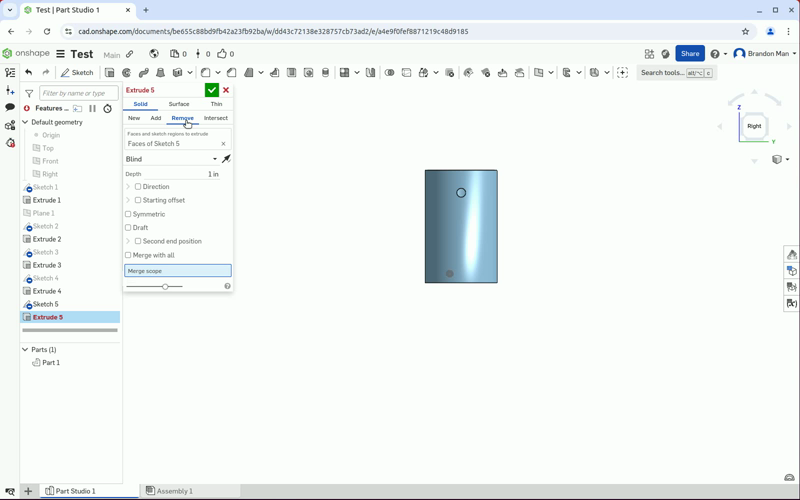
key(tab, 4)
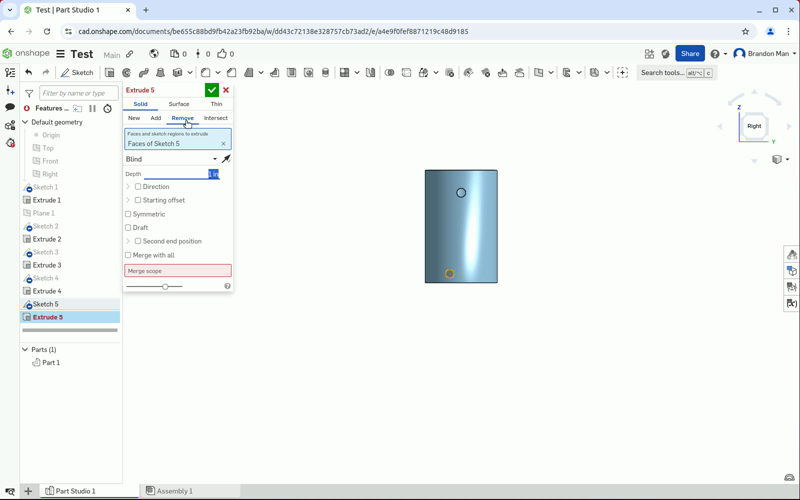
text(16.368)
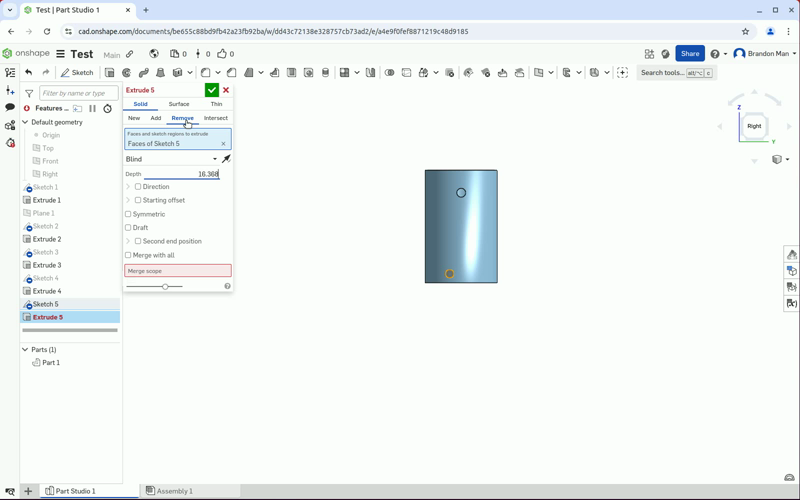
key(tab, 6)
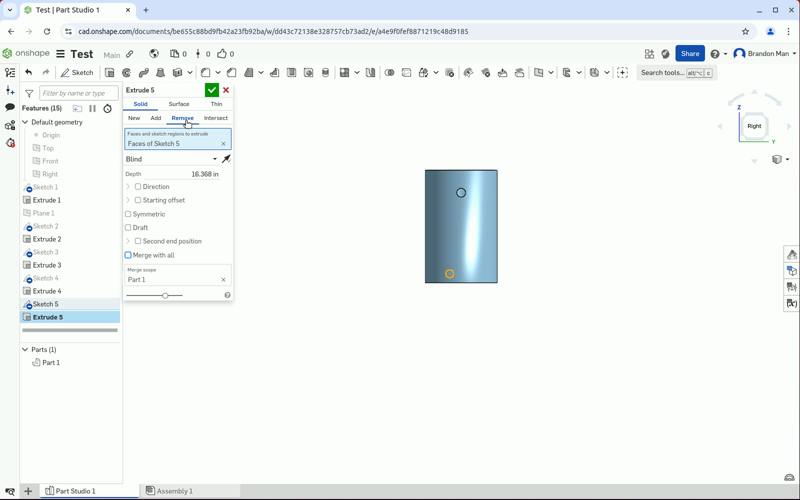
key(space)
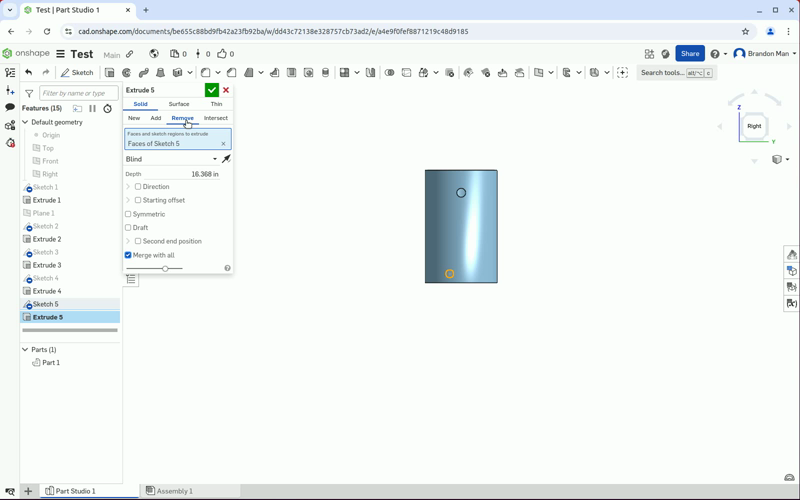
key(enter)
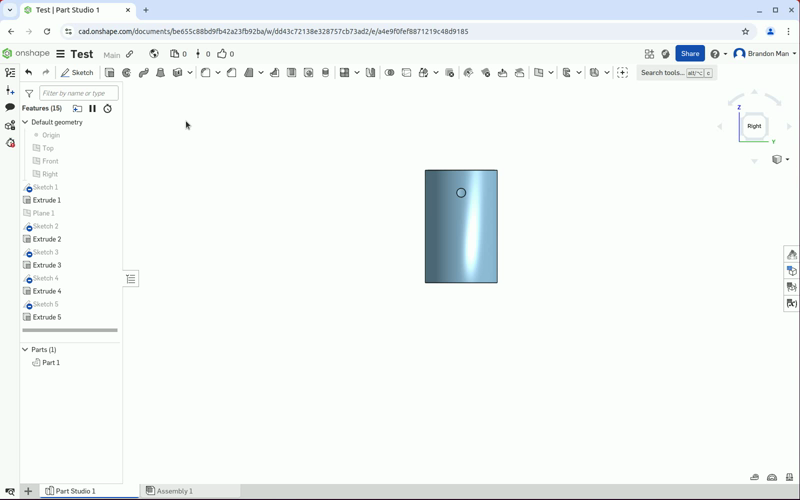
key(shift+h)
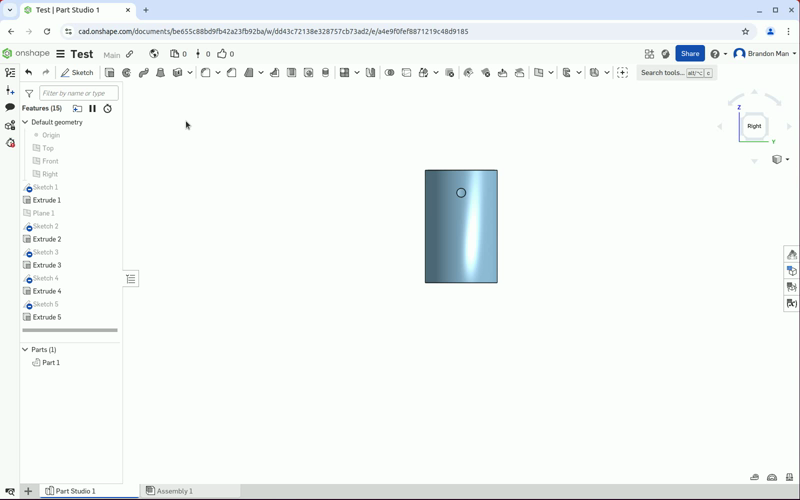
key(shift+h)
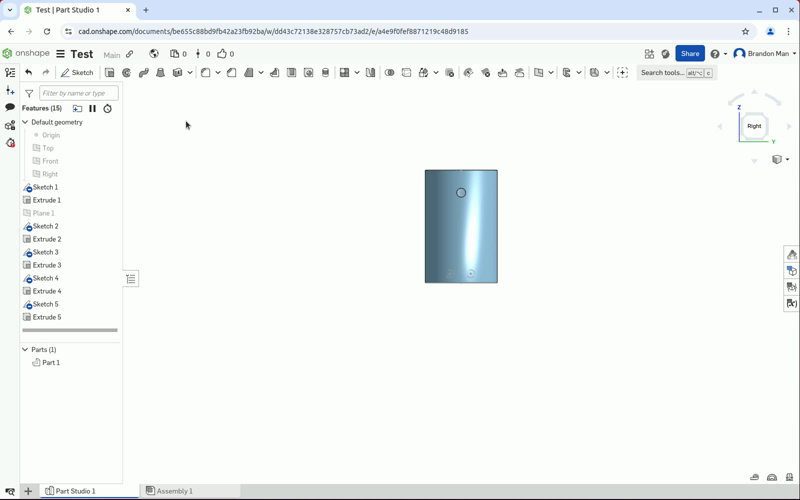
key(shift+7)
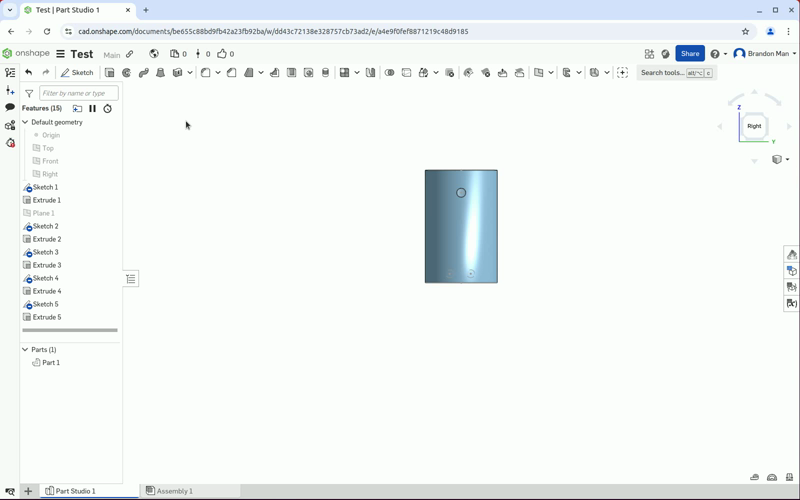
key(right, 2)
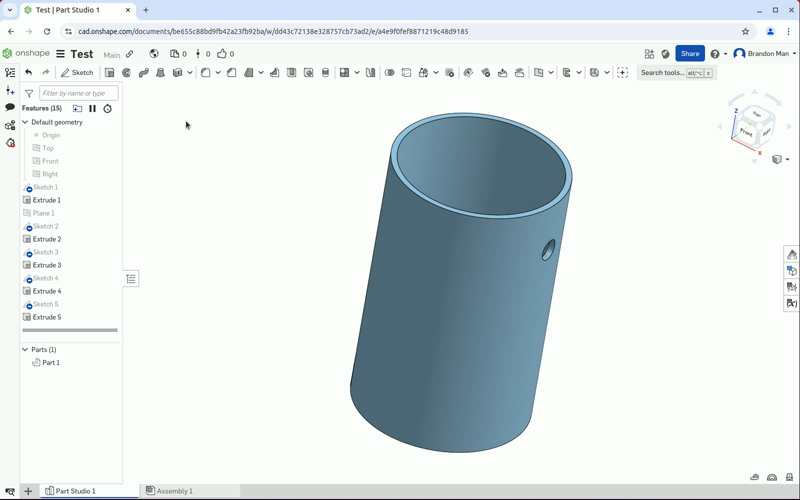
key(down, 2)
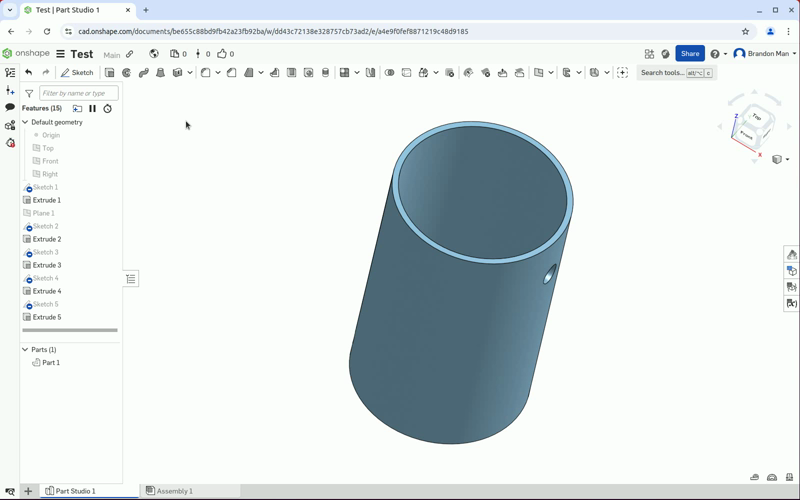
key(up, 2)
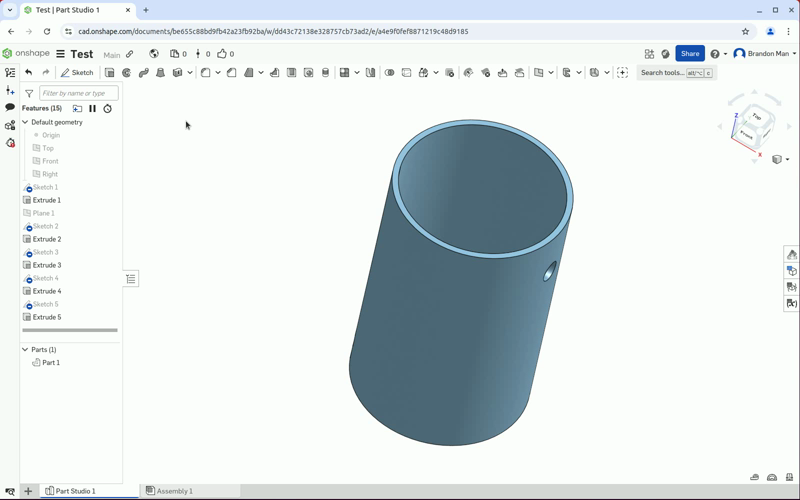
key(left, 2)
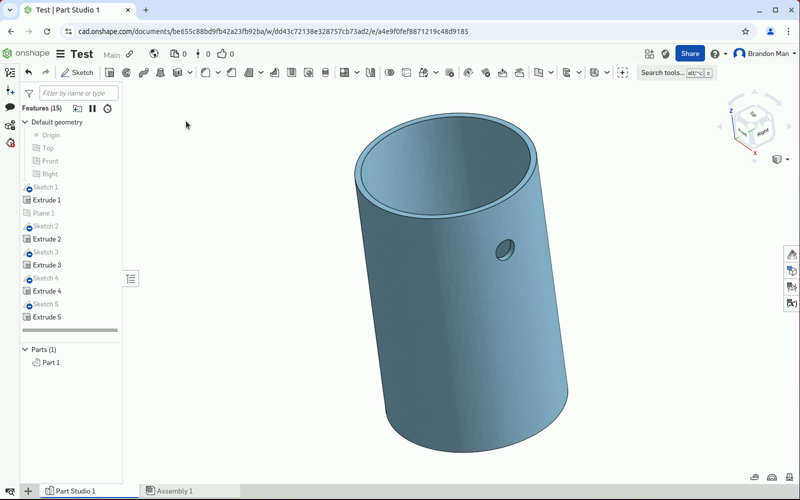
mouse_move(73, 189)
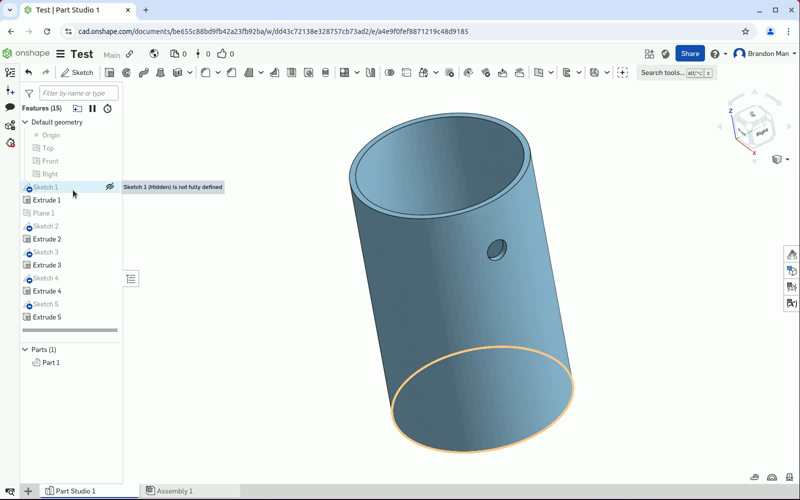
click(73, 189)